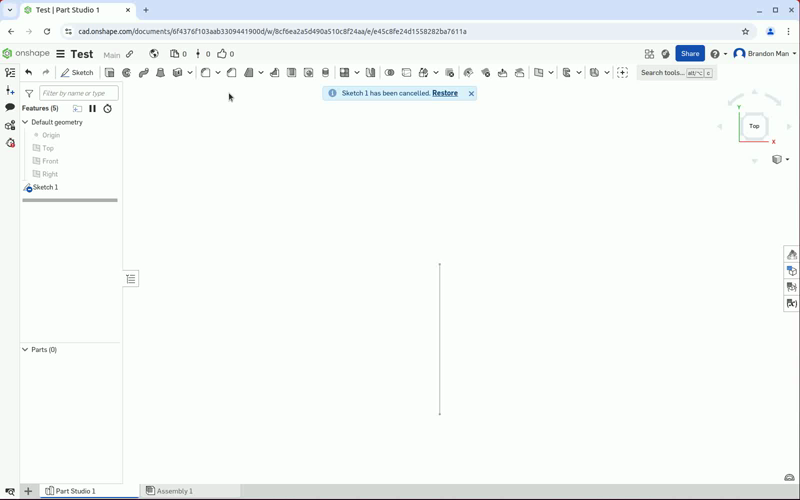
key(shift+h)
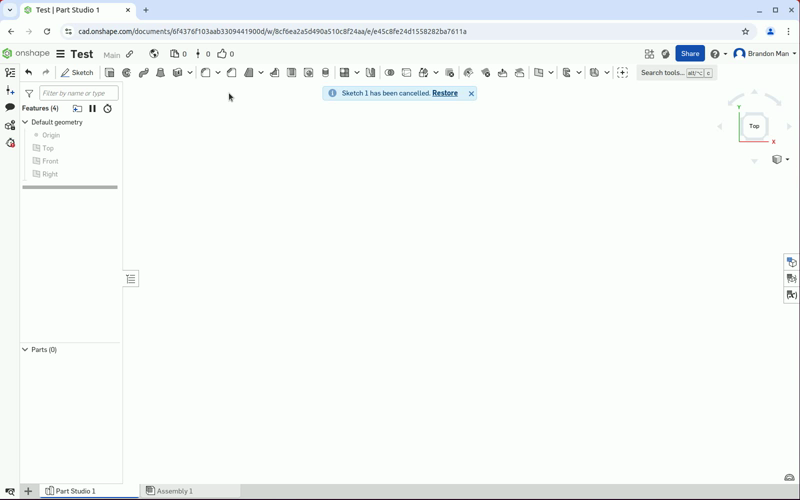
mouse_move(73, 352)
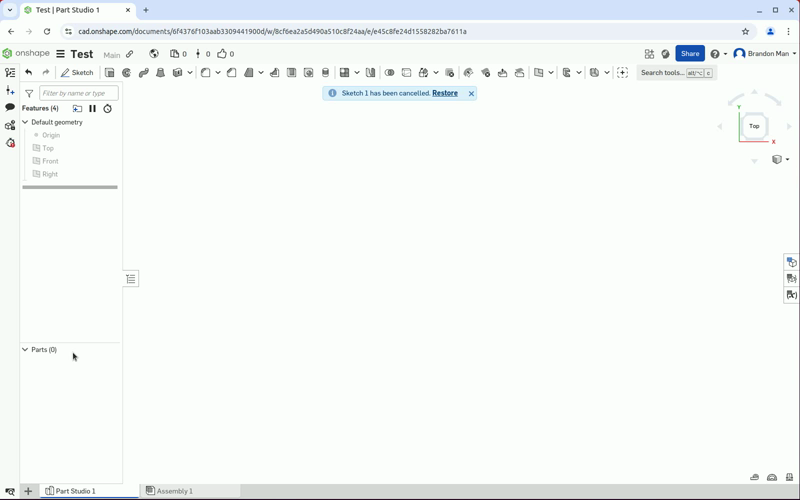
key(y)
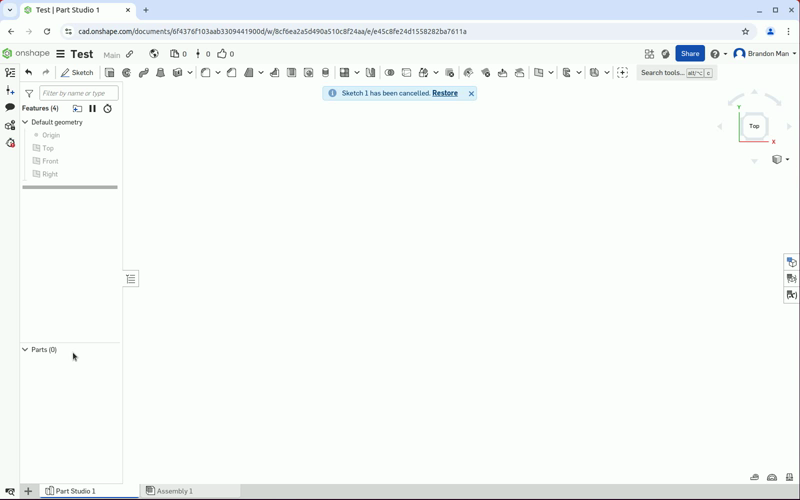
key(shift+p)
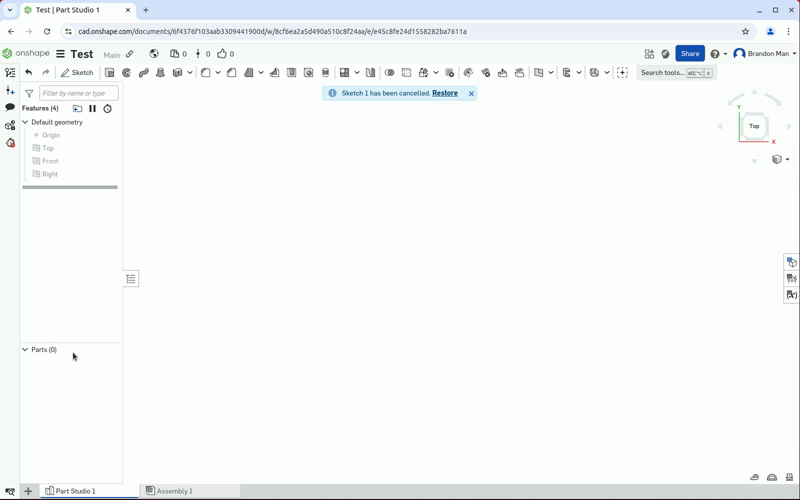
key(space)
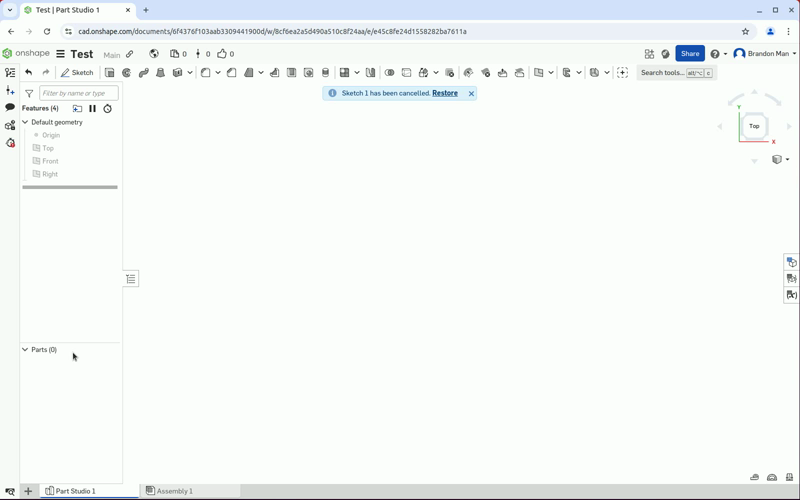
key_down(shift)
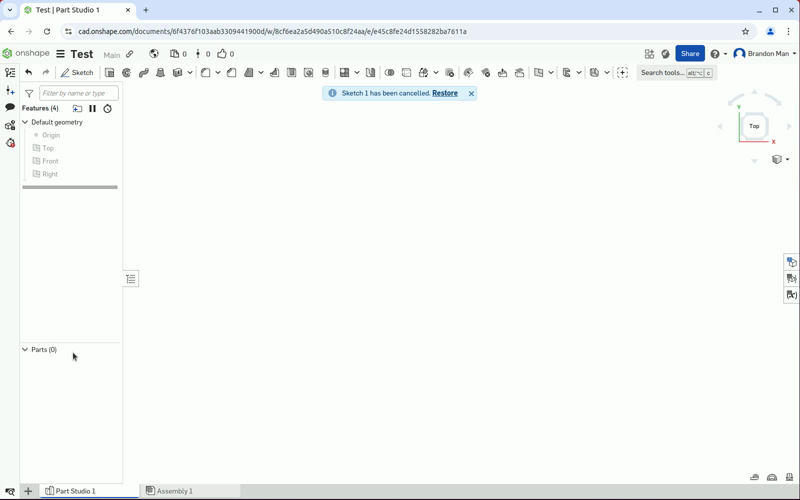
key(up)
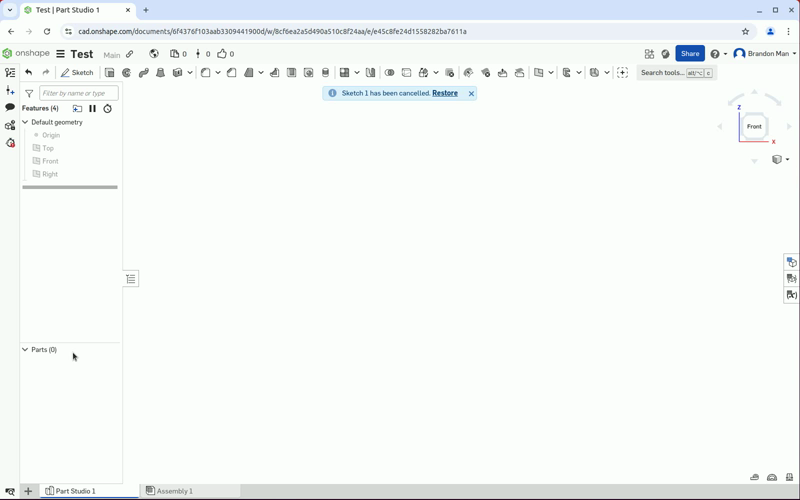
key_up(shift)
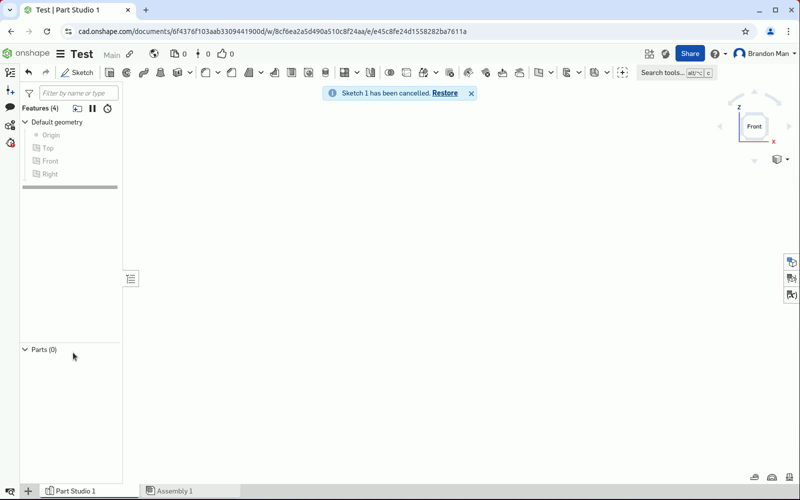
mouse_move(73, 352)
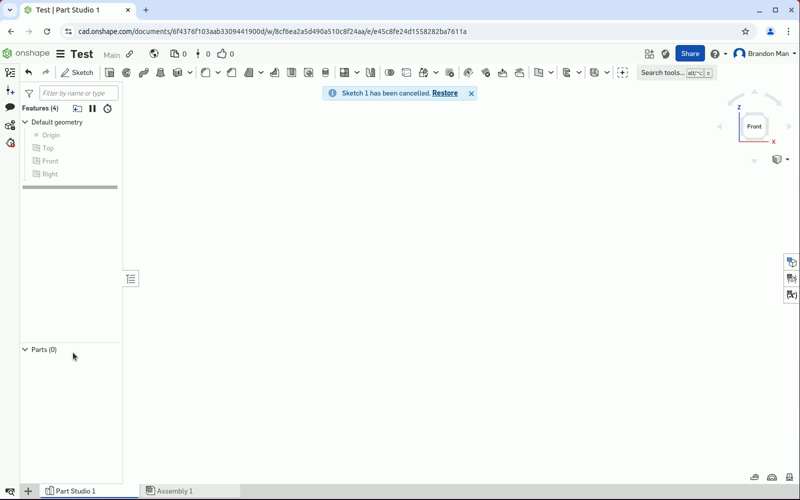
key(shift+y)
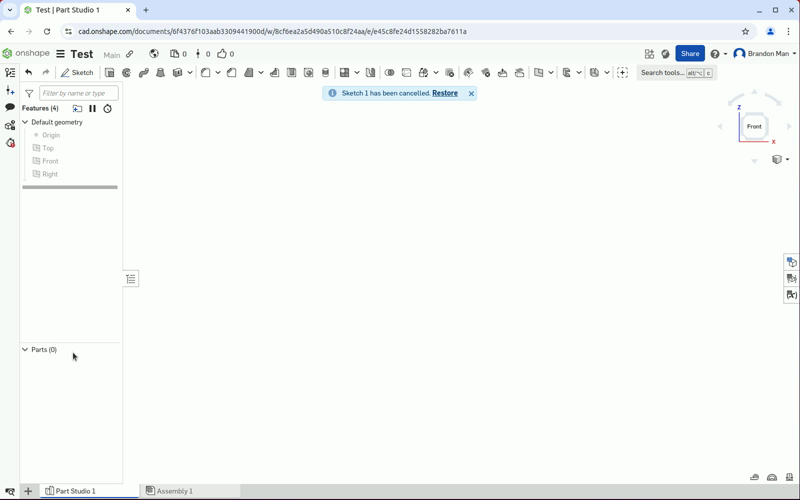
key(shift+s)
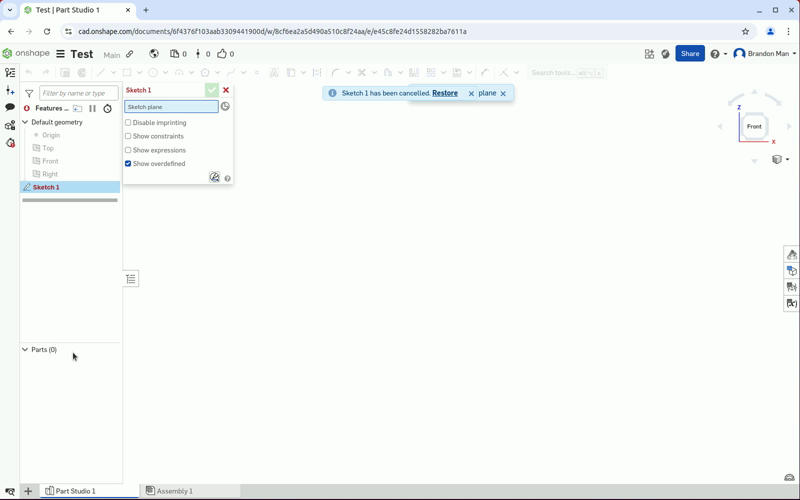
mouse_move(73, 163)
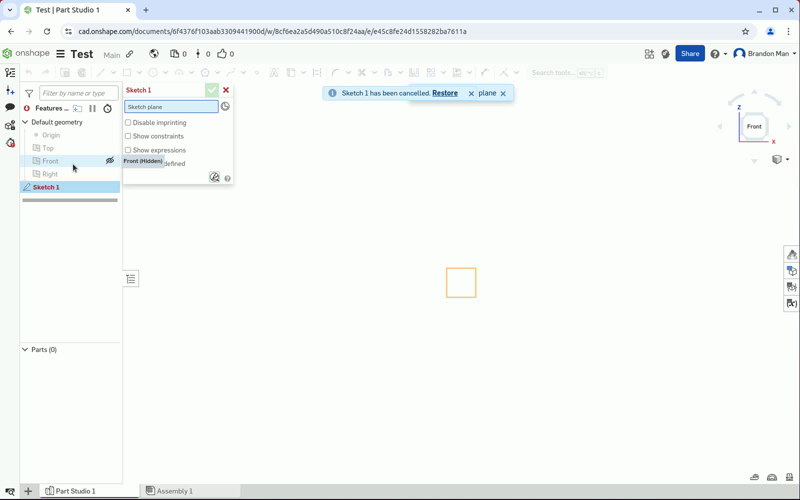
click(73, 163)
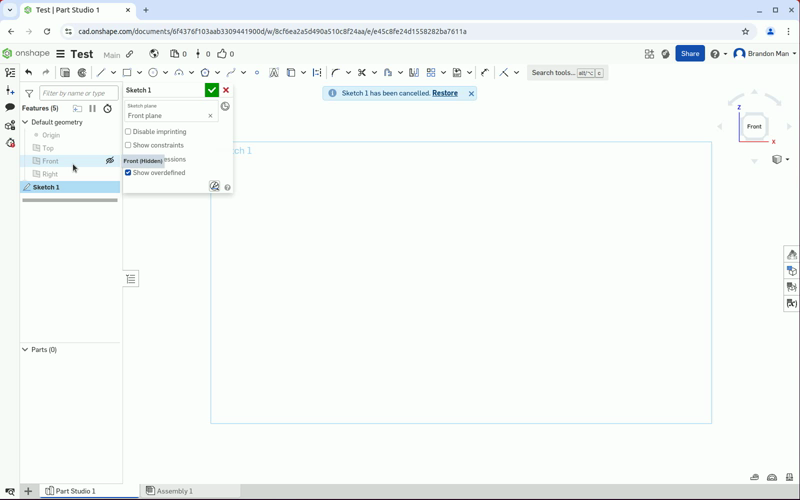
mouse_move(73, 352)
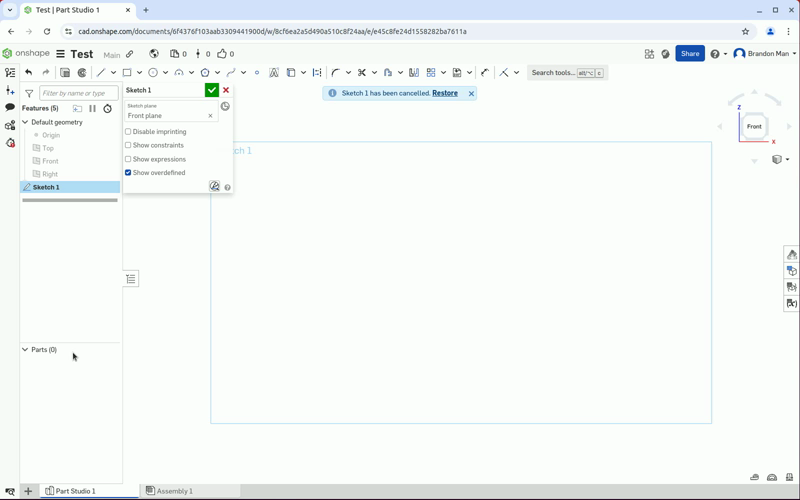
key(y)
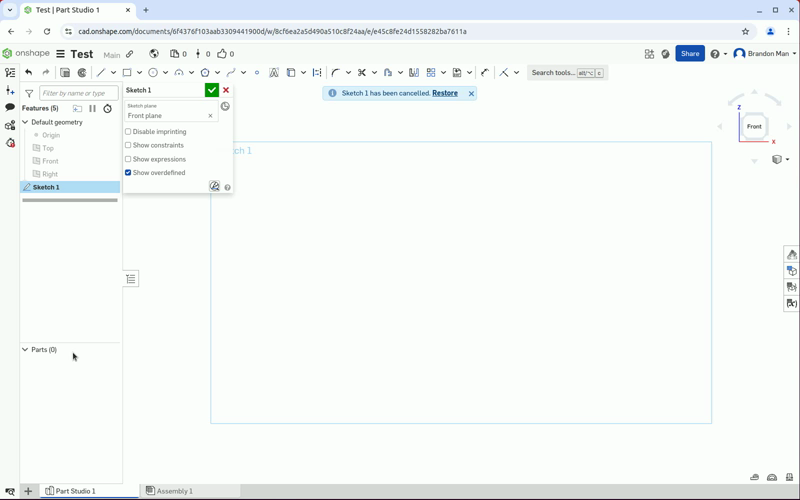
key(l)
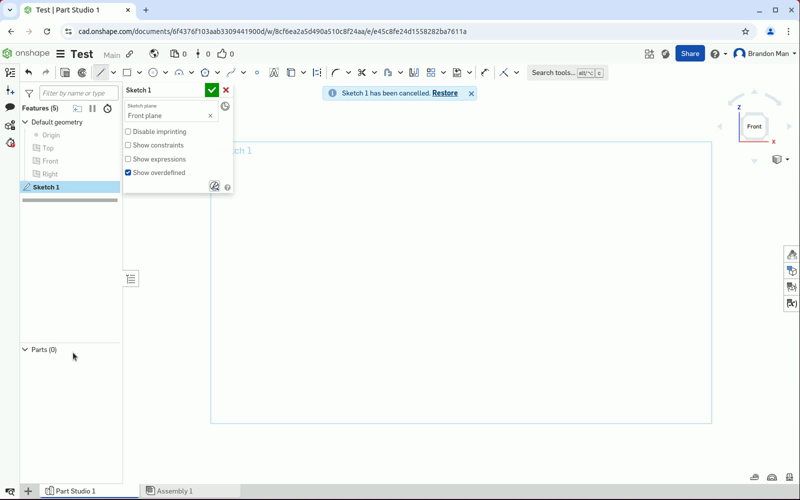
key_down(shift)
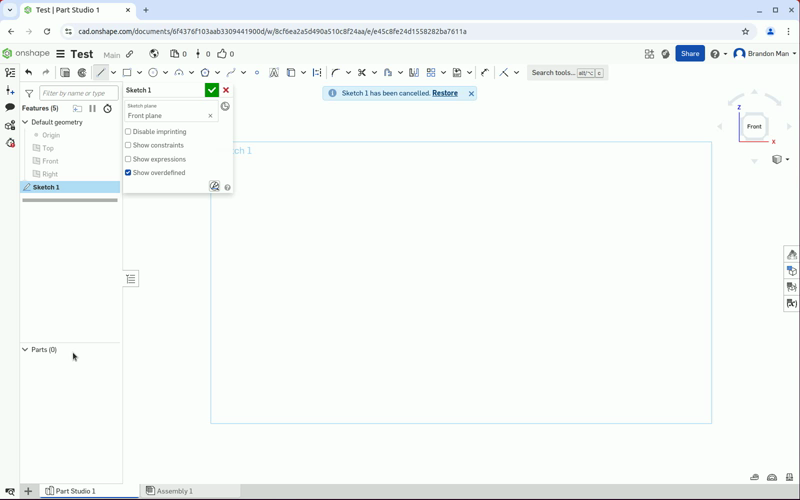
mouse_move(460, 282)
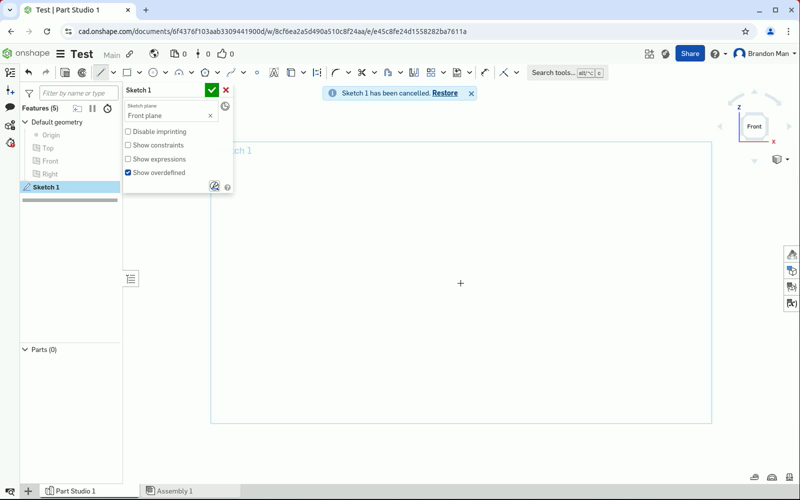
click(460, 282)
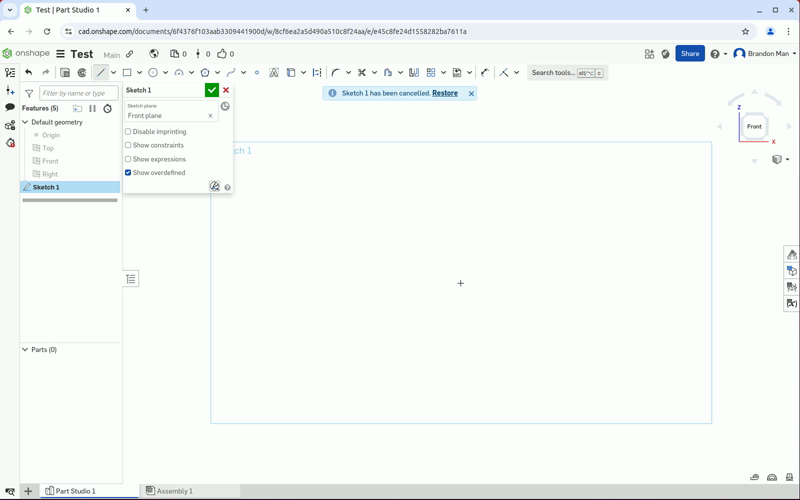
key_up(shift)
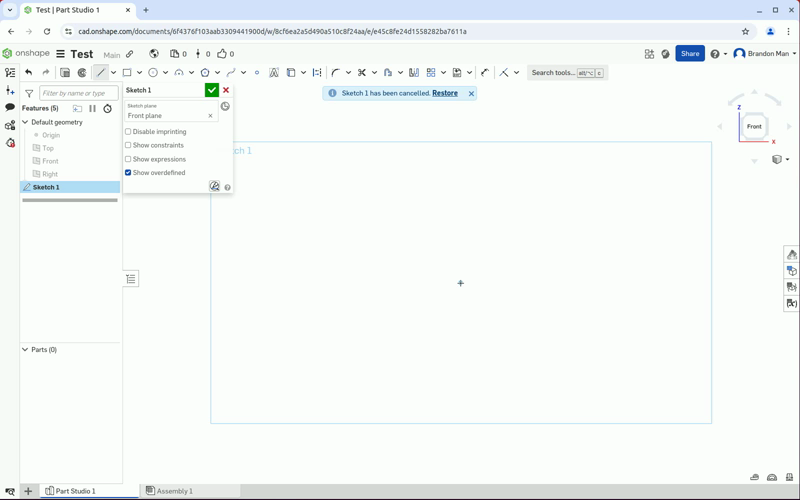
key_down(shift)
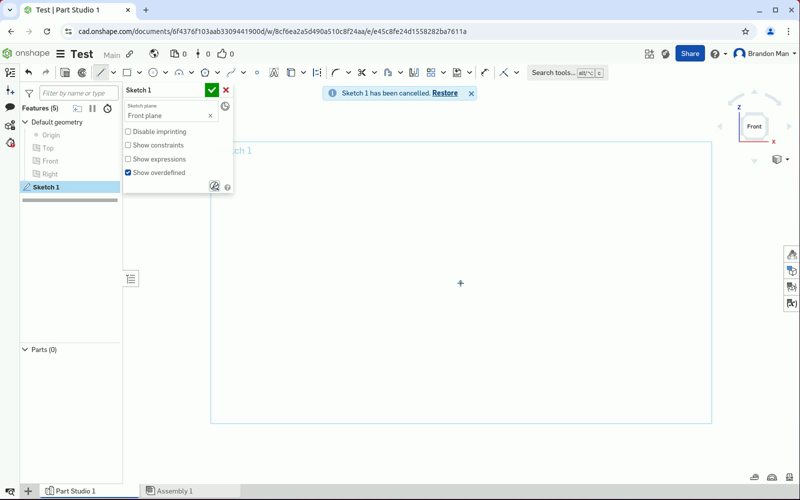
mouse_move(490, 282)
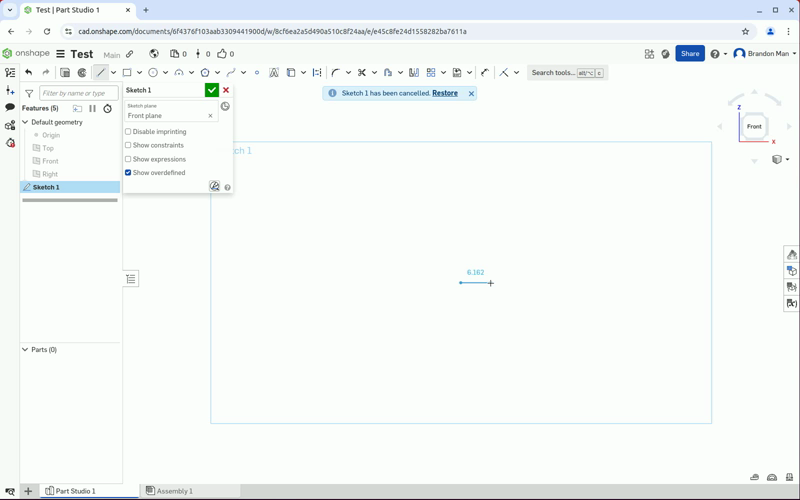
mouse_move(517, 282)
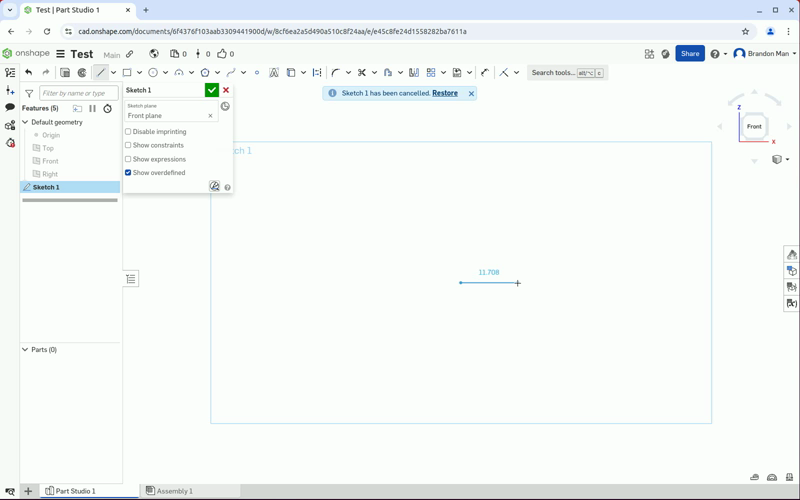
click(517, 282)
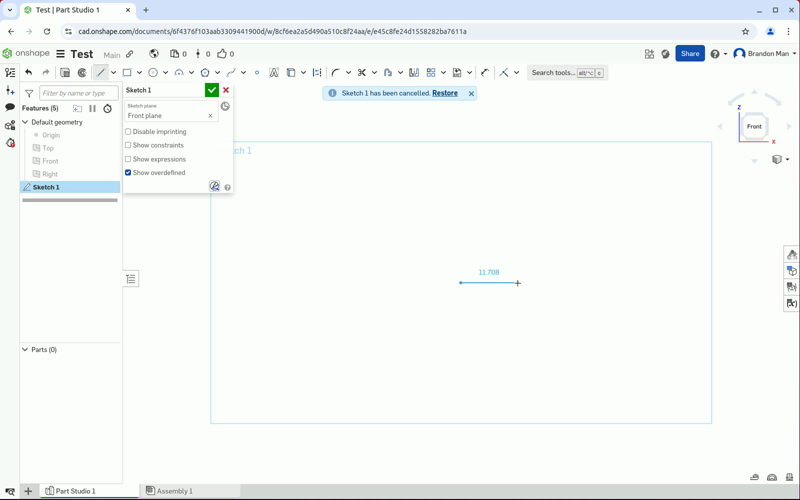
key_up(shift)
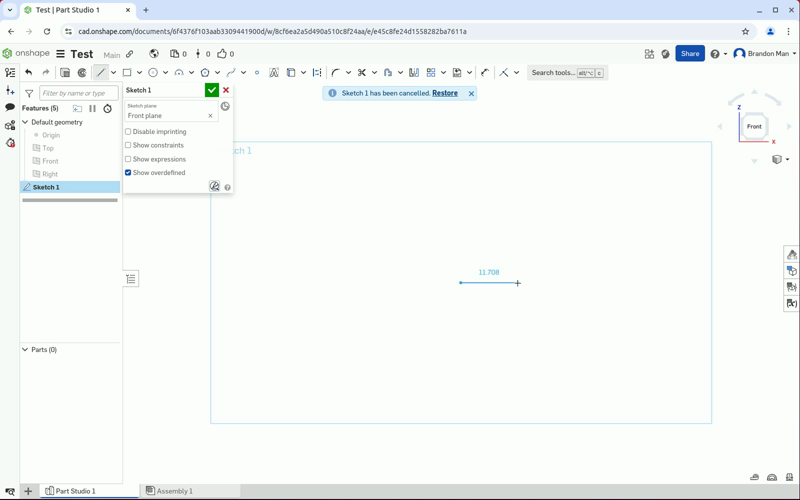
key_down(shift)
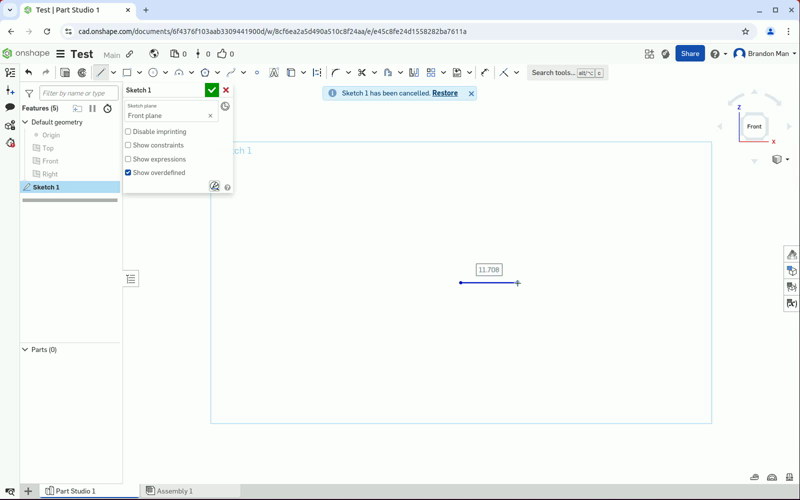
mouse_move(547, 282)
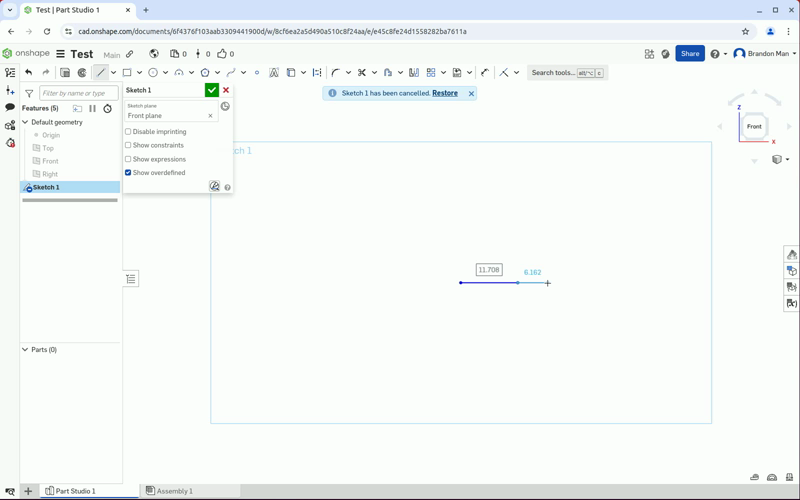
mouse_move(517, 263)
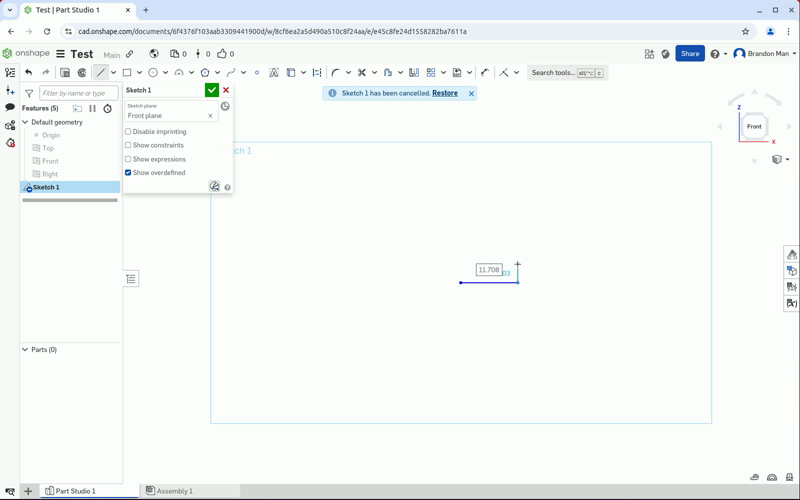
click(517, 263)
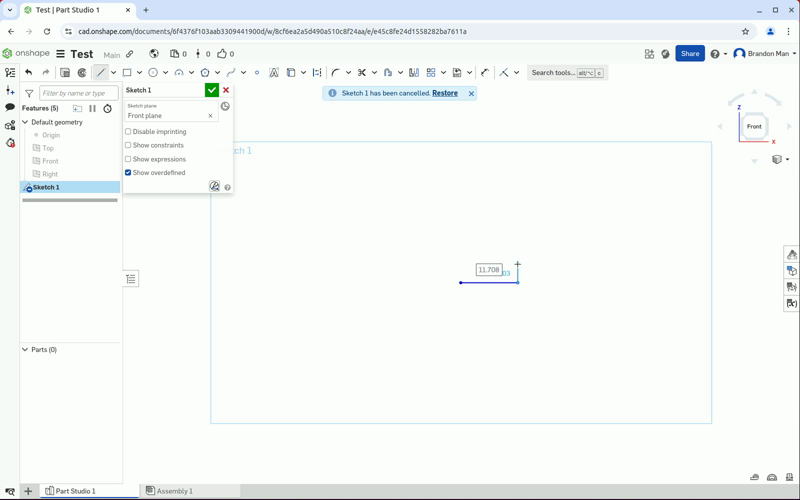
key_up(shift)
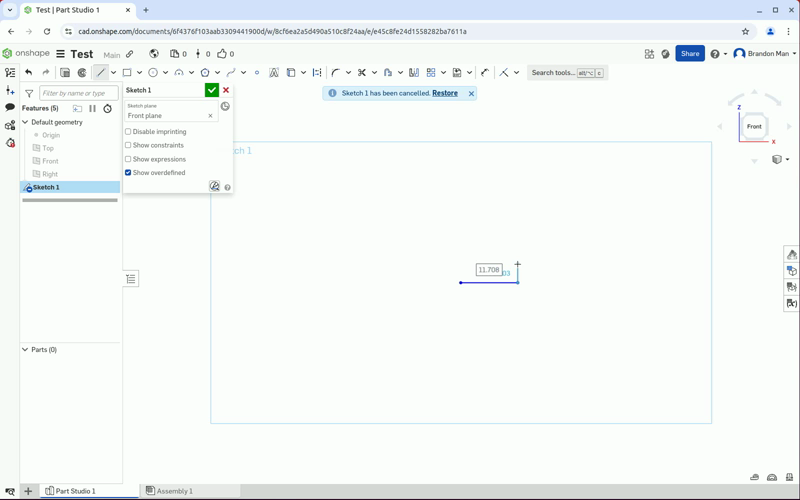
key_down(shift)
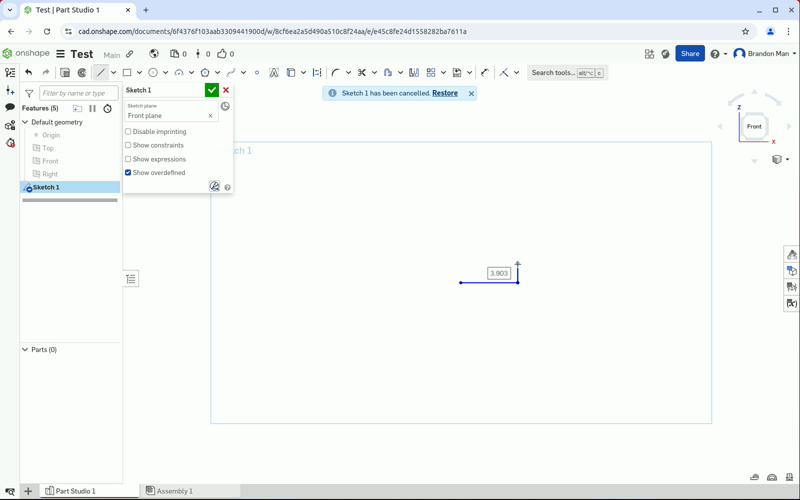
mouse_move(547, 263)
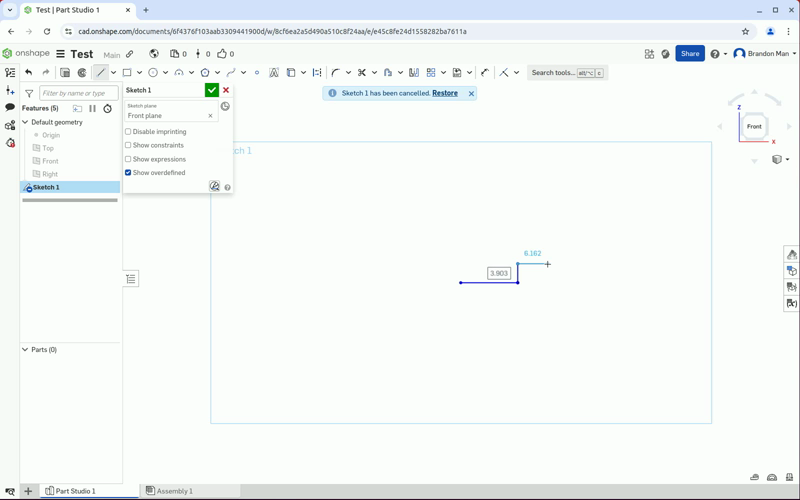
mouse_move(460, 263)
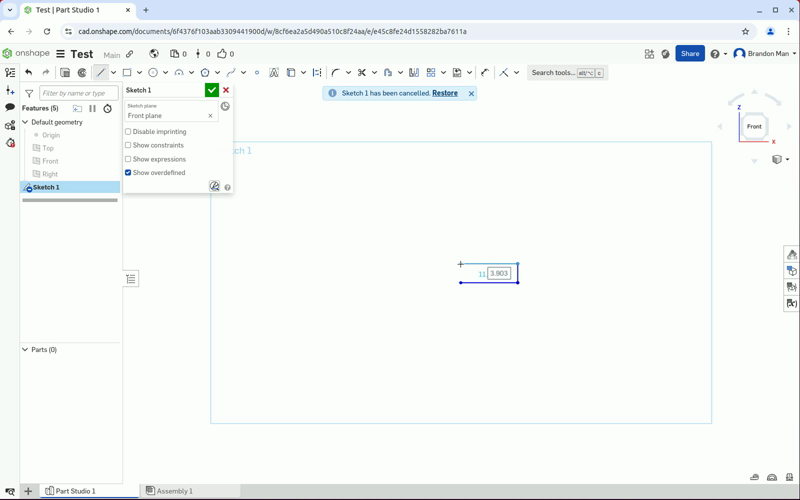
click(460, 263)
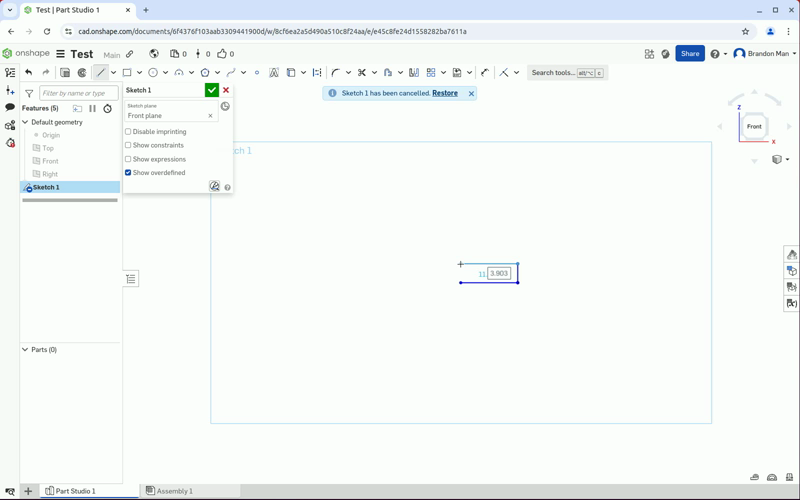
key_up(shift)
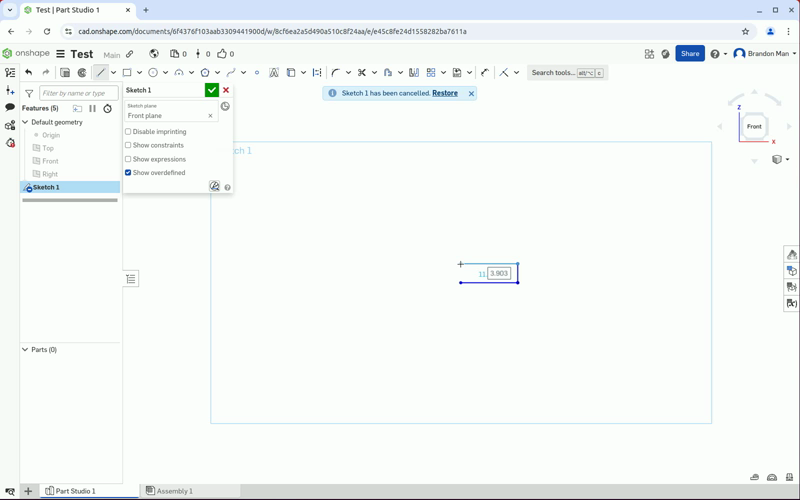
mouse_move(490, 263)
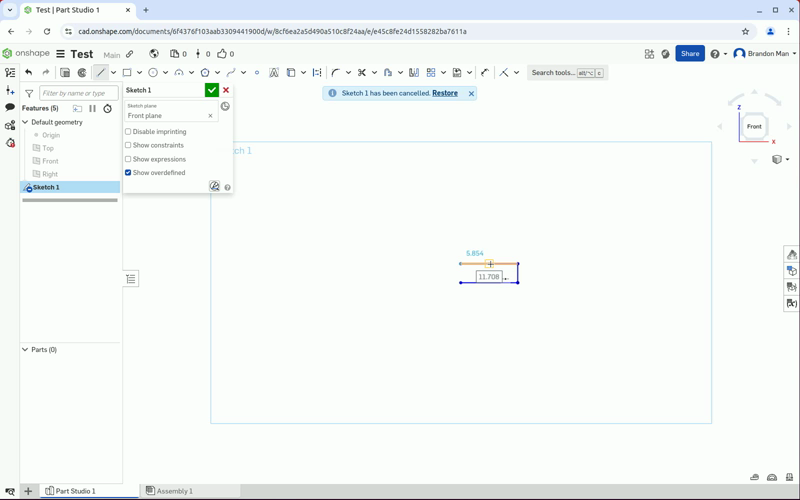
key_down(shift)
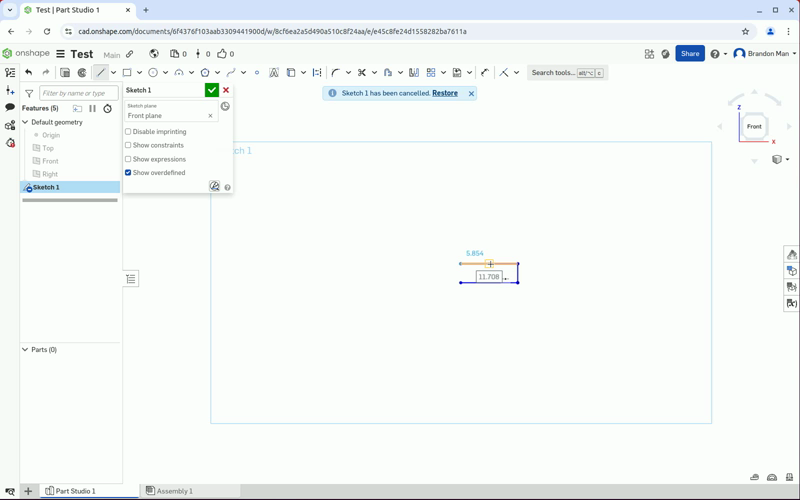
mouse_move(460, 282)
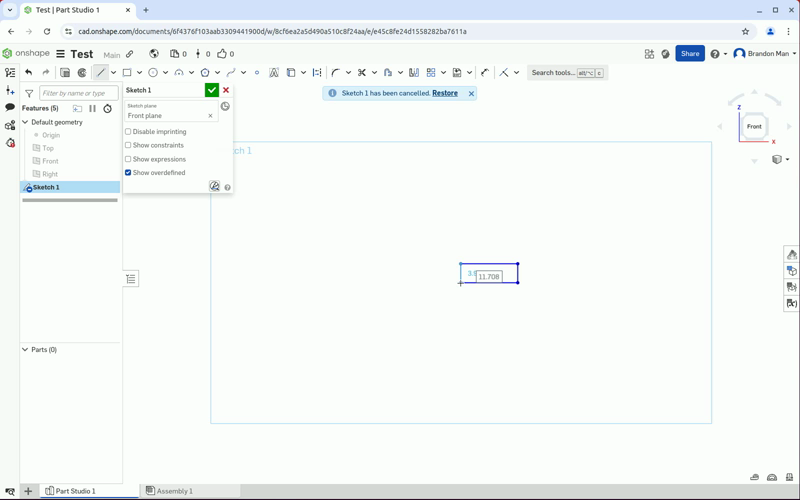
key_up(shift)
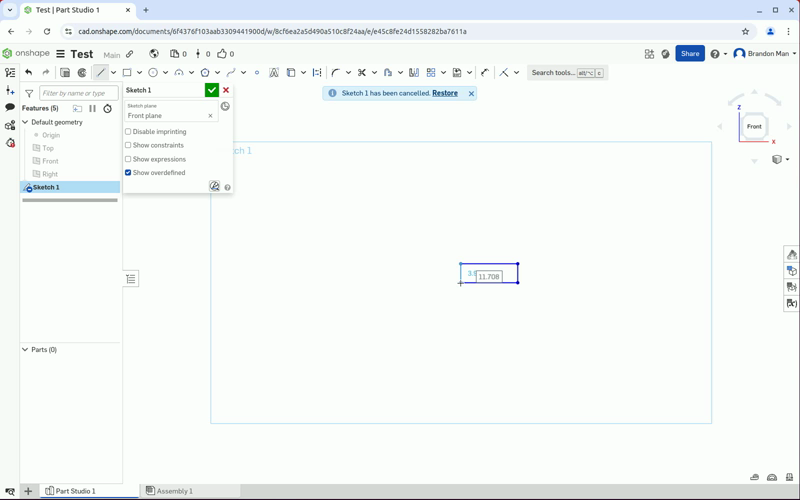
click(460, 282)
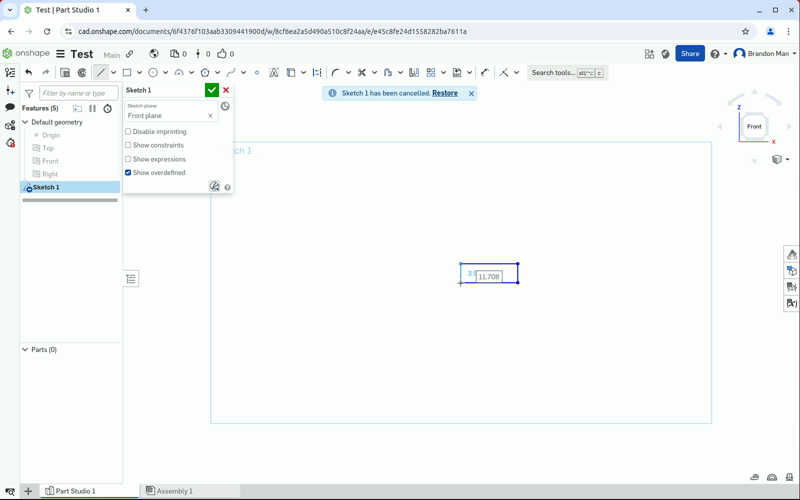
key(esc)
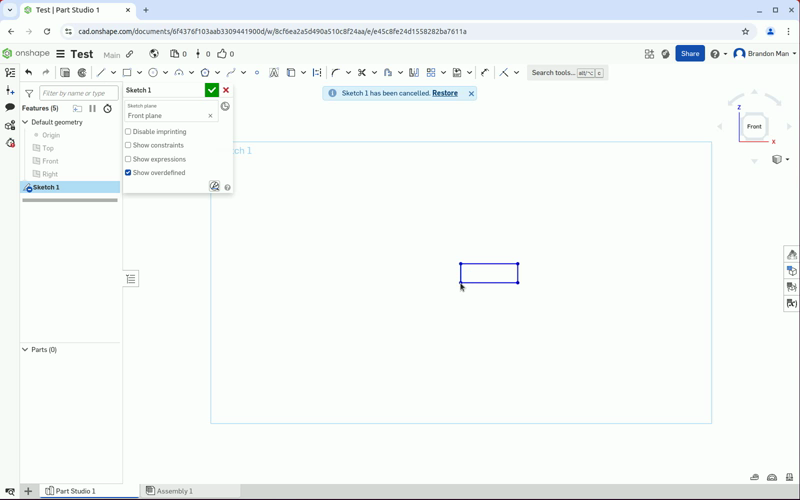
mouse_move(505, 276)
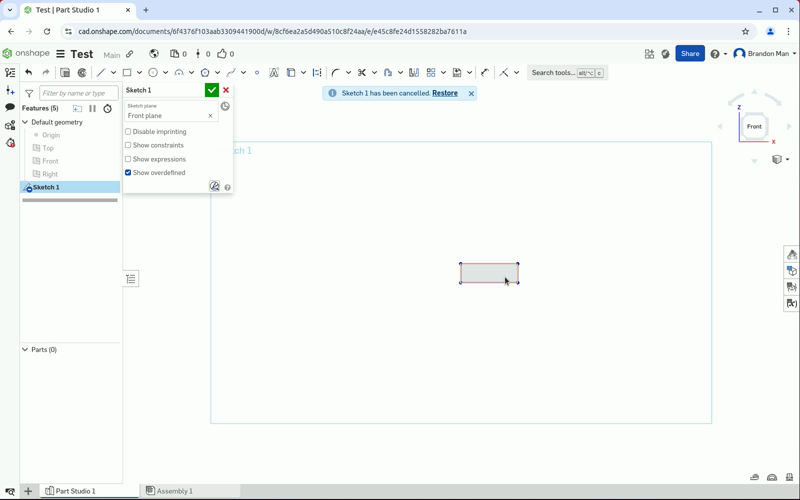
scroll(6)
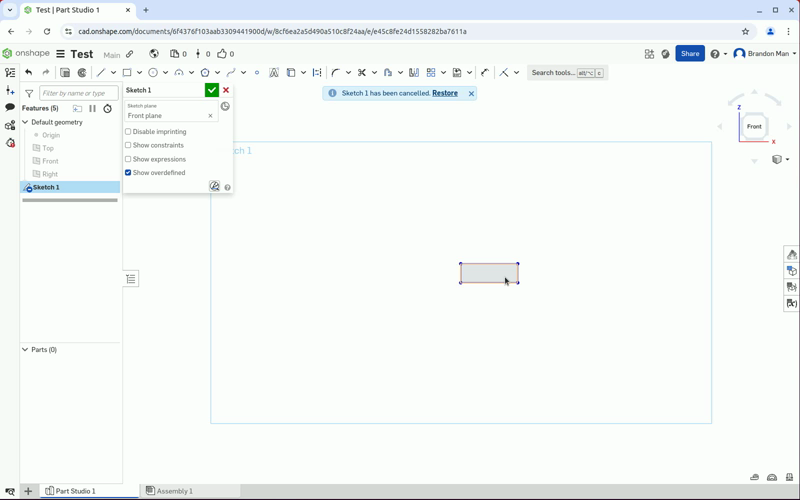
scroll(6)
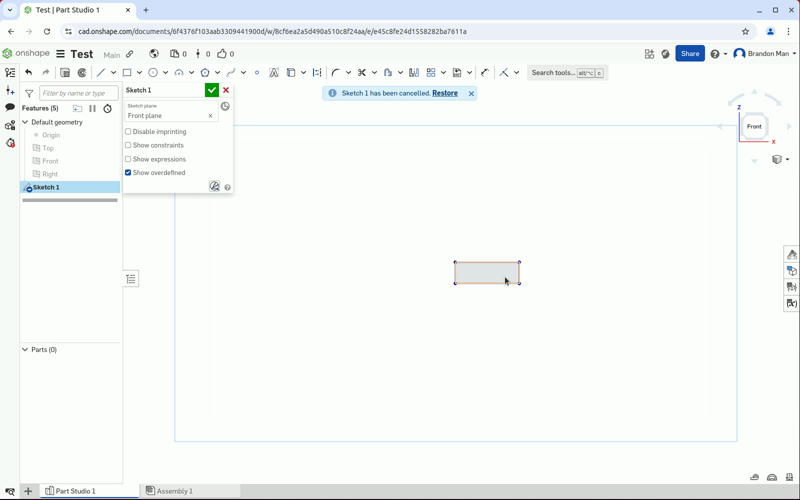
scroll(6)
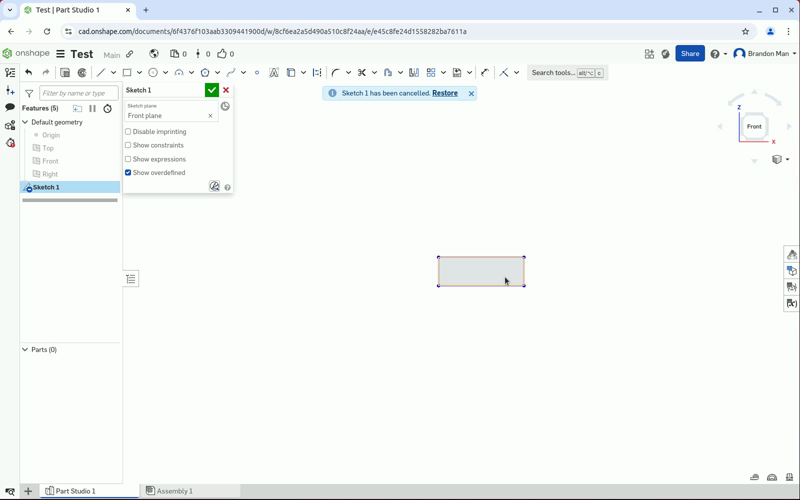
scroll(6)
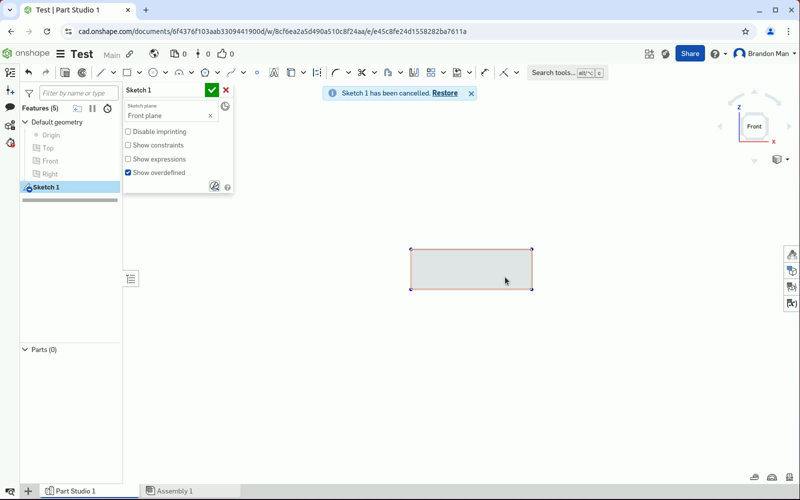
scroll(6)
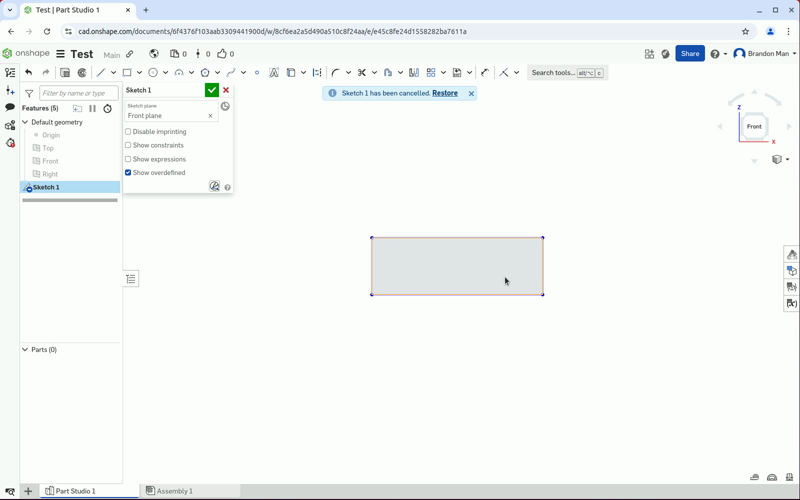
scroll(6)
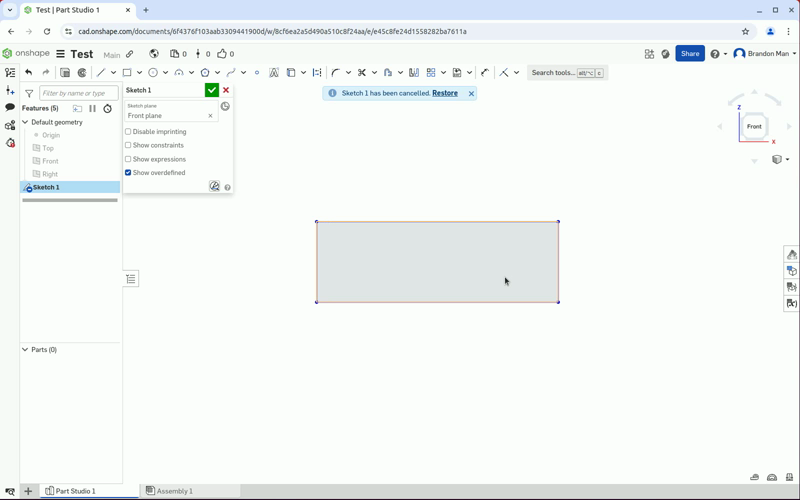
scroll(6)
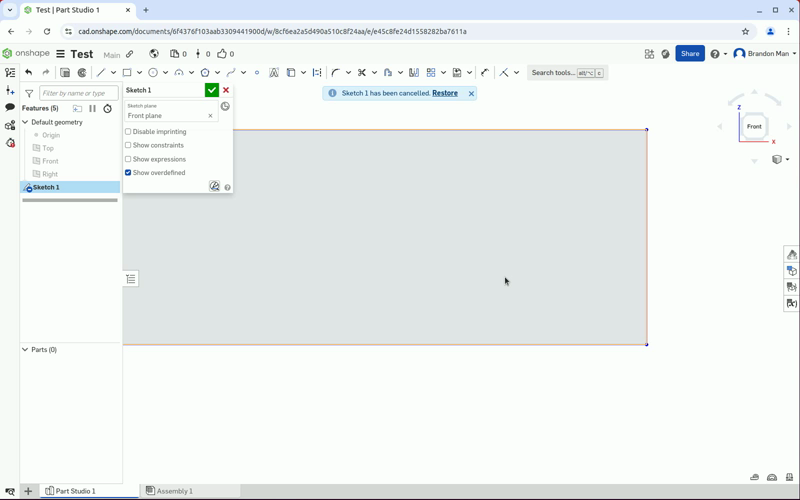
click(505, 276)
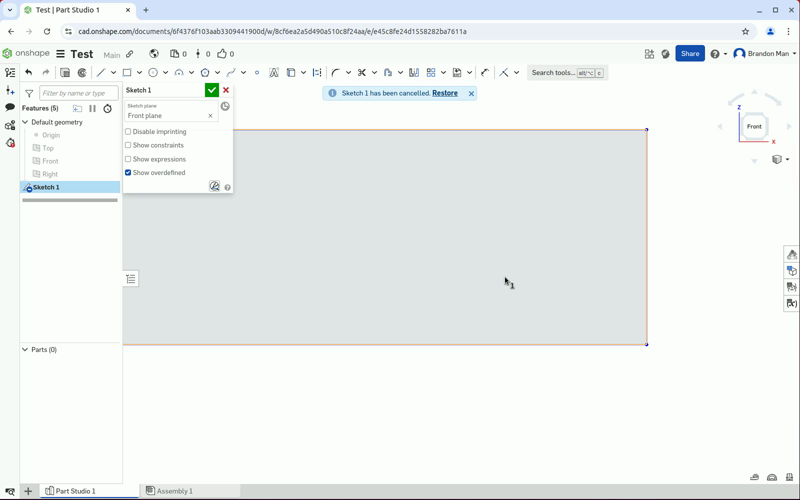
scroll(-6)
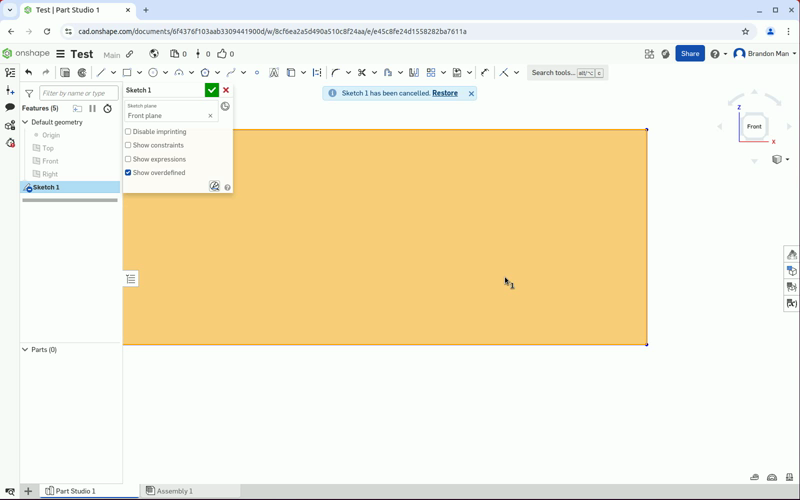
scroll(-6)
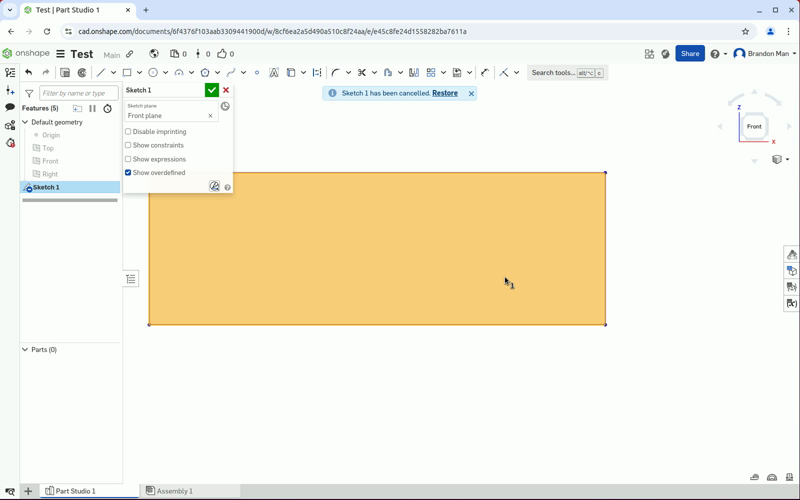
scroll(-6)
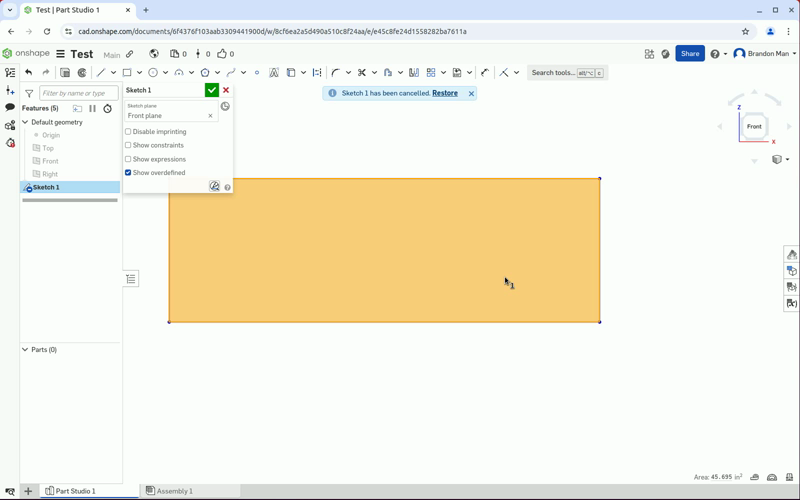
scroll(-6)
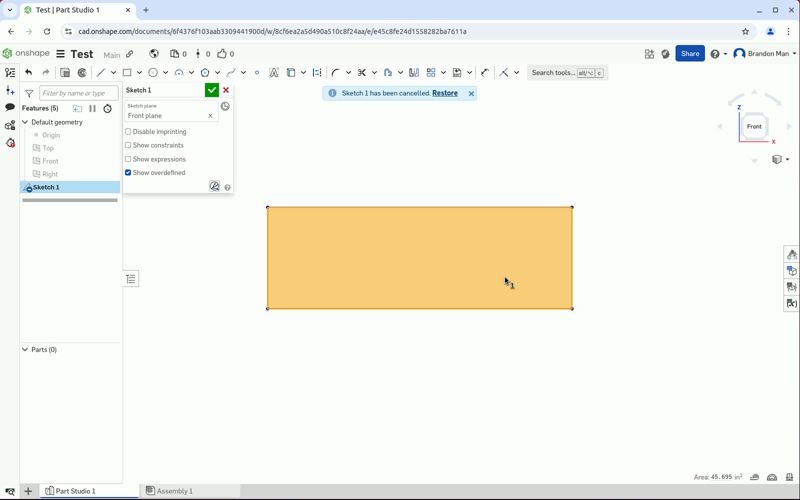
scroll(-6)
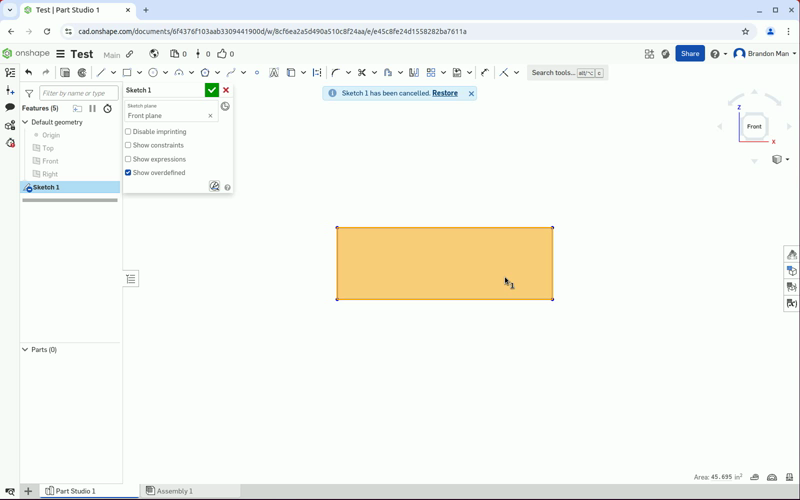
scroll(-6)
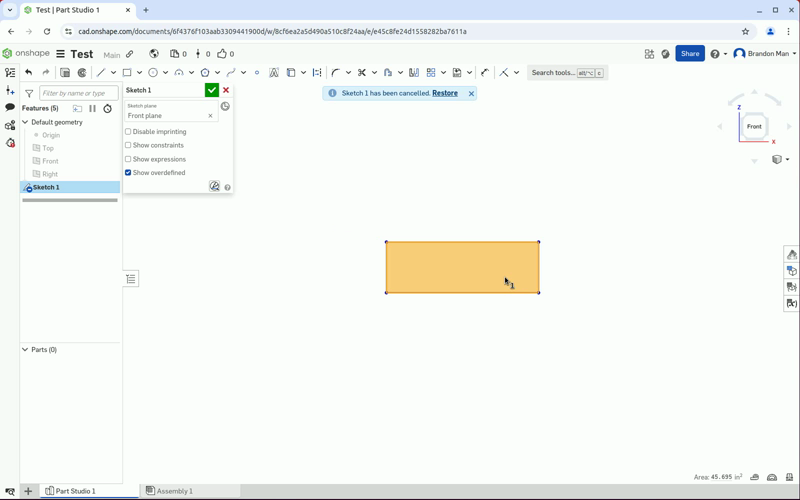
scroll(-6)
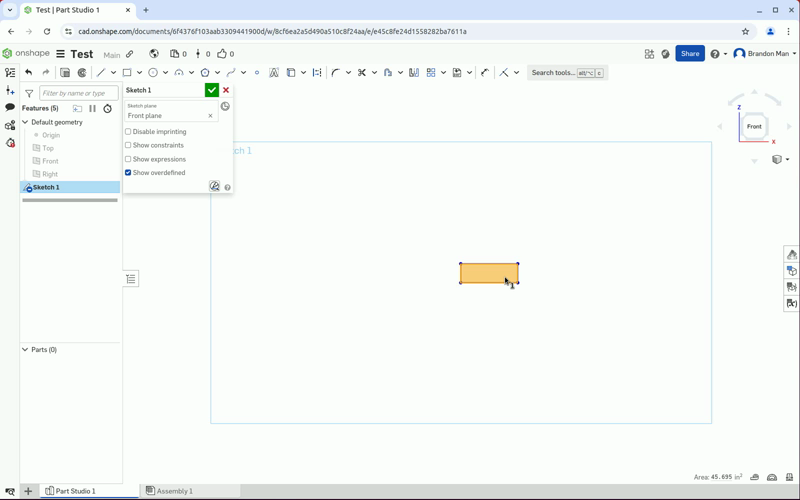
mouse_move(73, 352)
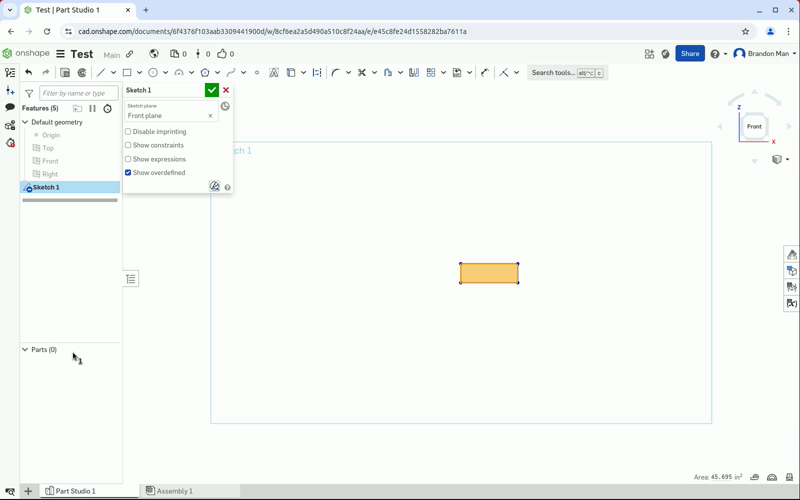
key(shift+y)
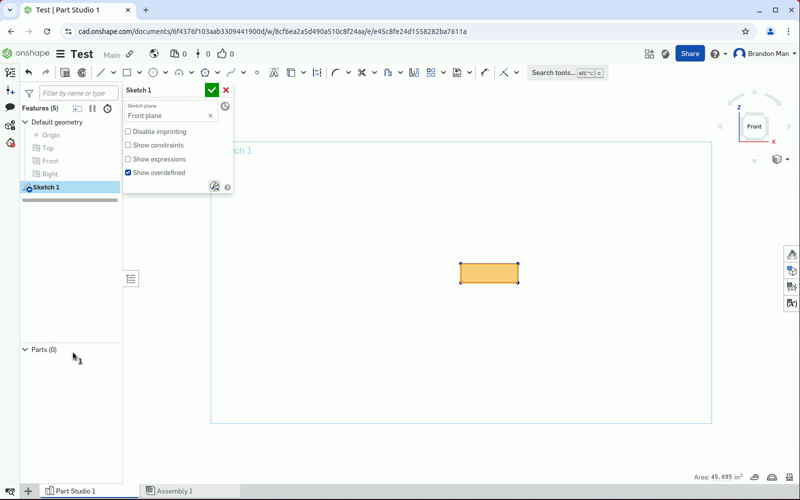
key(shift+e)
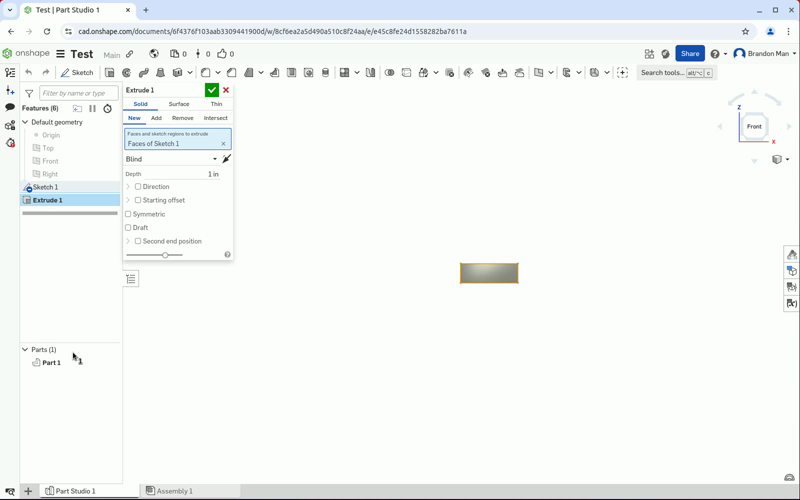
mouse_move(143, 106)
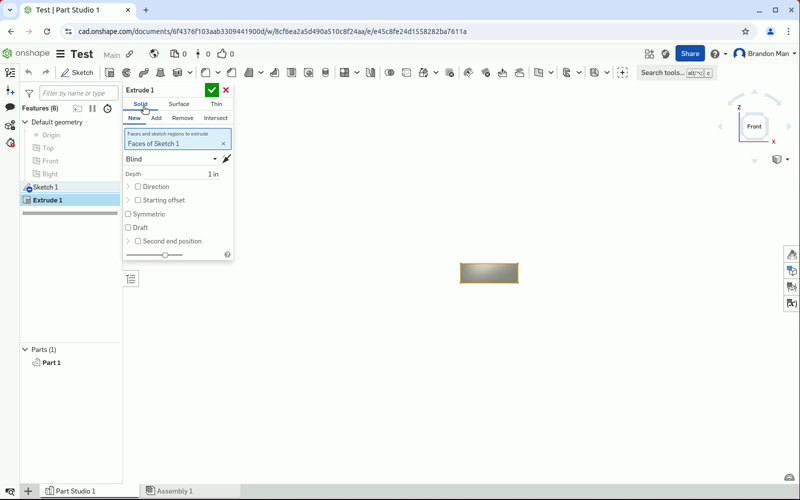
click(143, 106)
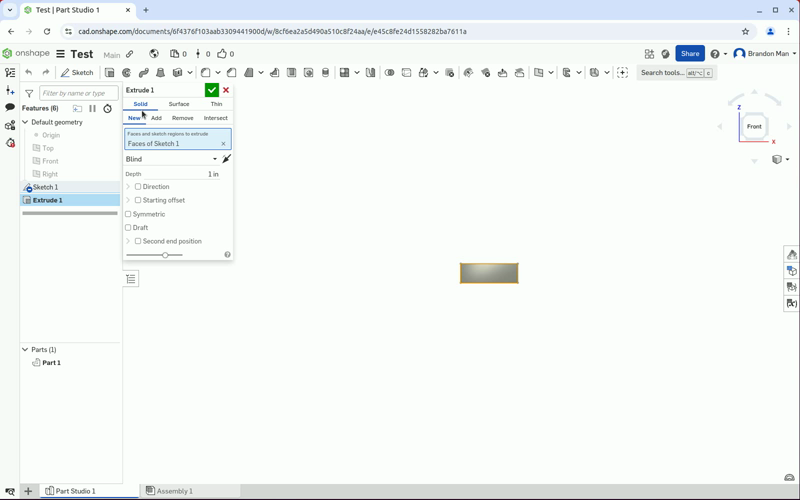
mouse_move(137, 120)
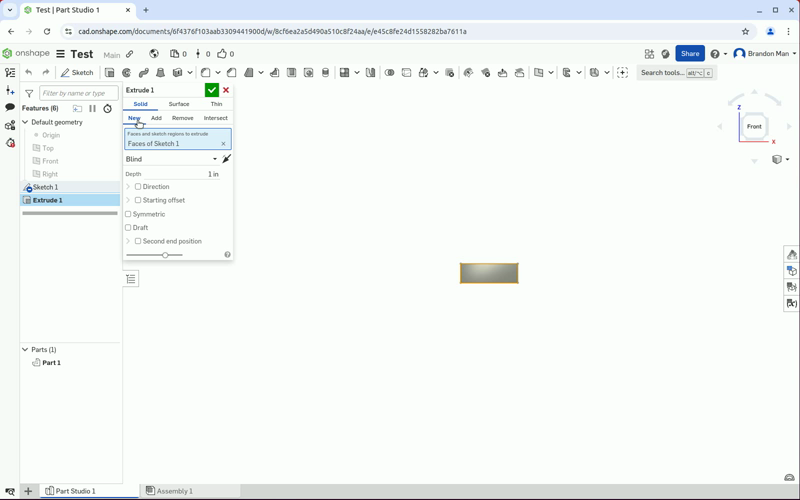
click(137, 120)
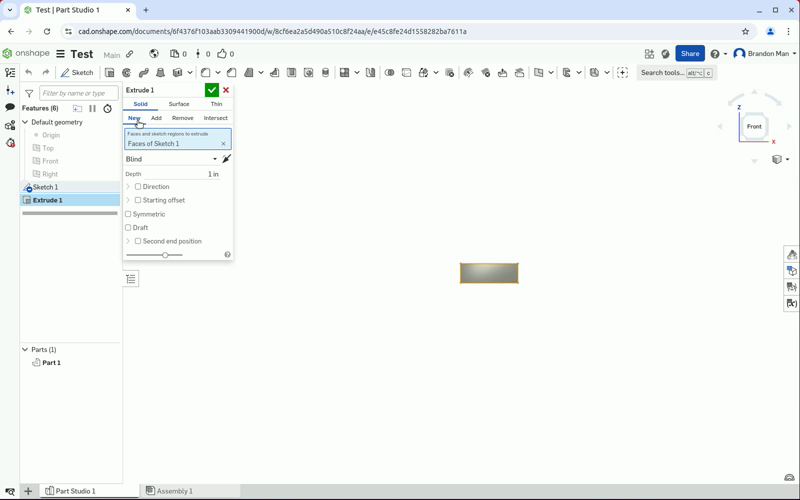
key(tab, 4)
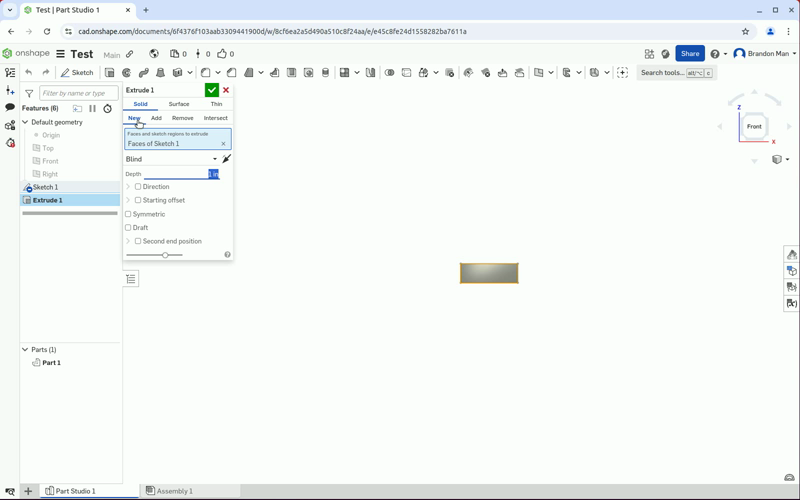
text(-23.108)
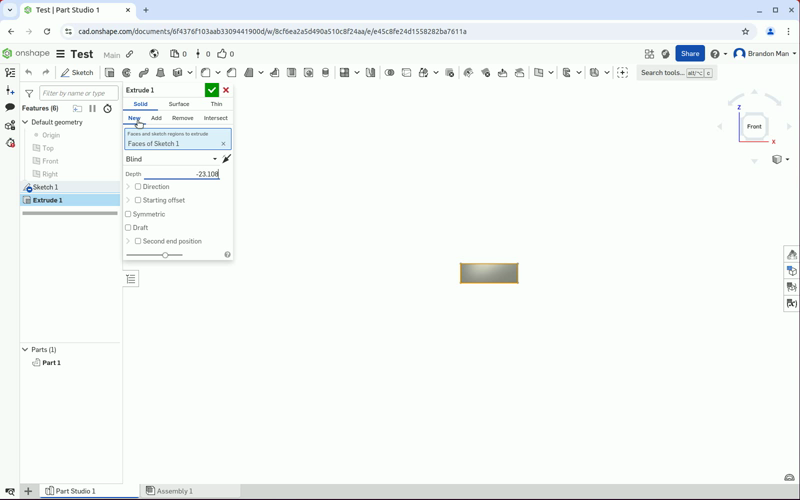
key(enter)
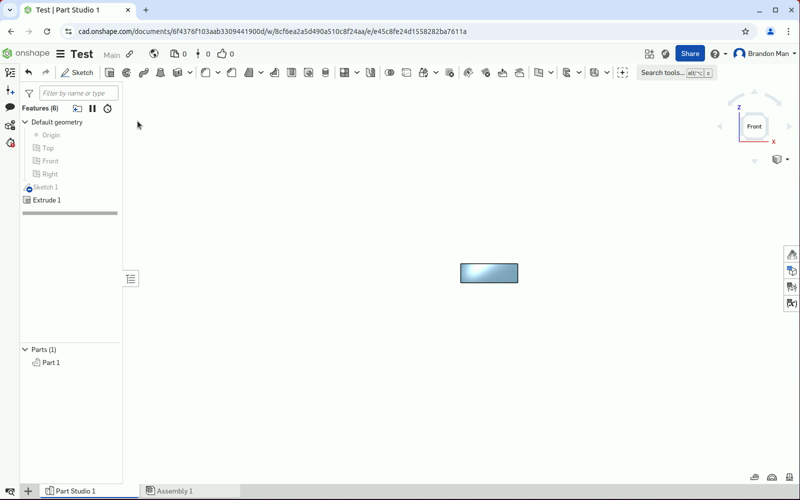
key(shift+h)
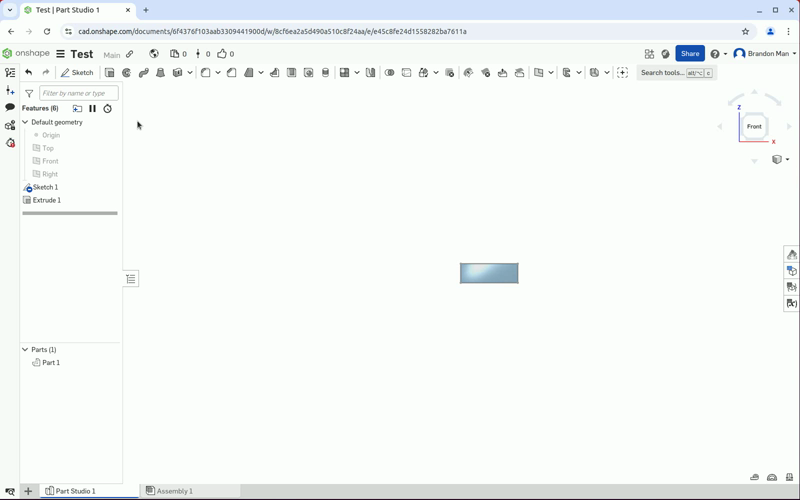
key(shift+h)
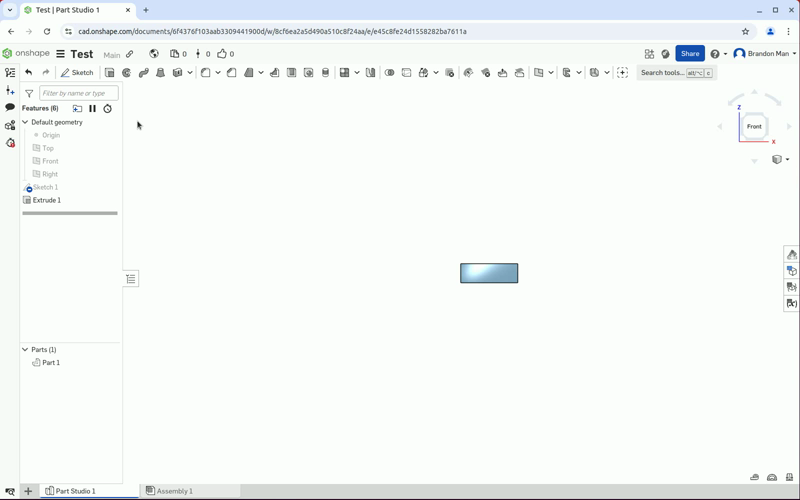
mouse_move(73, 189)
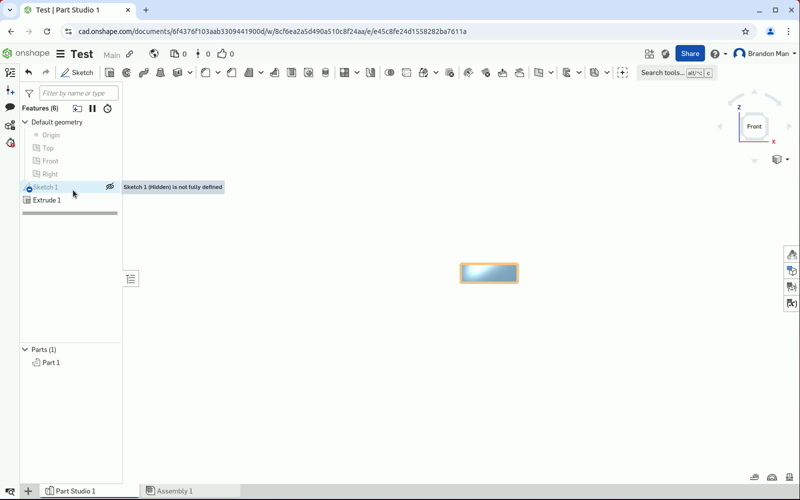
click(73, 189)
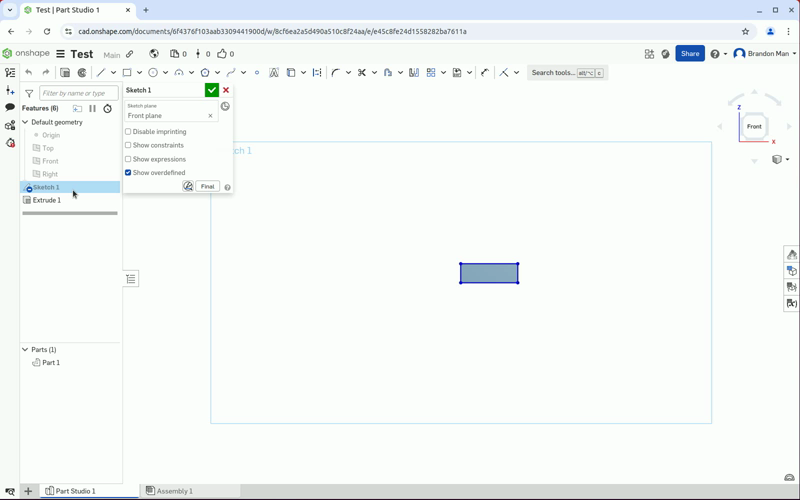
mouse_move(229, 92)
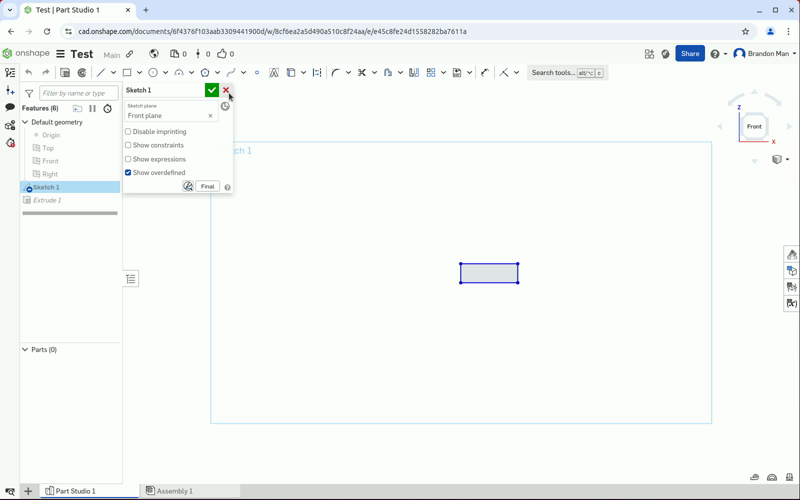
click(229, 92)
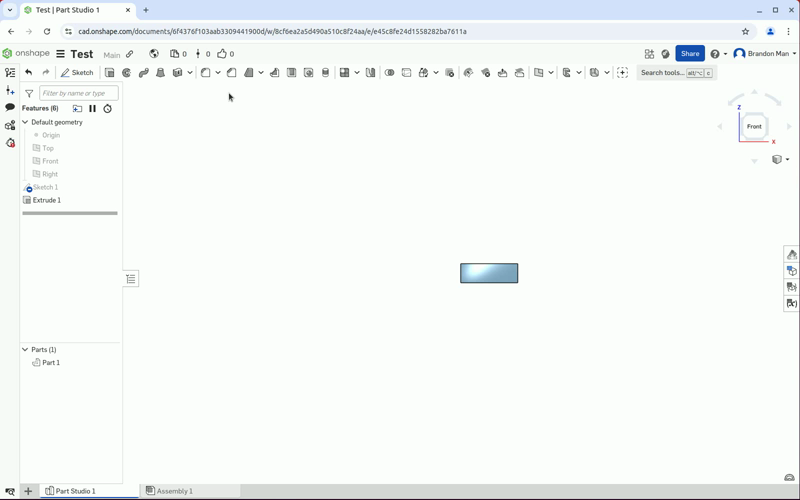
mouse_move(73, 352)
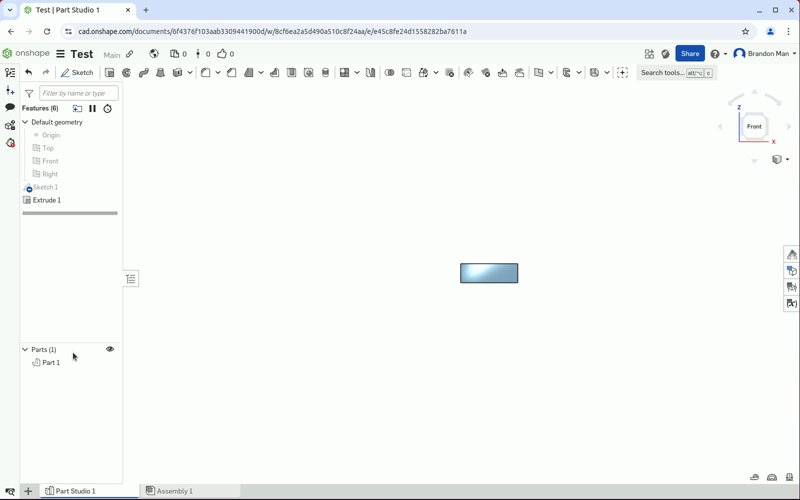
key(y)
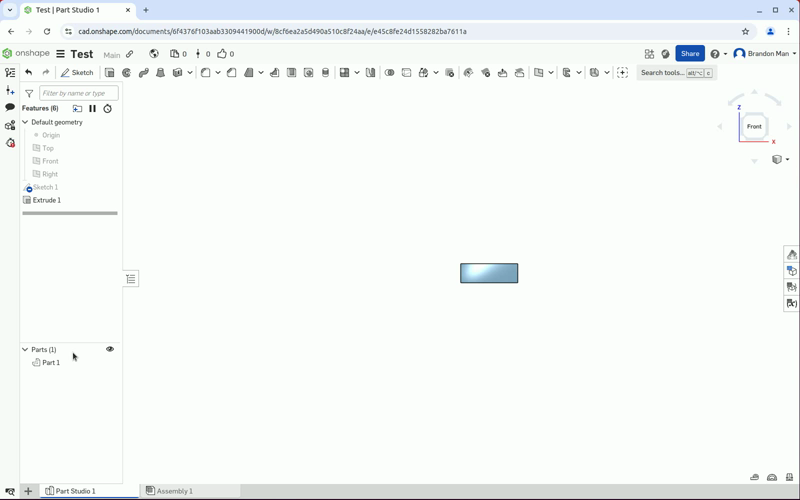
key(shift+p)
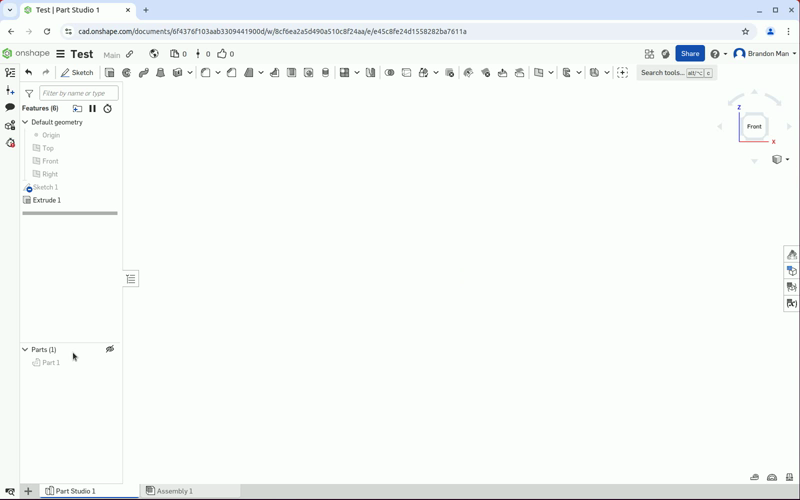
key(space)
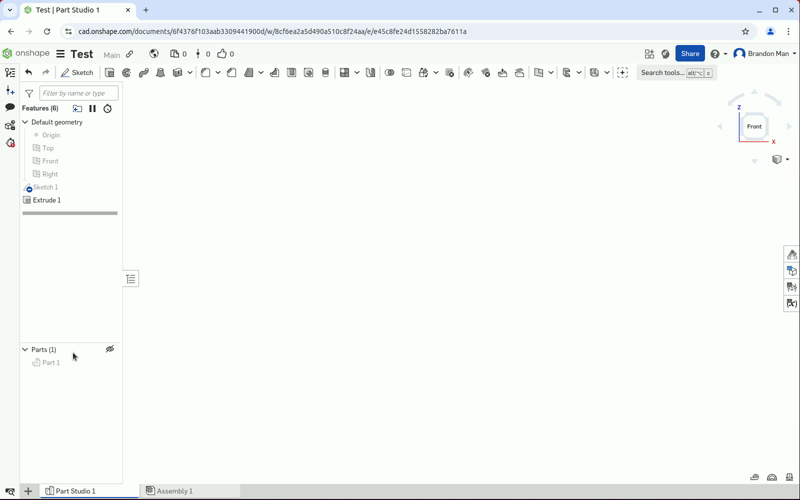
key_down(shift)
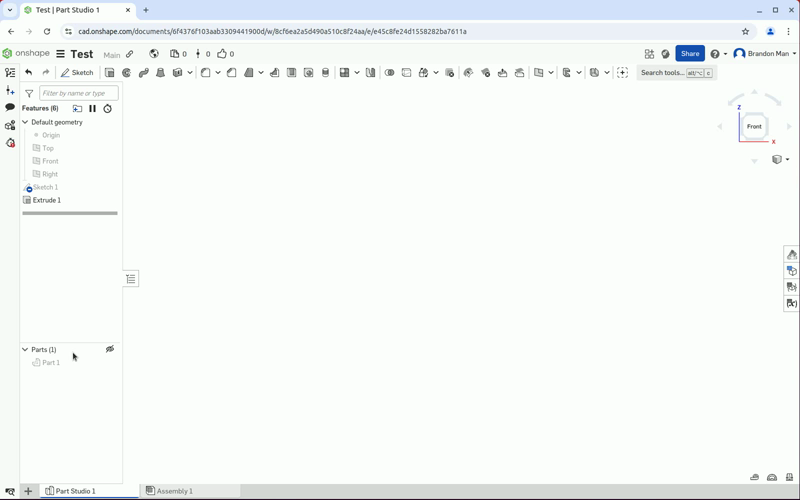
key(down)
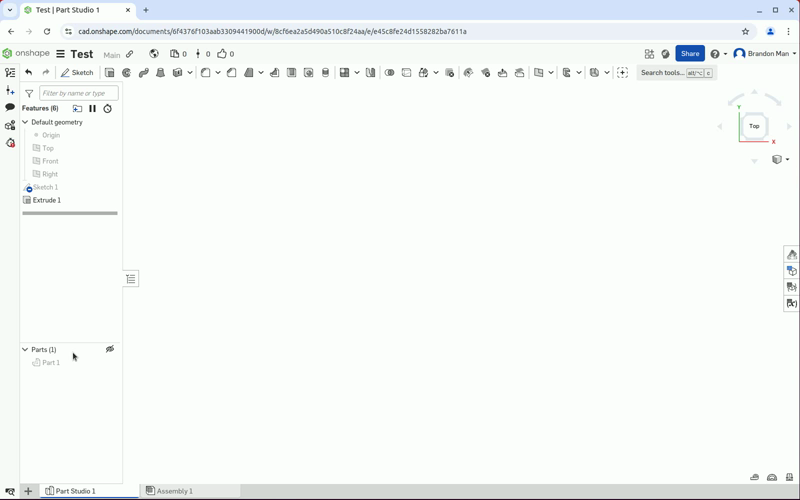
key_up(shift)
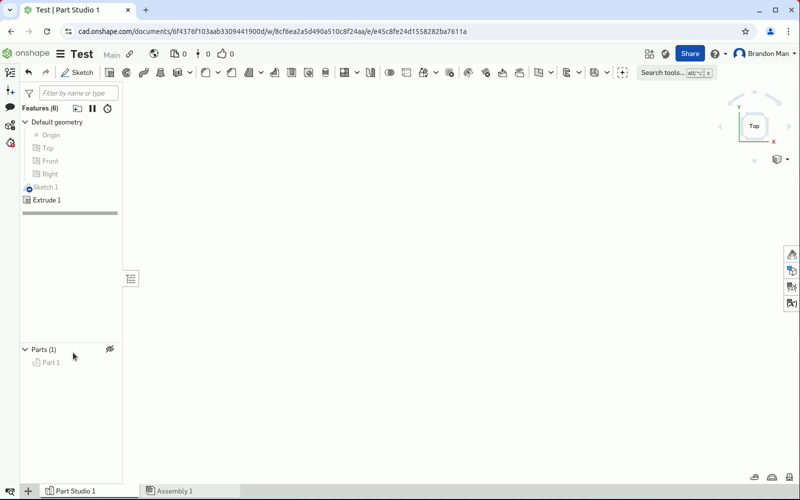
mouse_move(73, 352)
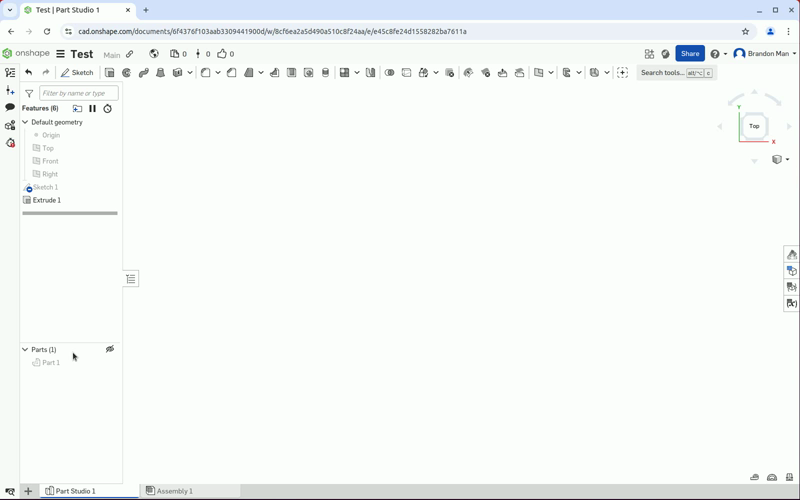
key(shift+y)
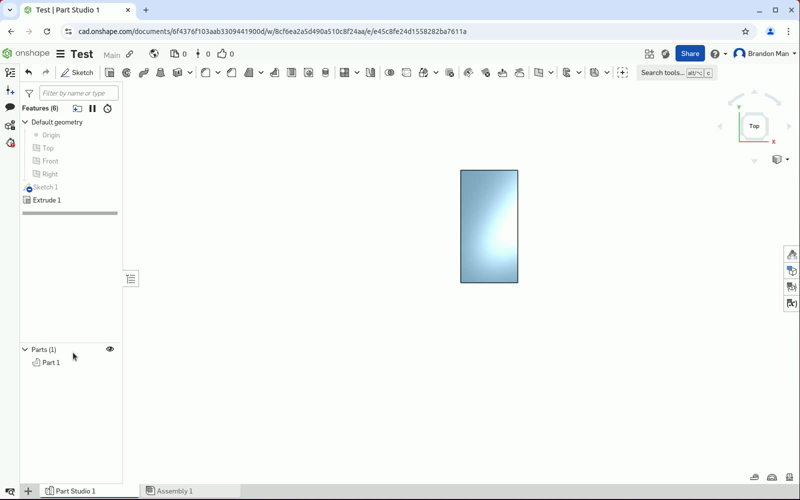
mouse_move(541, 75)
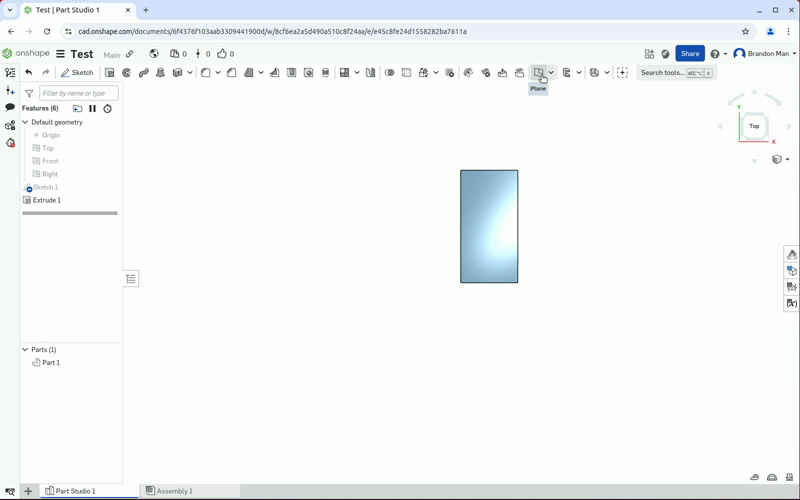
click(541, 75)
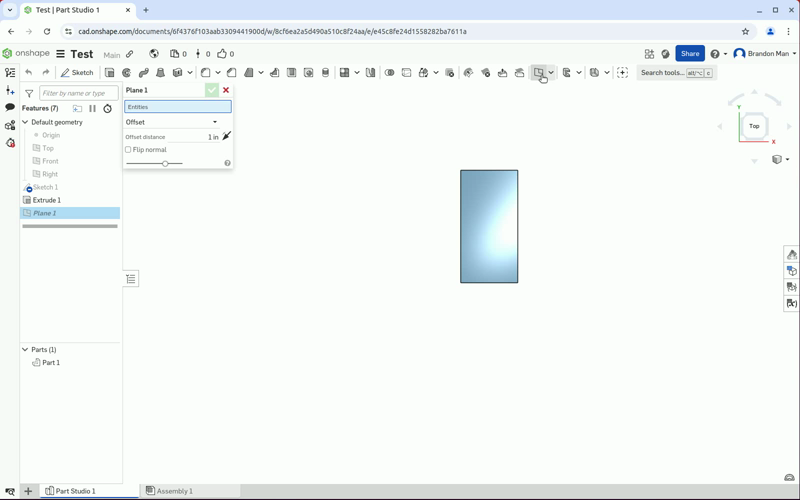
mouse_move(73, 150)
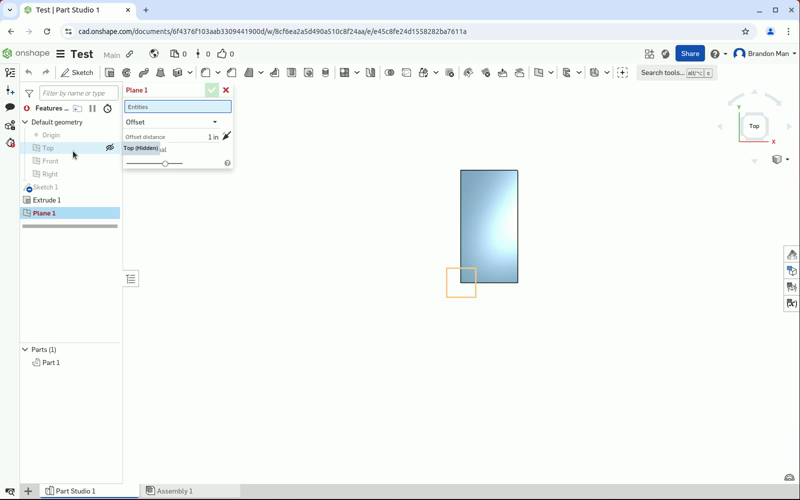
click(73, 150)
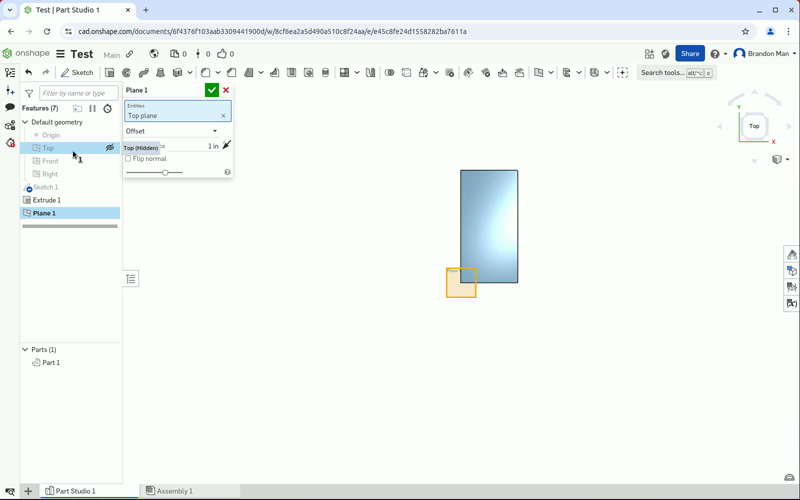
key(tab, 2)
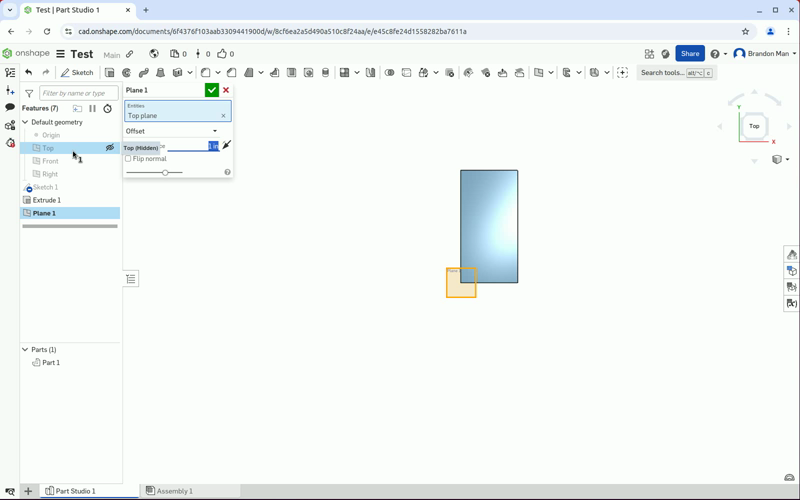
text(3.851)
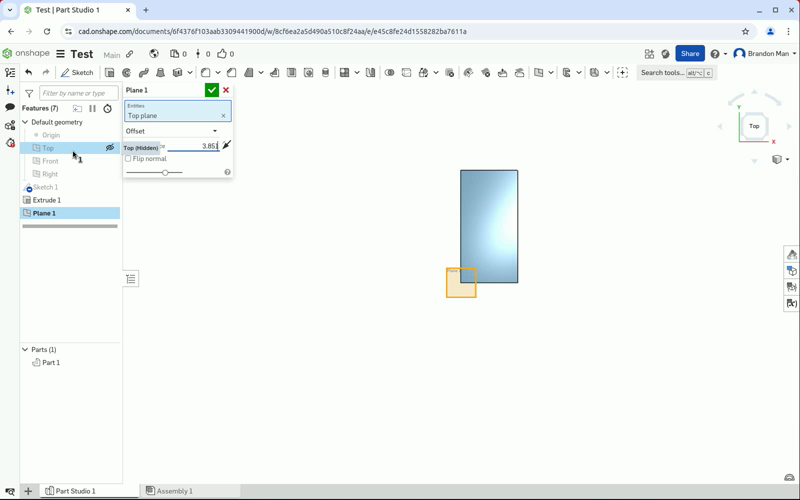
key(enter, 2)
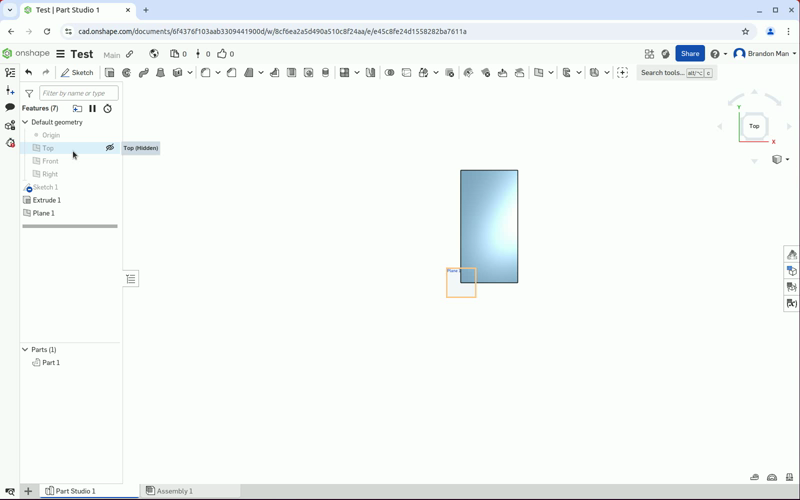
key(shift+s)
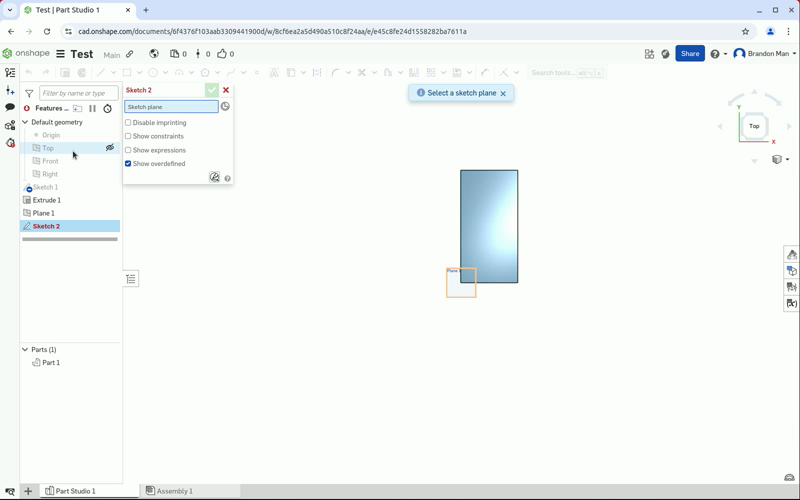
mouse_move(73, 215)
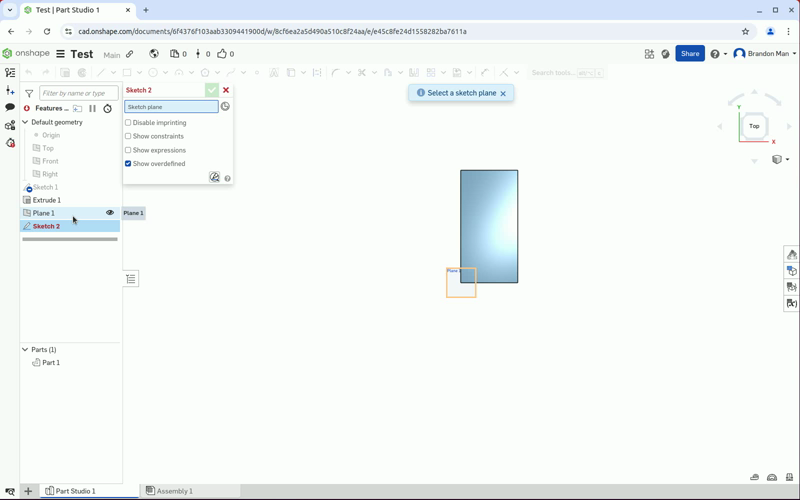
click(73, 215)
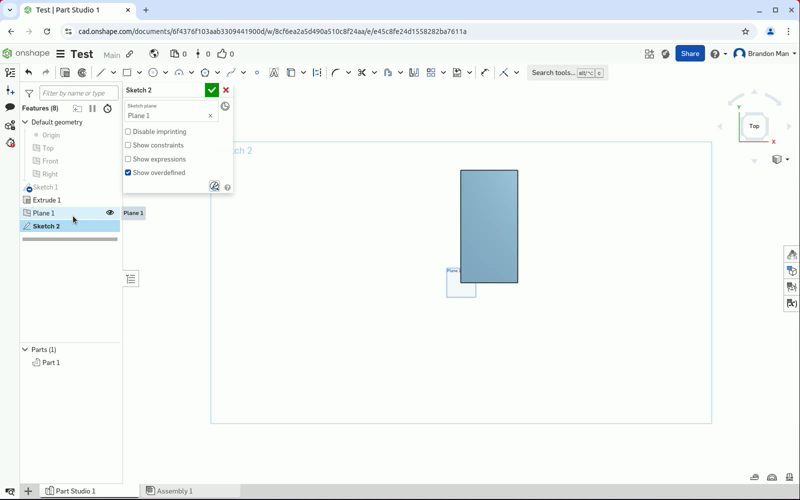
mouse_move(73, 352)
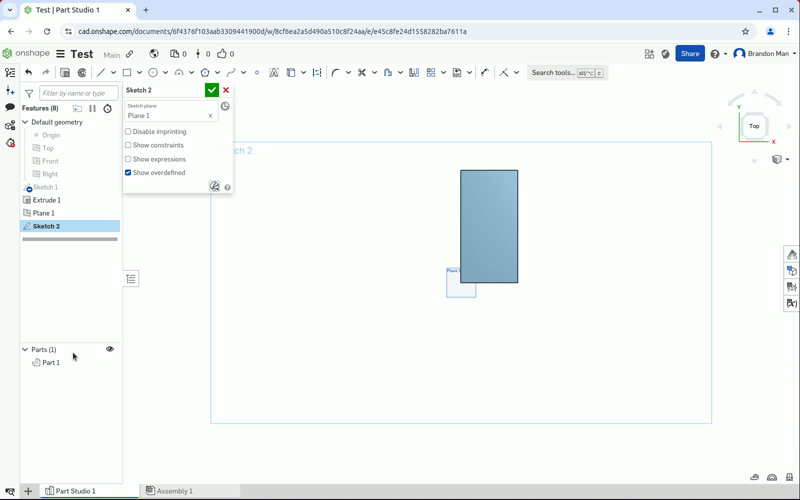
key(y)
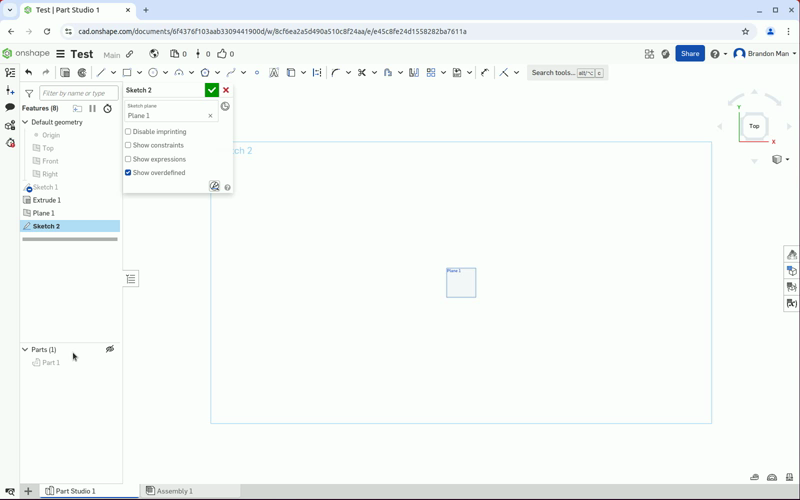
key(l)
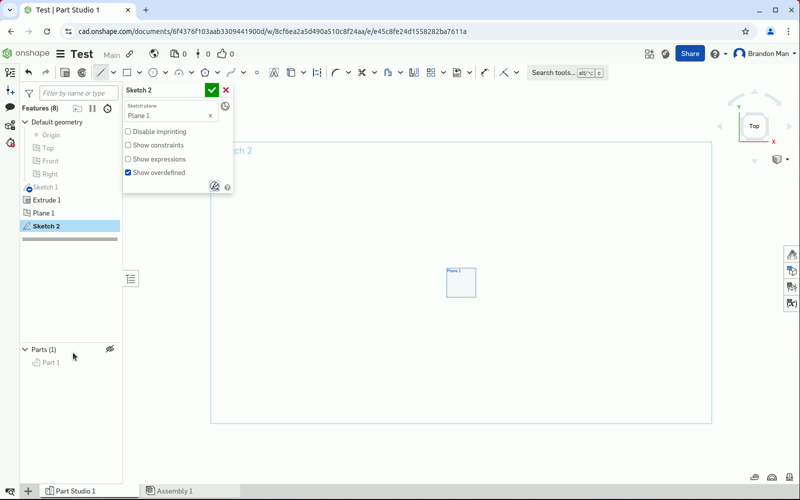
key_down(shift)
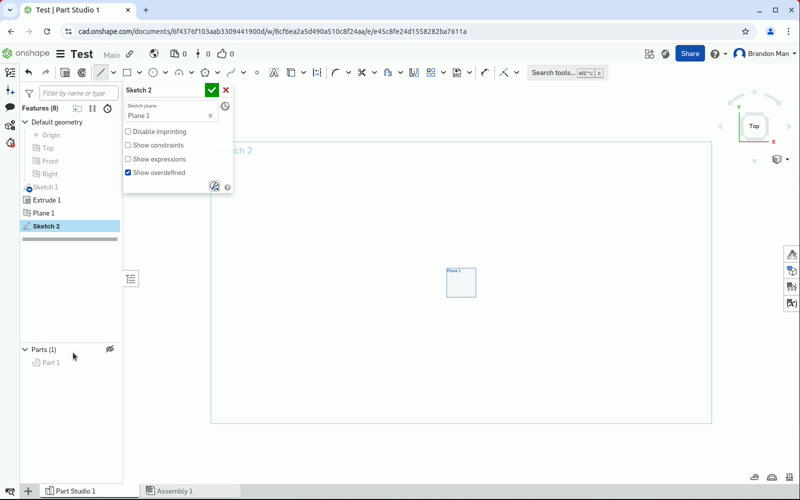
mouse_move(460, 282)
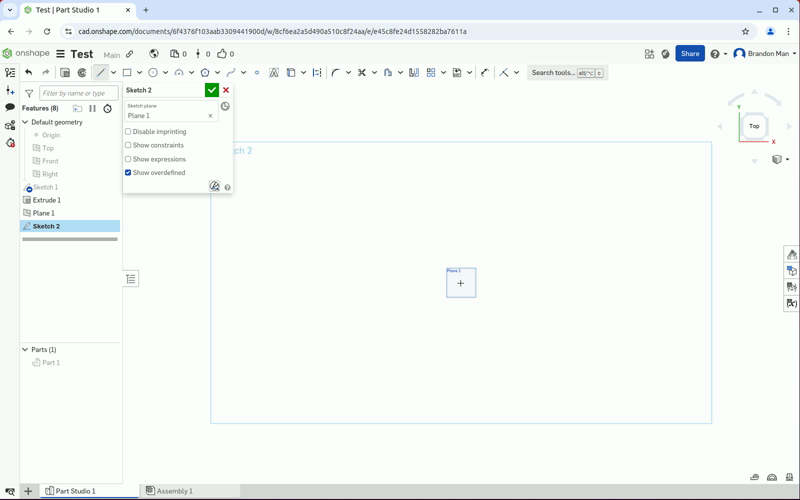
click(460, 282)
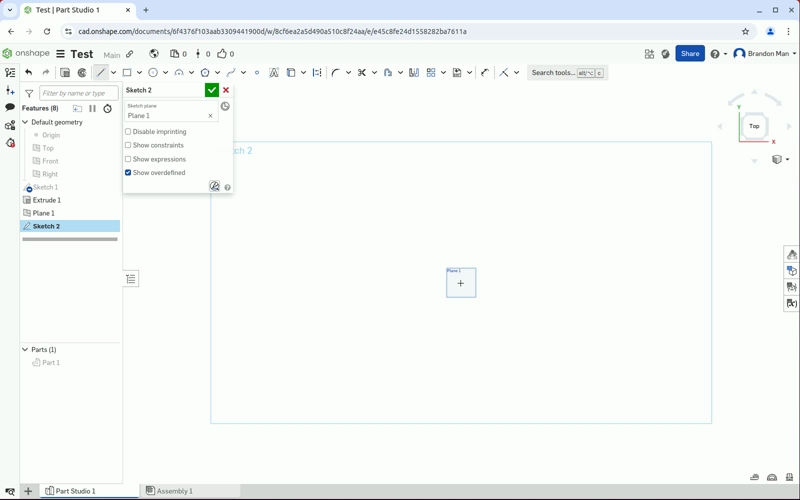
key_up(shift)
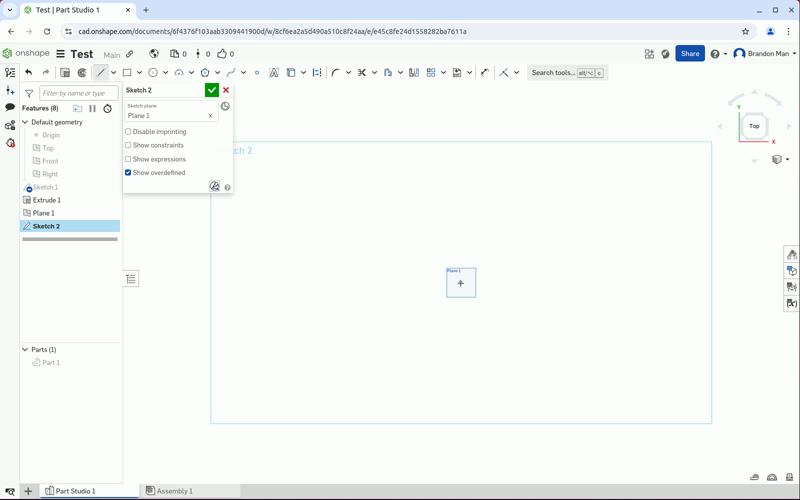
key_down(shift)
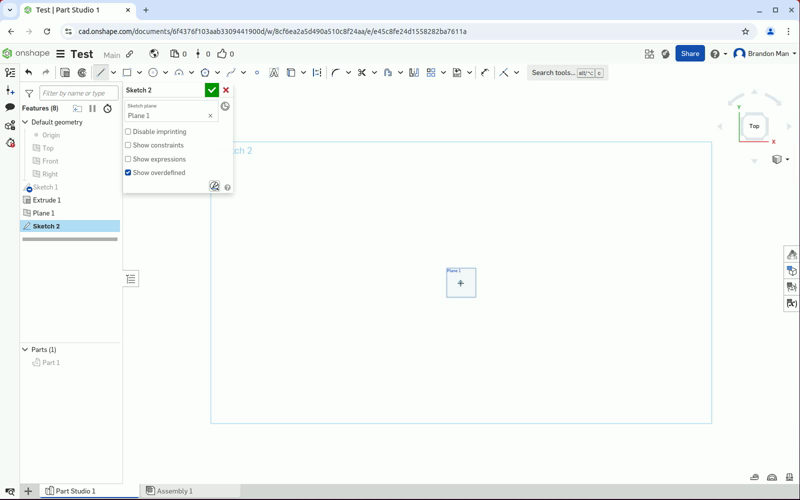
mouse_move(490, 282)
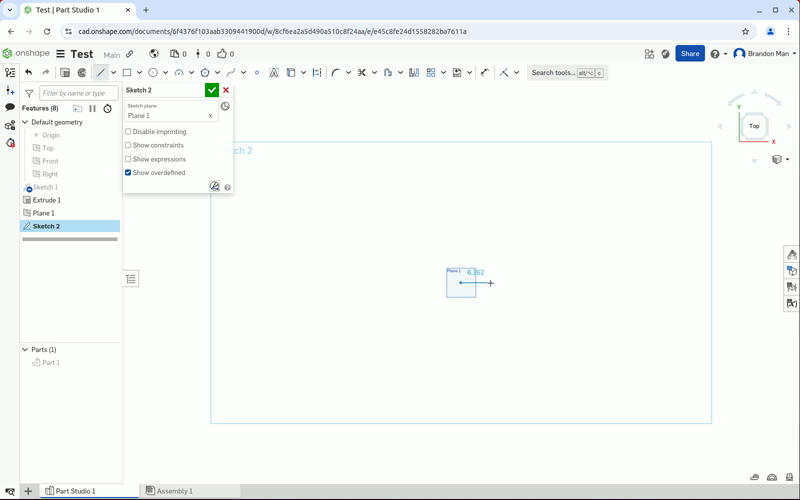
mouse_move(517, 282)
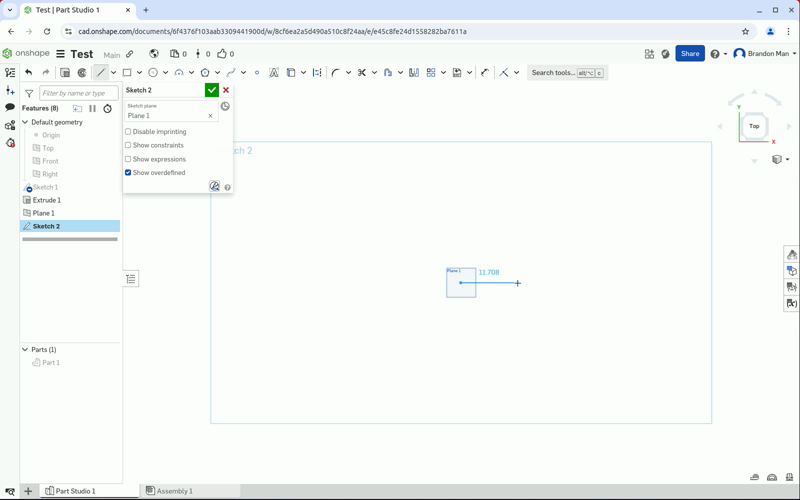
click(517, 282)
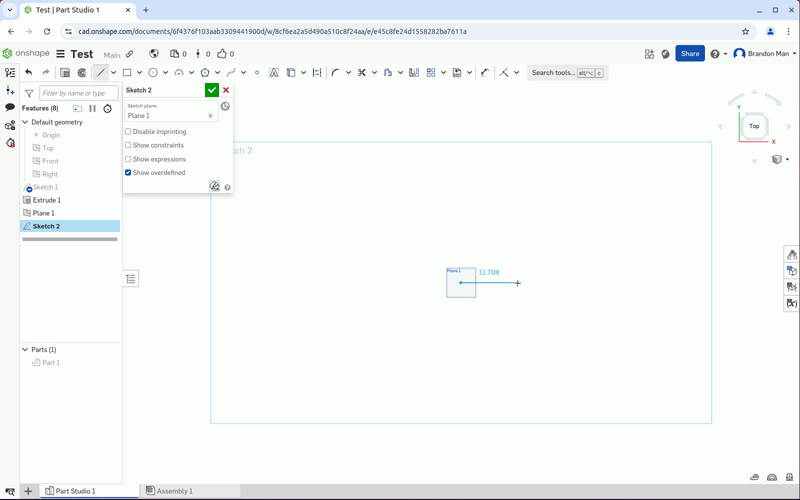
key_up(shift)
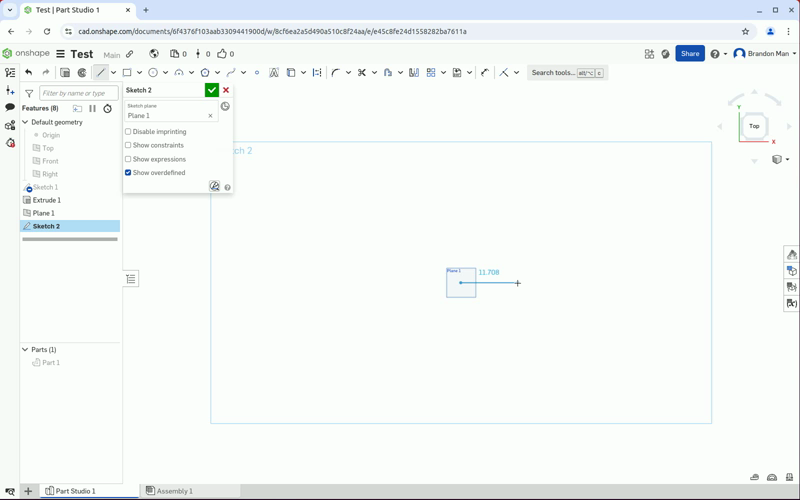
key_down(shift)
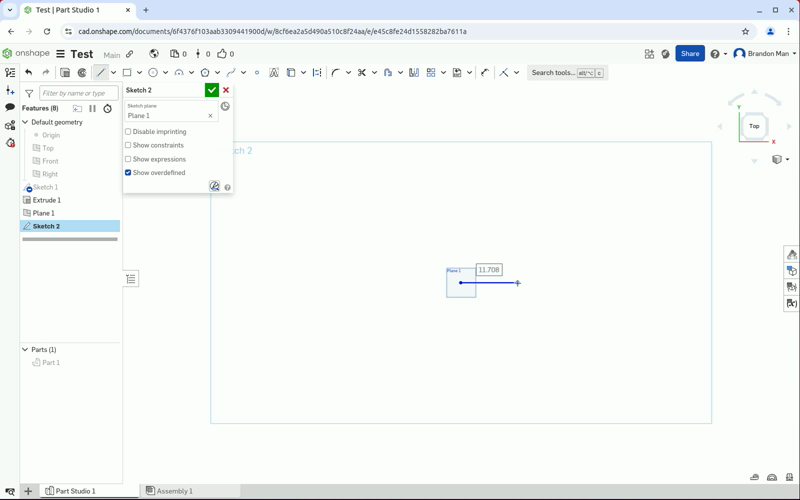
mouse_move(547, 282)
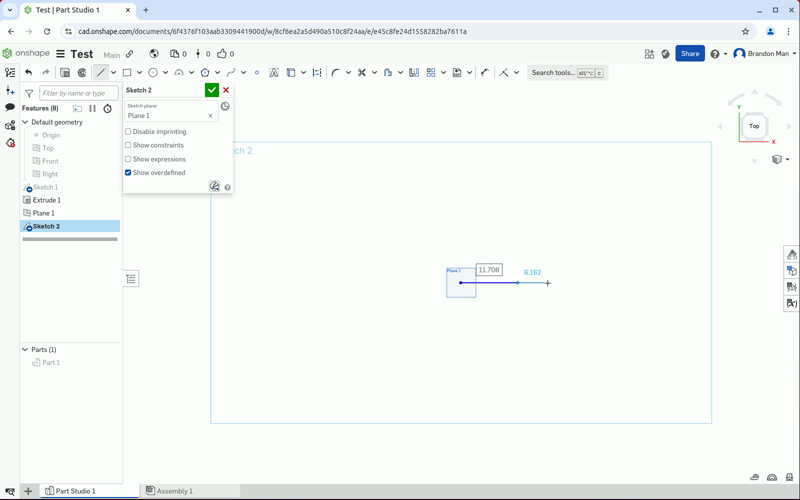
mouse_move(517, 263)
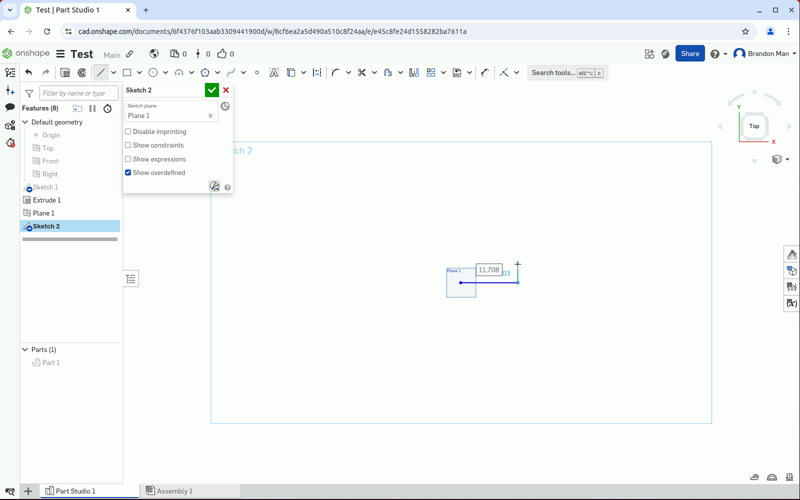
click(517, 263)
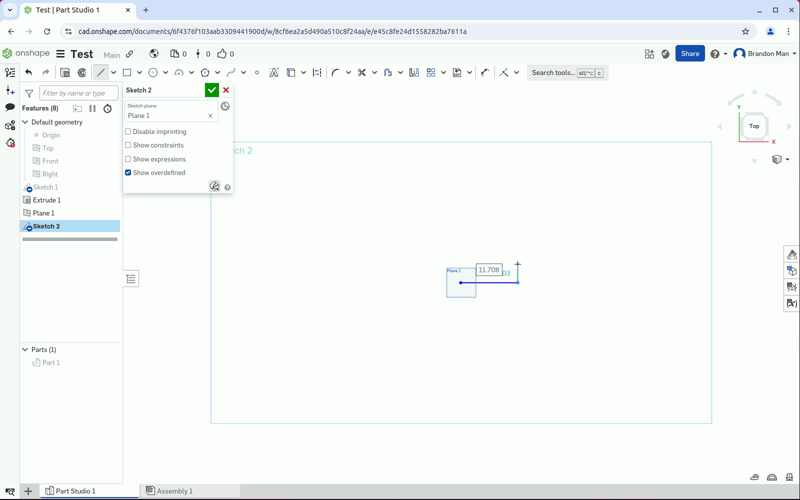
key_up(shift)
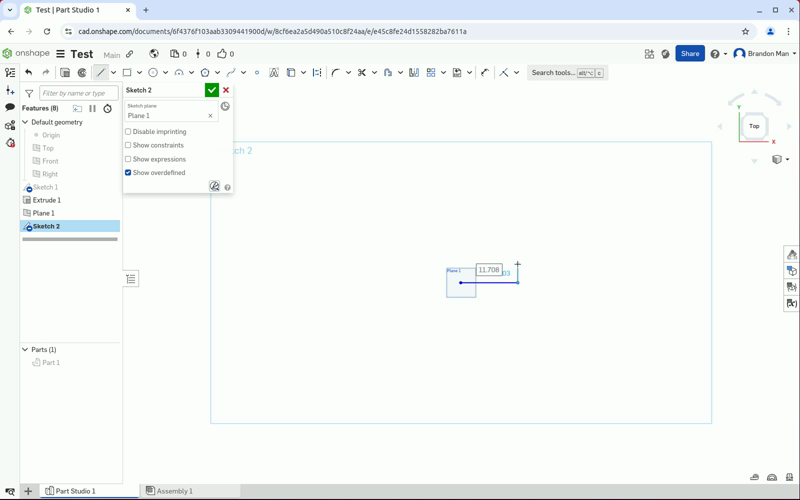
key_down(shift)
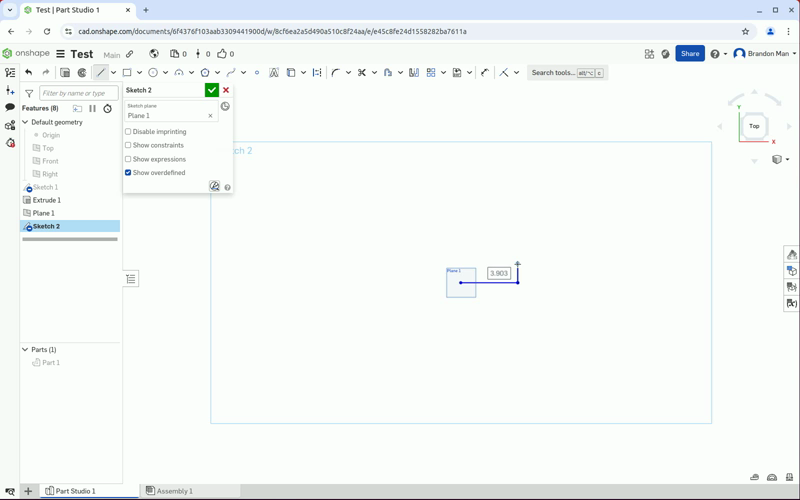
mouse_move(547, 263)
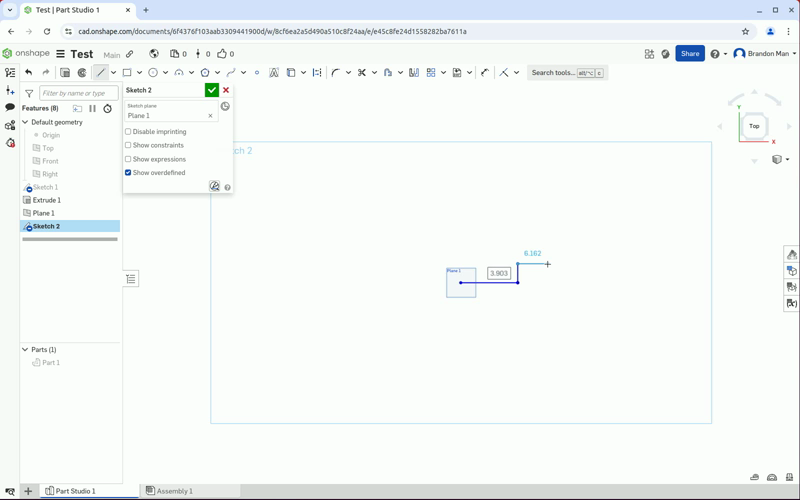
mouse_move(498, 263)
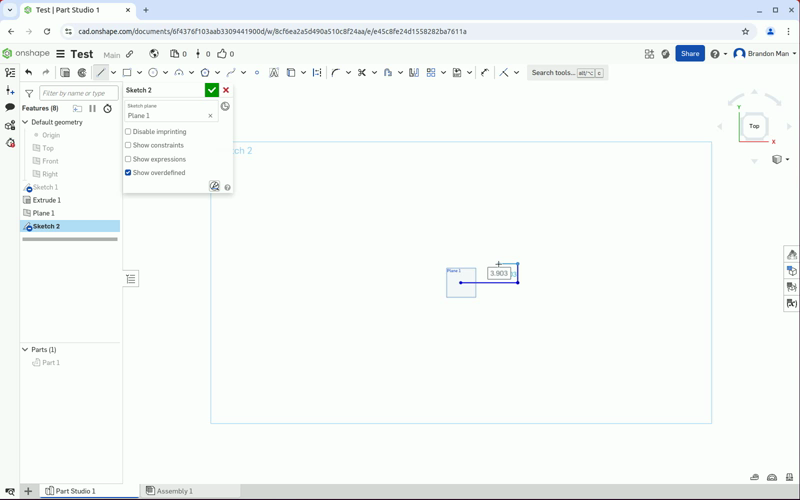
click(498, 263)
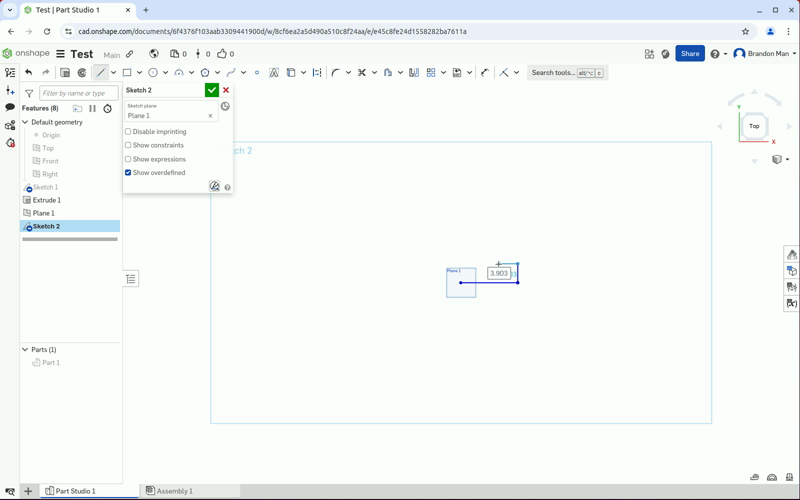
key_up(shift)
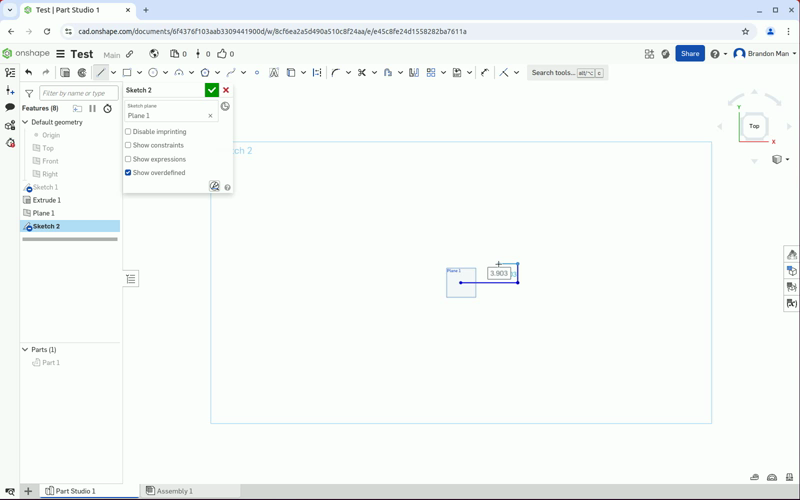
key_down(shift)
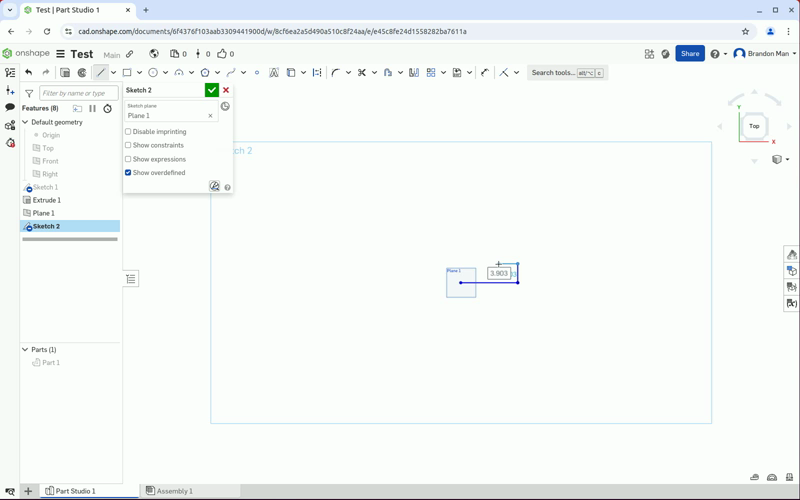
mouse_move(528, 263)
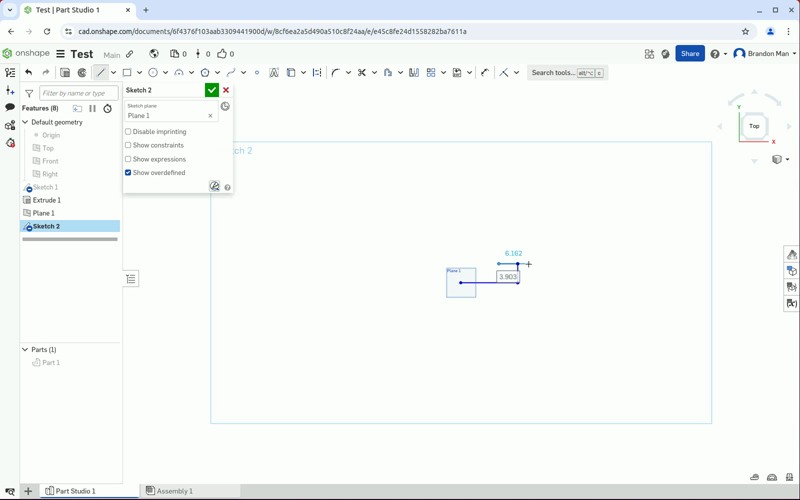
mouse_move(480, 263)
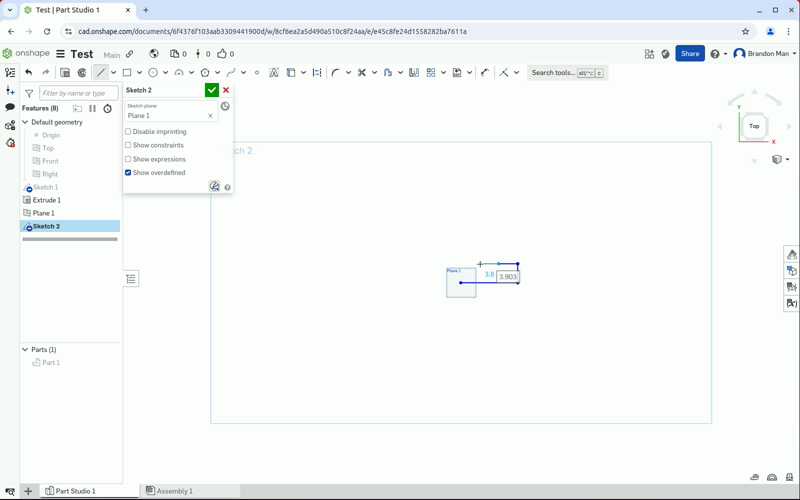
click(480, 263)
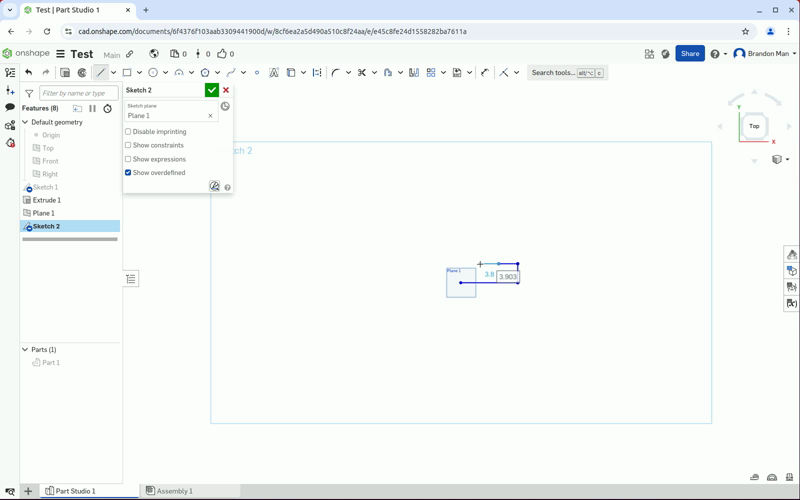
key_up(shift)
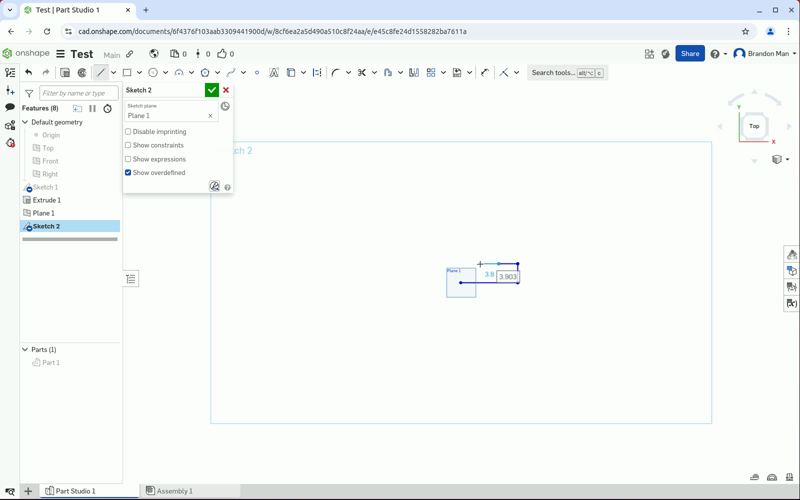
key_down(shift)
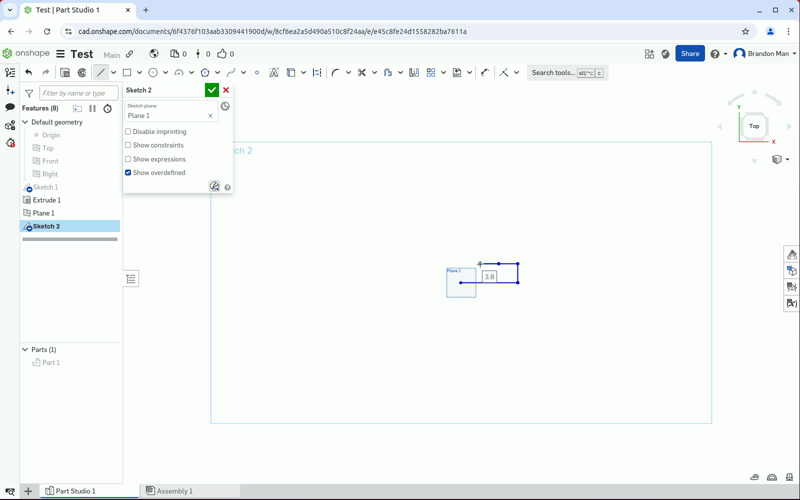
mouse_move(510, 263)
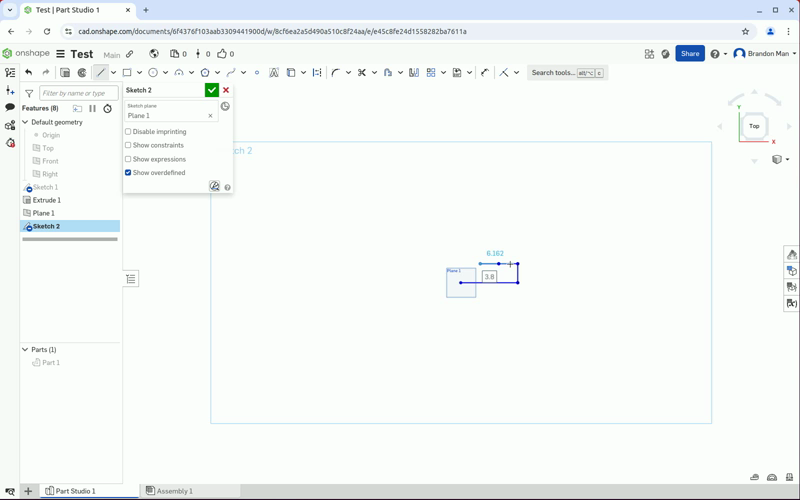
mouse_move(460, 263)
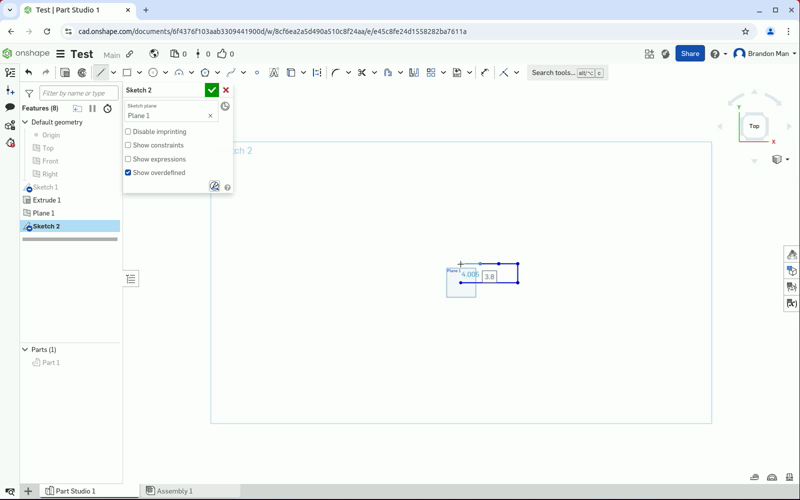
click(460, 263)
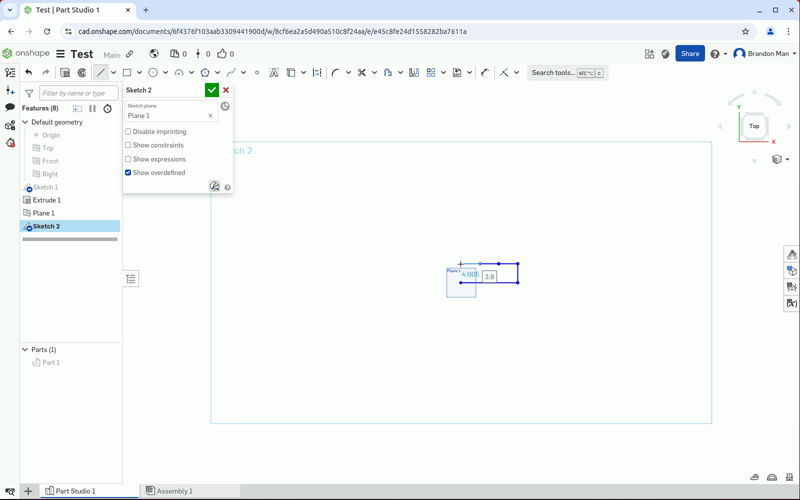
key_up(shift)
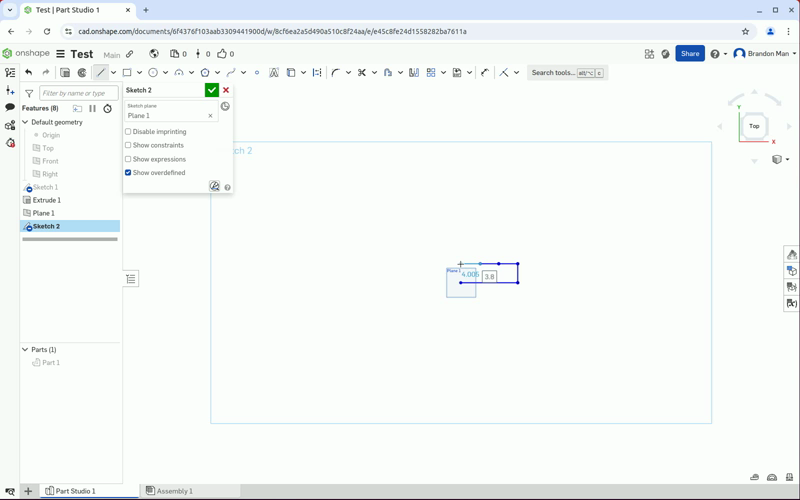
mouse_move(490, 263)
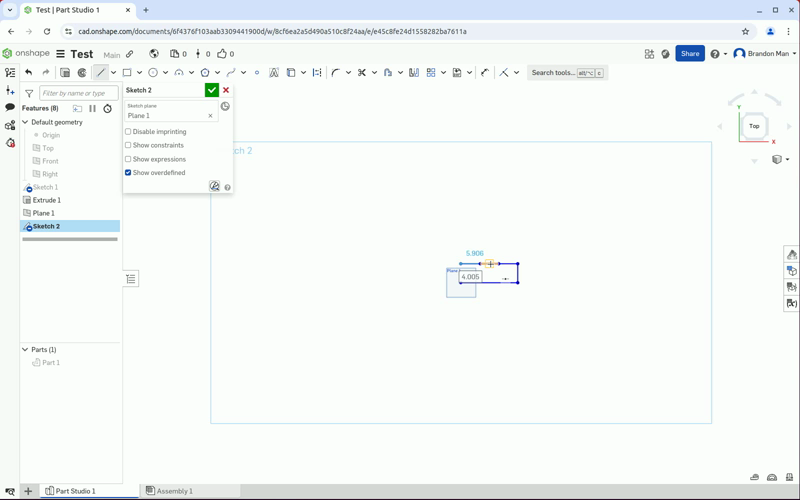
key_down(shift)
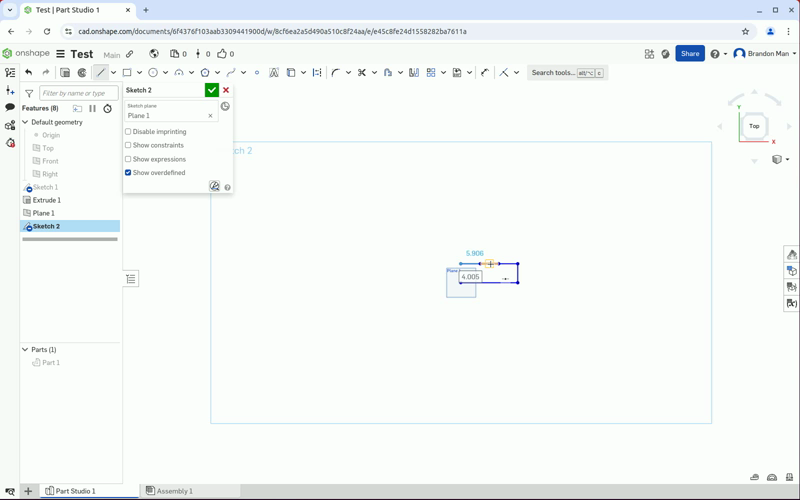
mouse_move(460, 282)
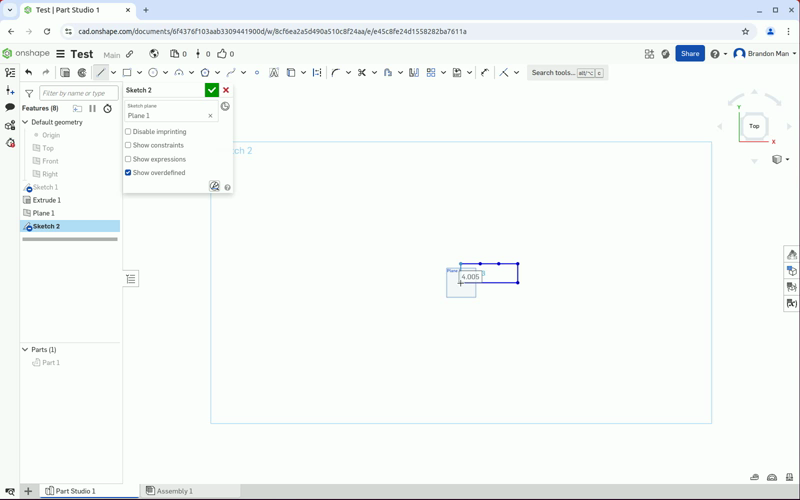
key_up(shift)
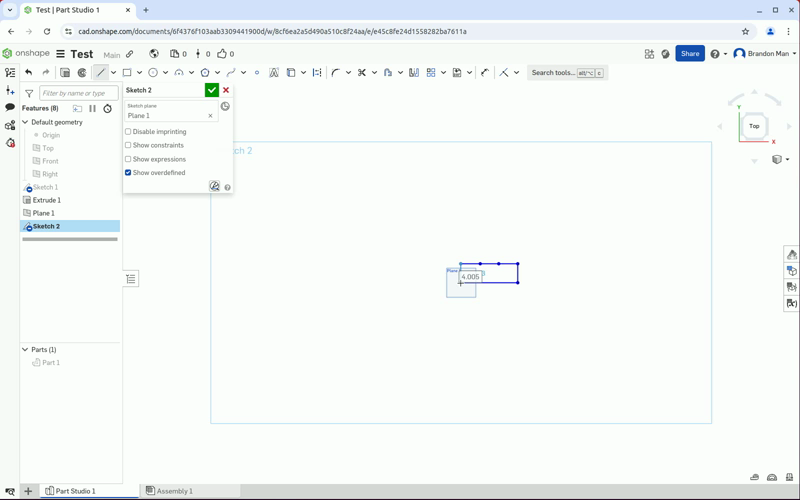
click(460, 282)
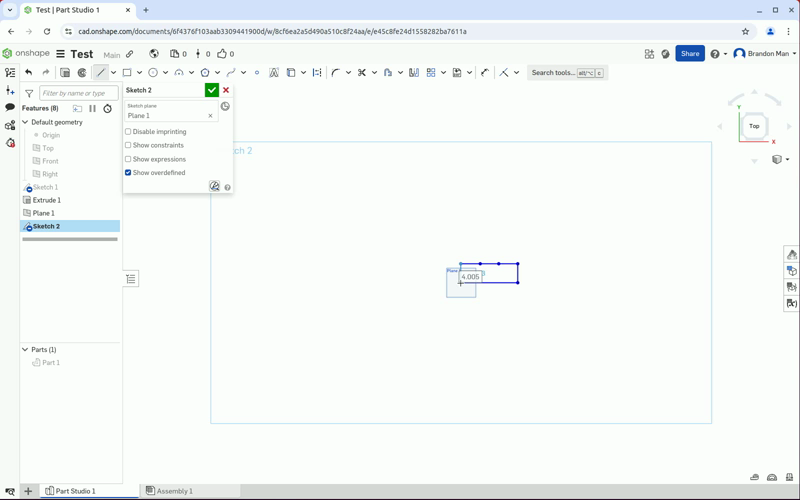
key(esc)
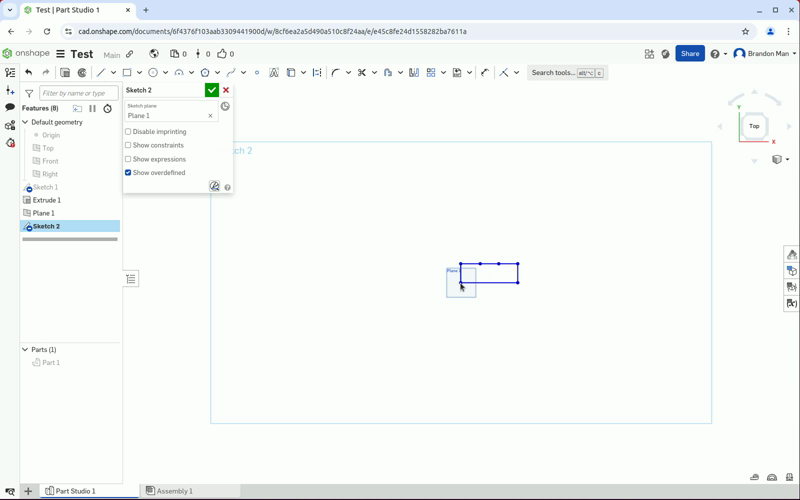
mouse_move(488, 269)
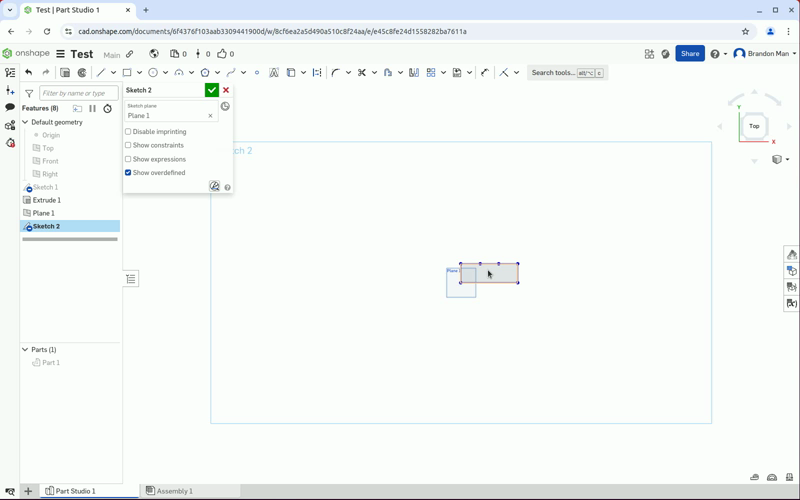
scroll(6)
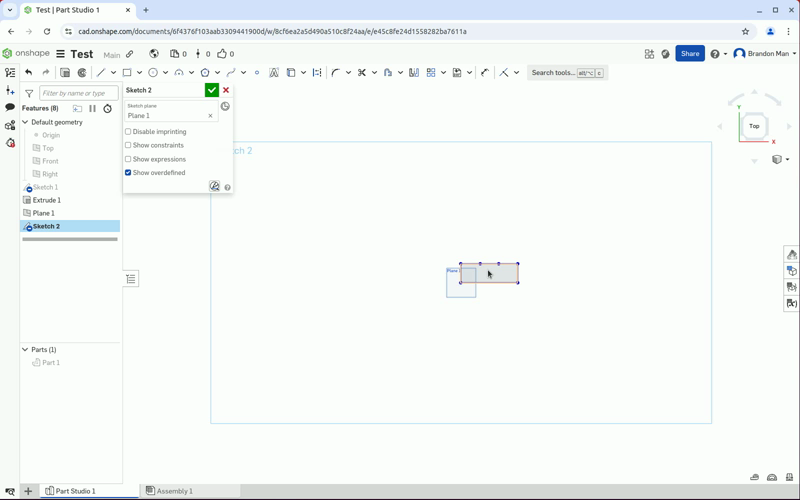
scroll(6)
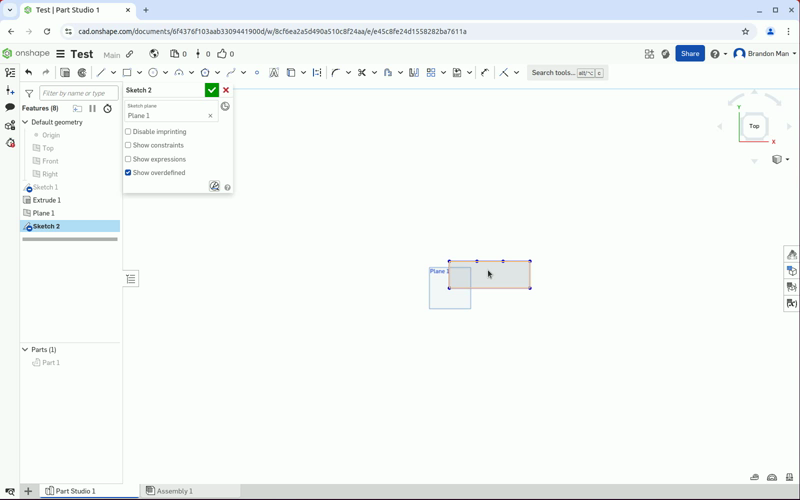
scroll(6)
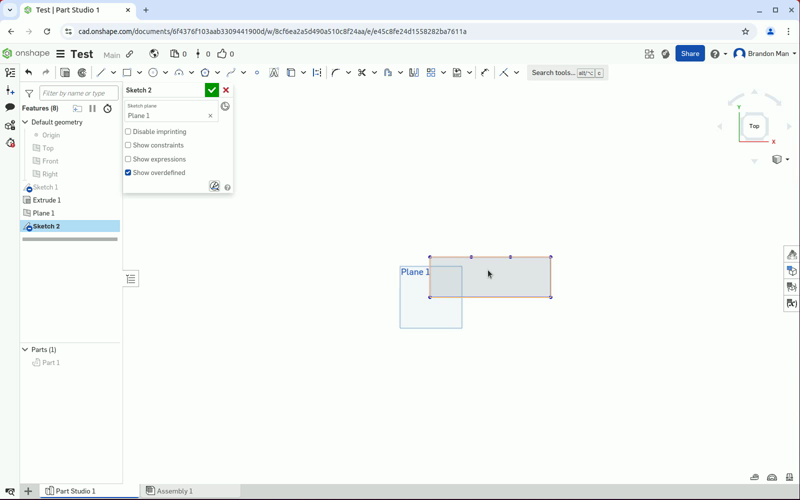
scroll(6)
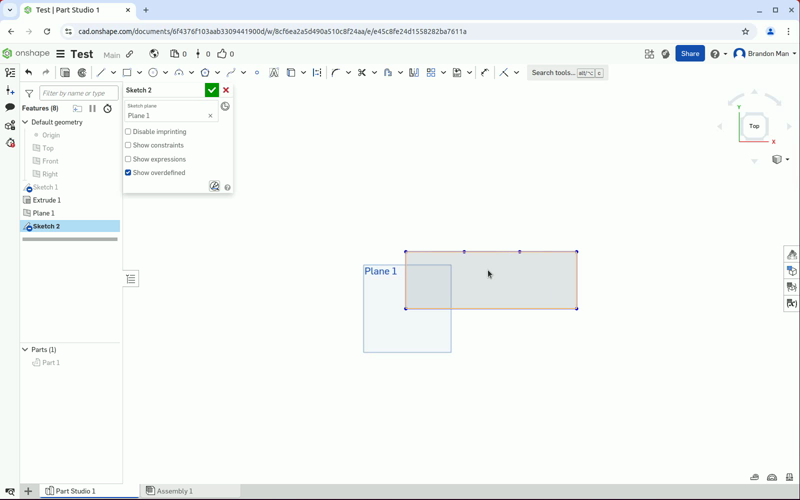
scroll(6)
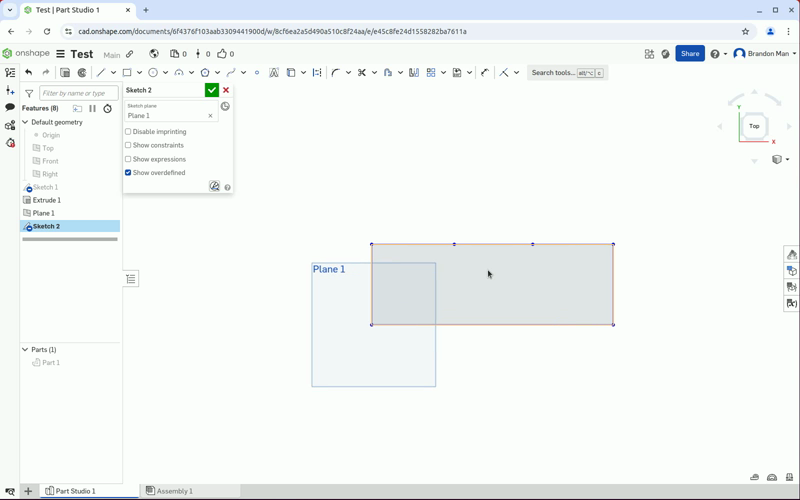
scroll(6)
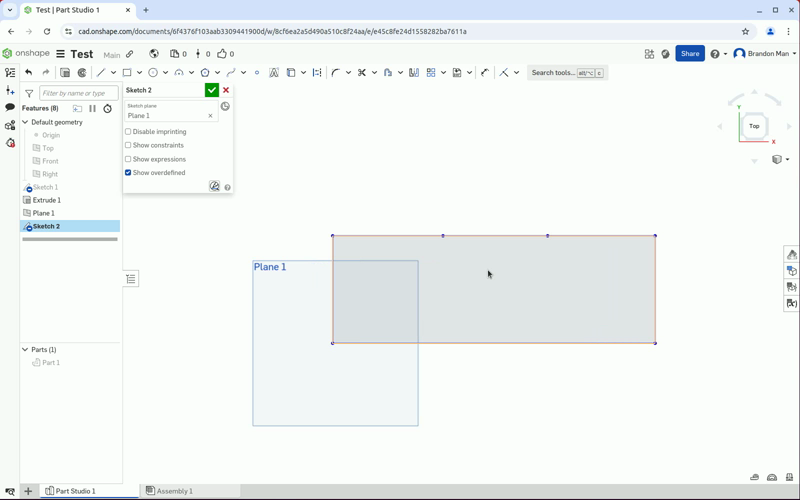
scroll(6)
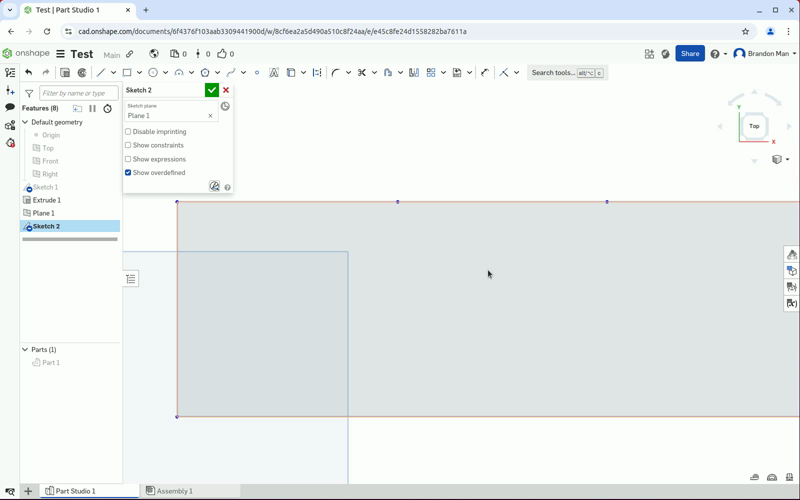
click(488, 269)
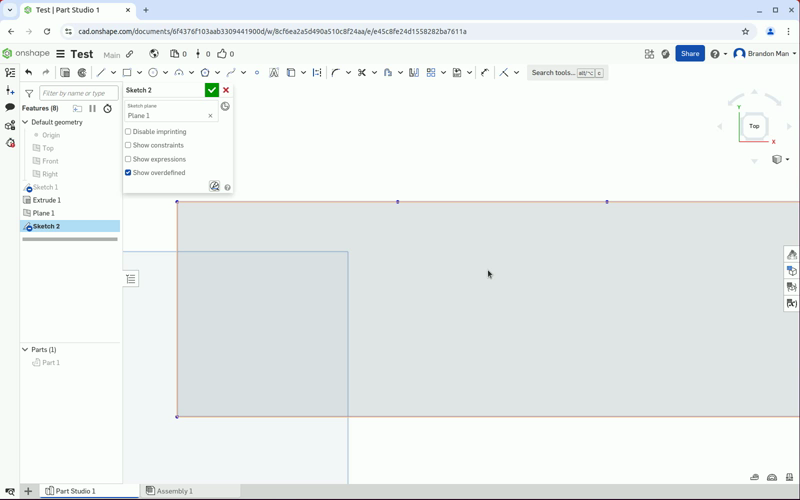
scroll(-6)
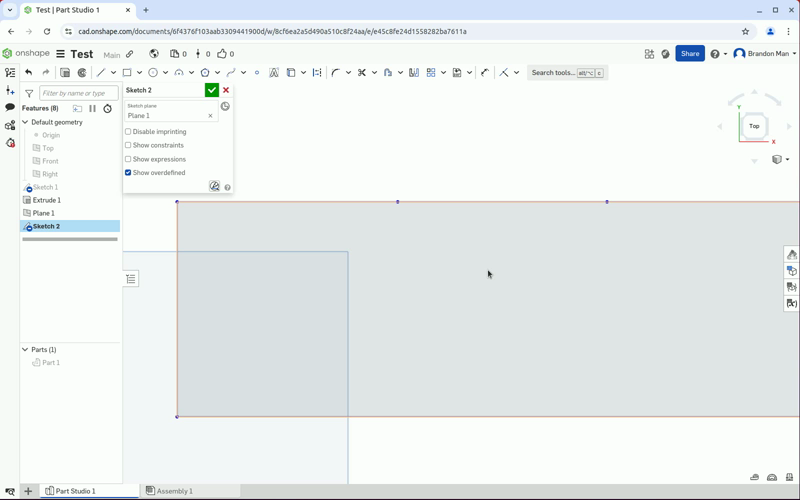
scroll(-6)
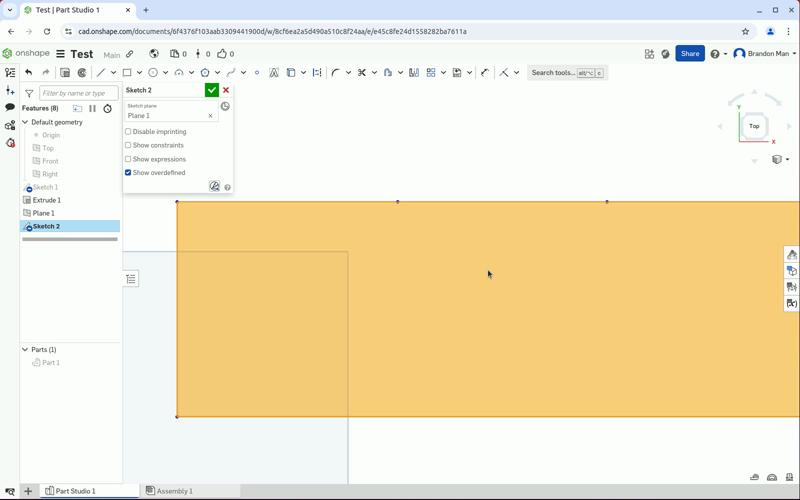
scroll(-6)
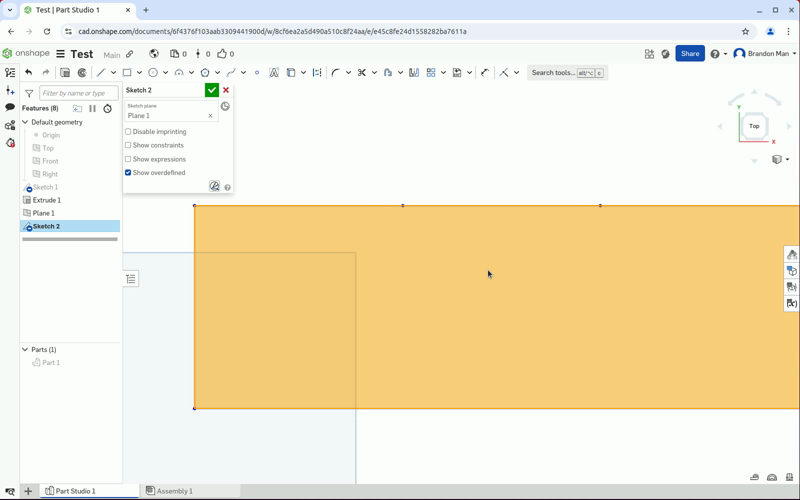
scroll(-6)
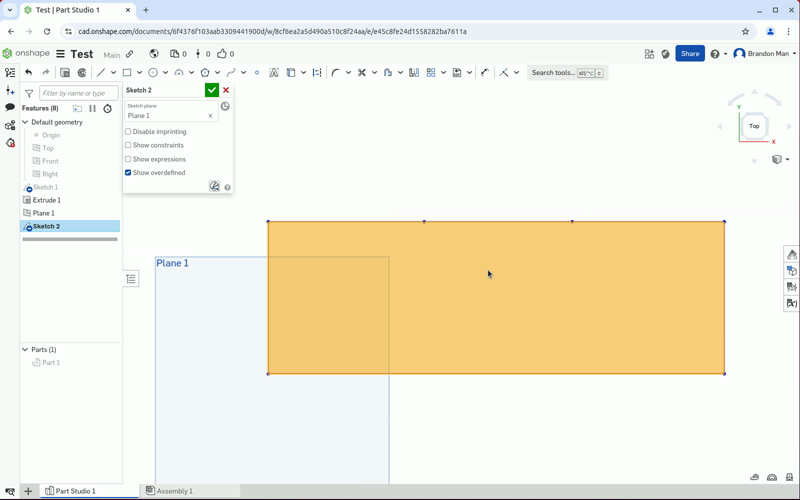
scroll(-6)
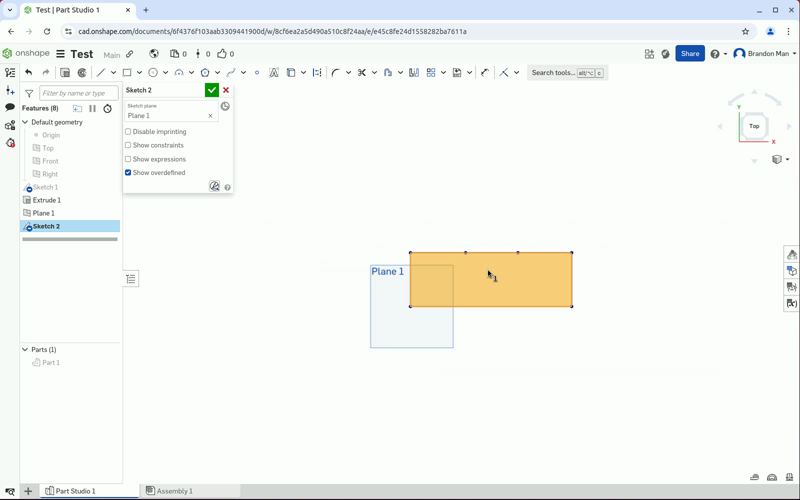
scroll(-6)
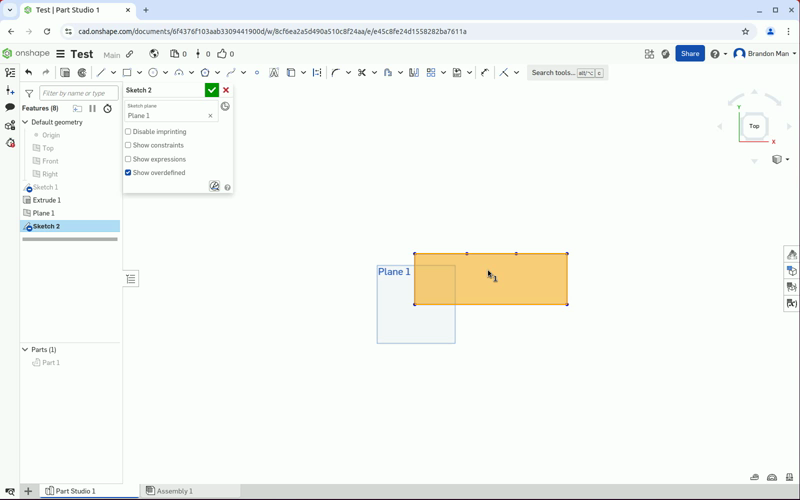
scroll(-6)
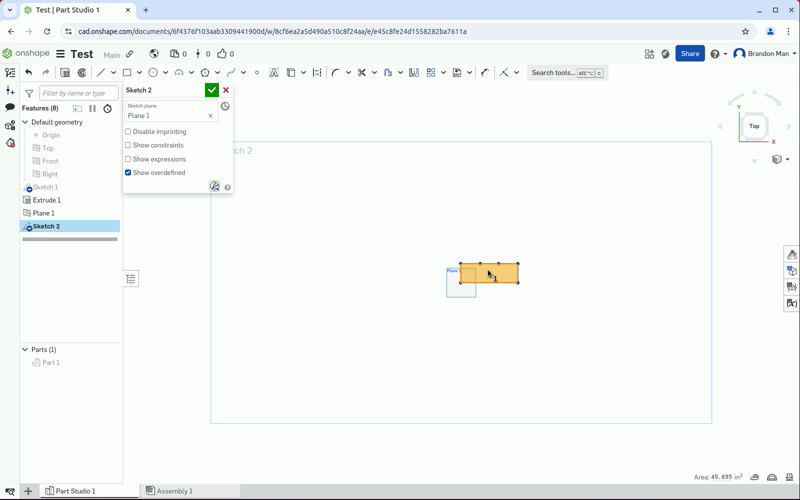
mouse_move(73, 352)
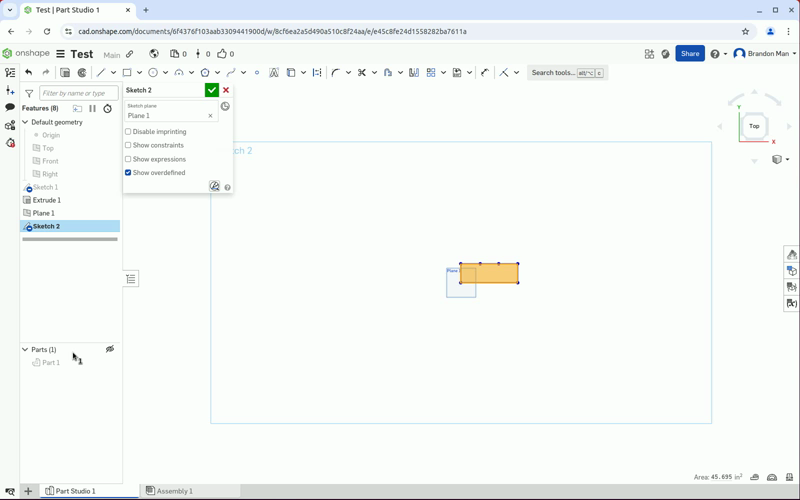
key(shift+y)
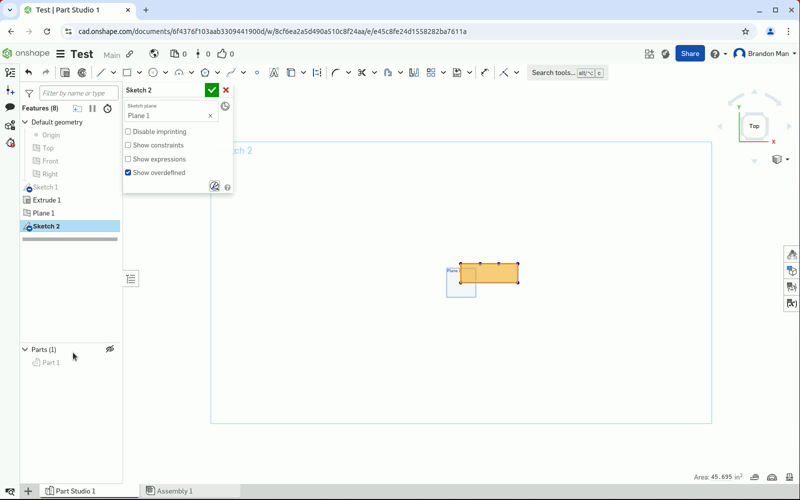
key(shift+e)
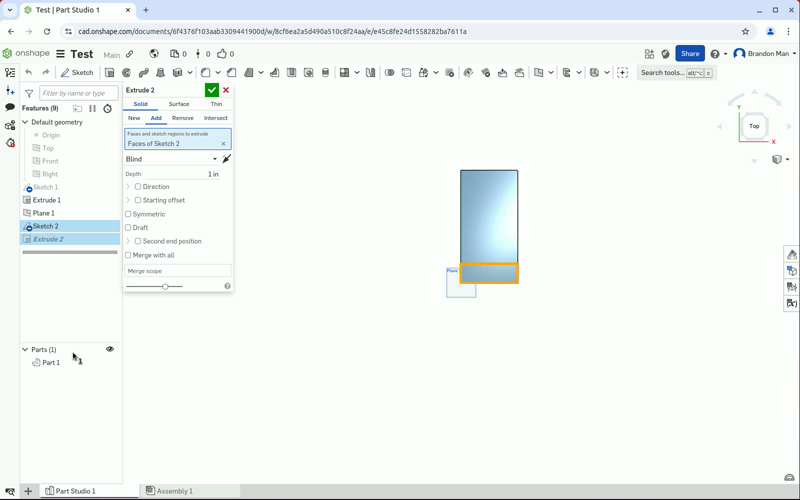
mouse_move(143, 106)
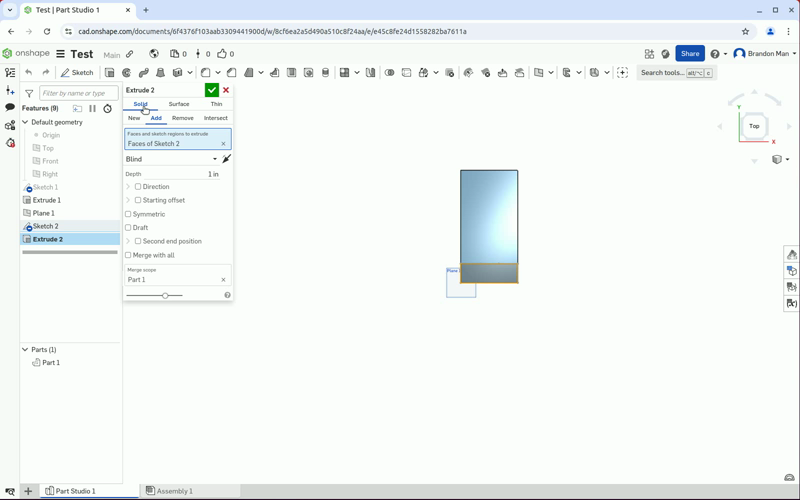
click(143, 106)
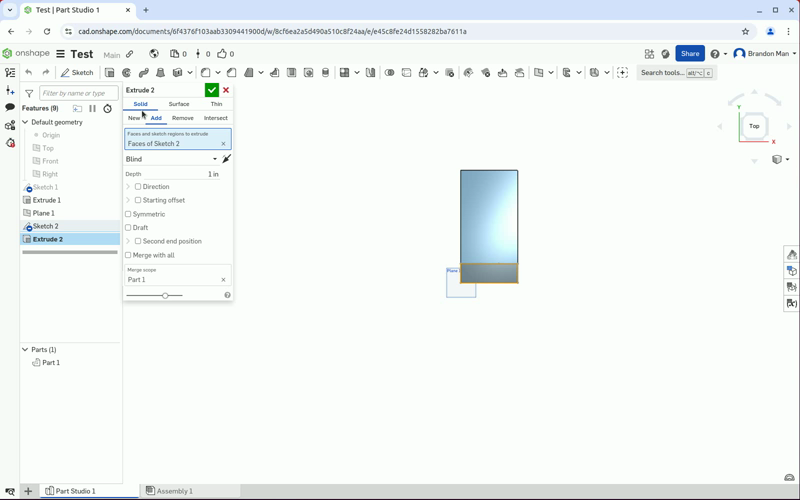
mouse_move(137, 120)
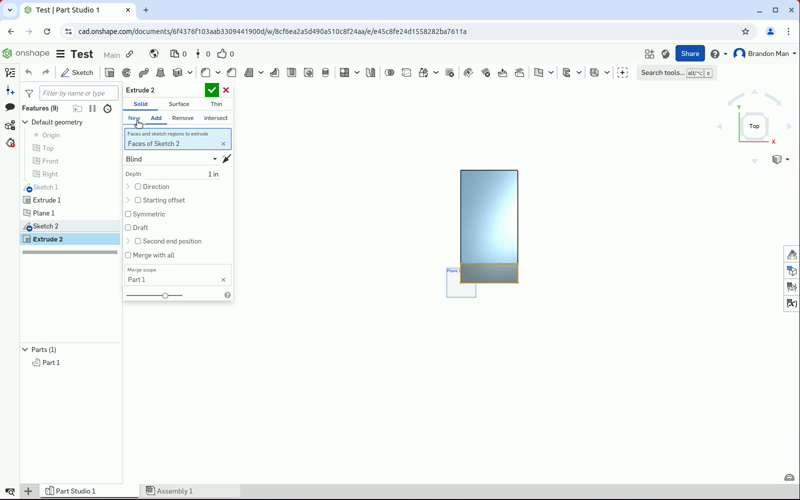
click(137, 120)
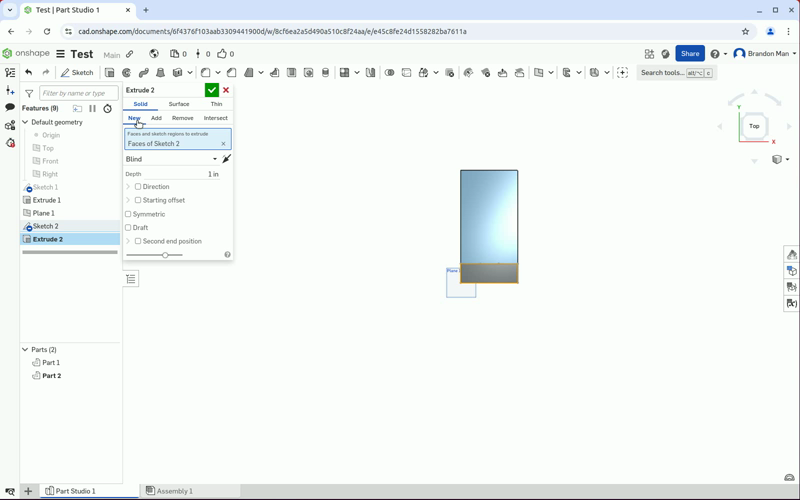
key(tab, 4)
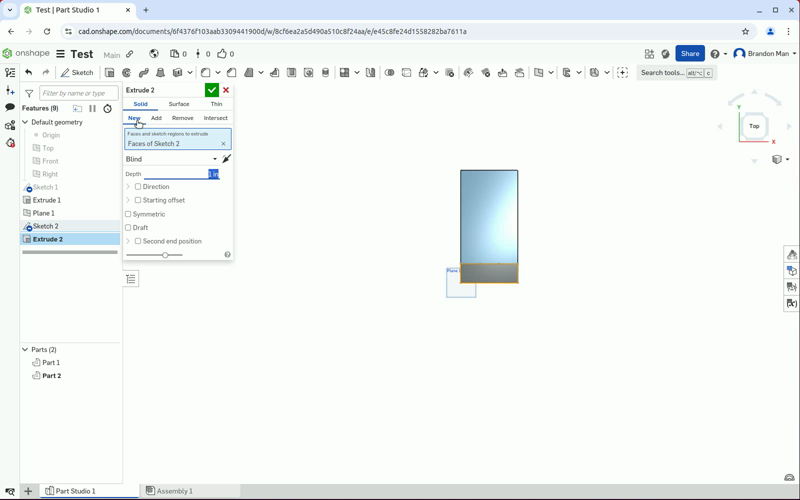
text(3.851)
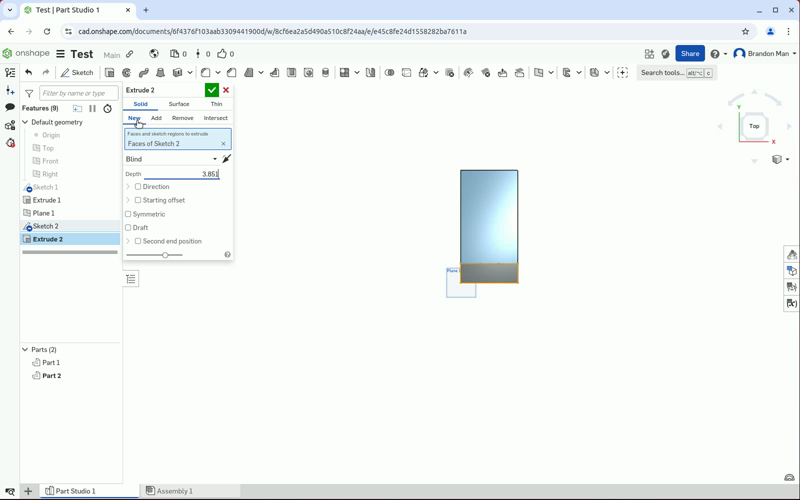
key(enter)
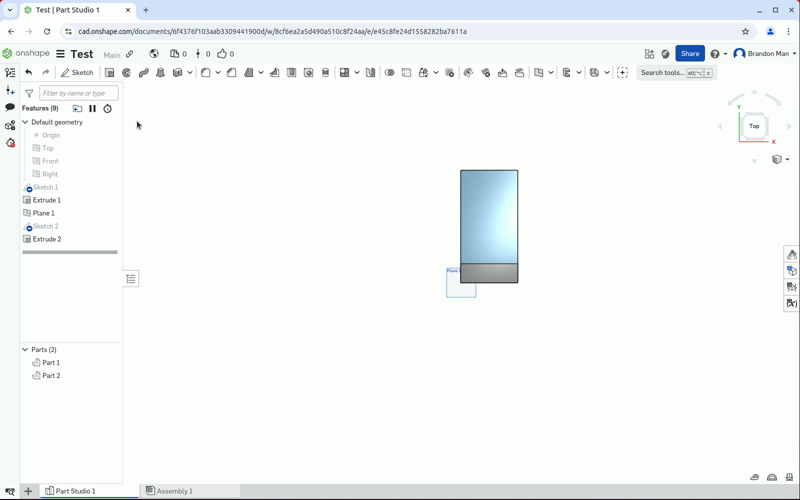
key(shift+h)
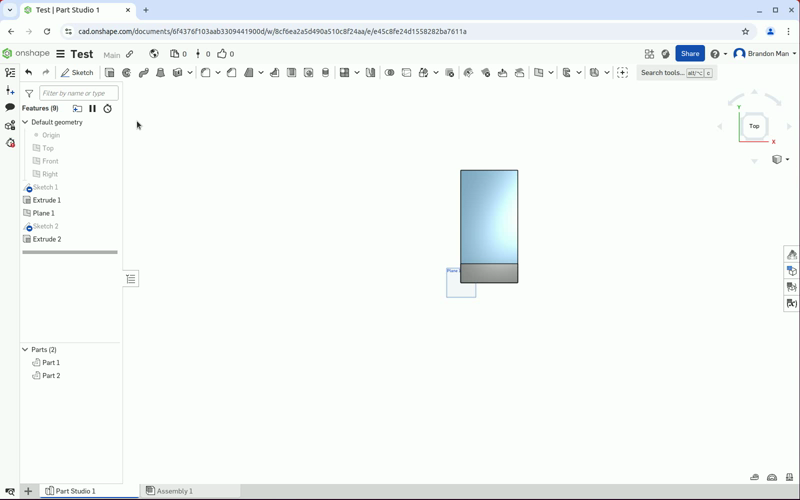
key(shift+h)
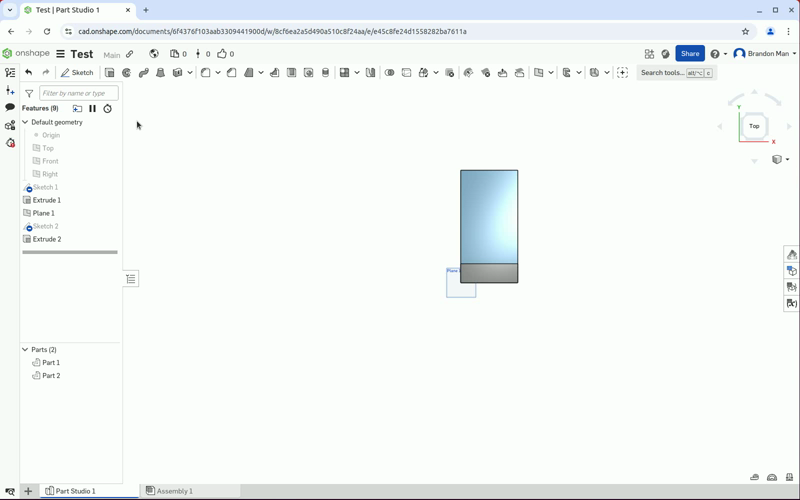
mouse_move(73, 189)
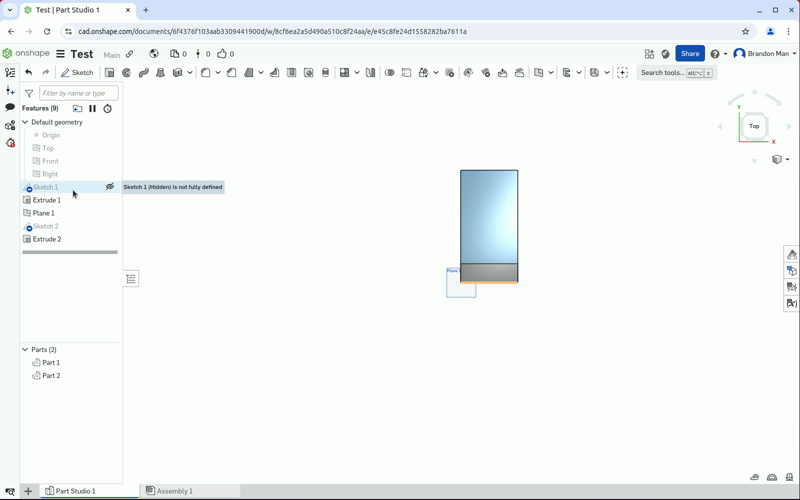
click(73, 189)
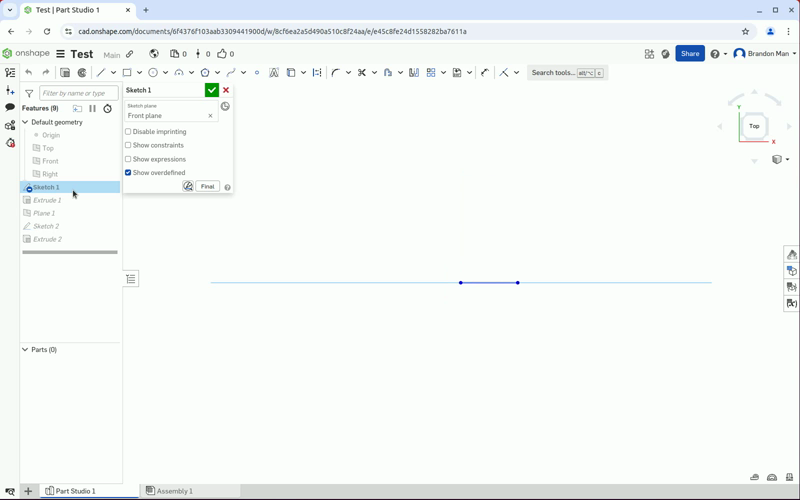
mouse_move(229, 92)
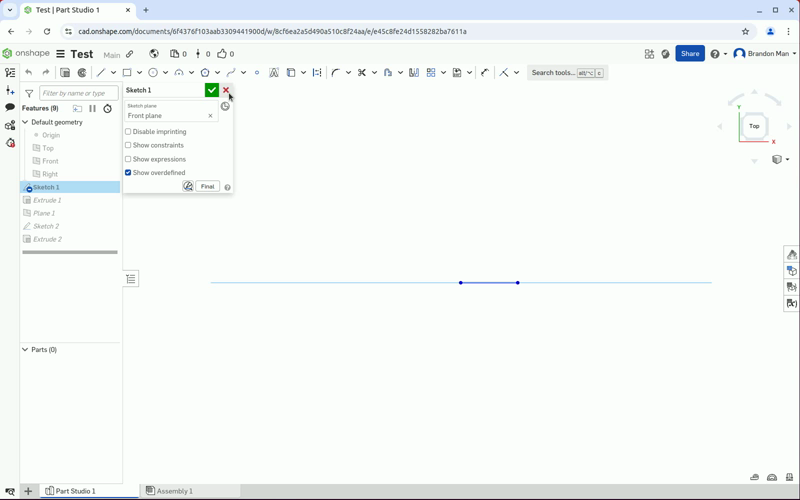
click(229, 92)
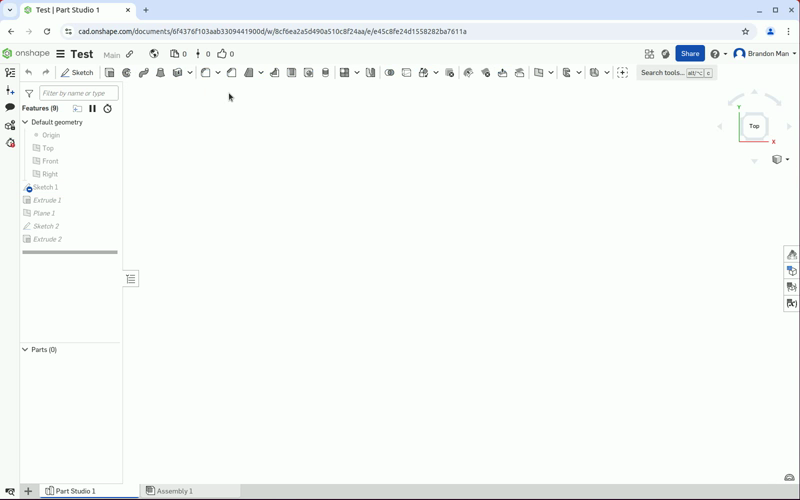
key(shift+s)
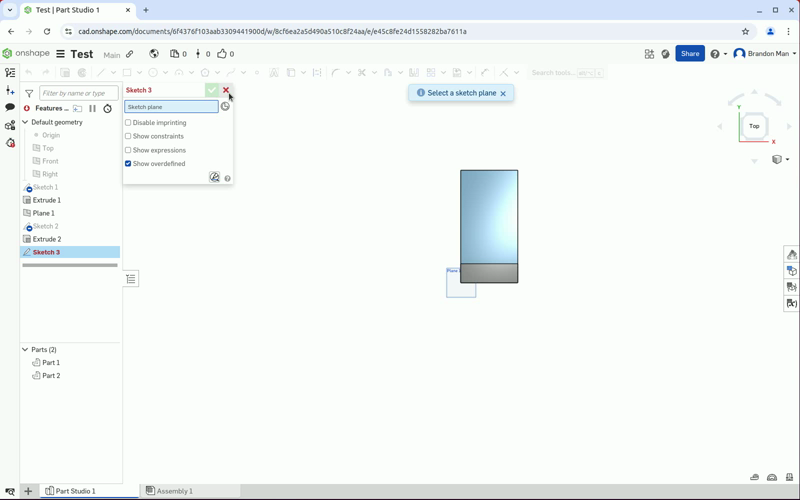
mouse_move(73, 215)
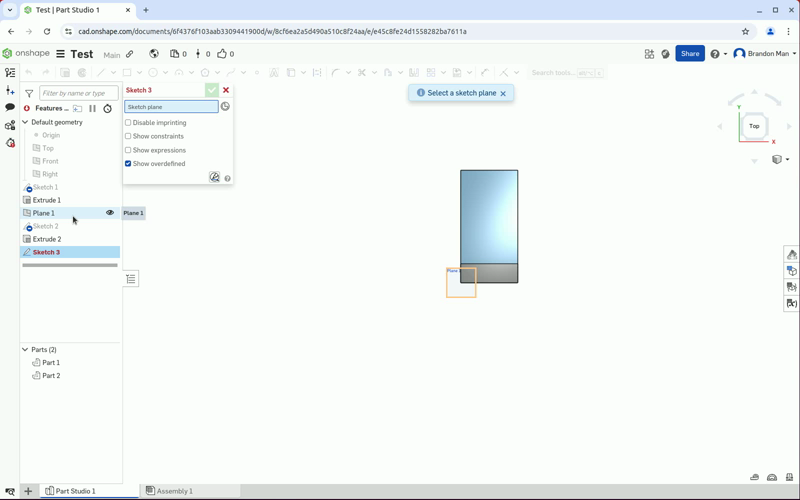
click(73, 215)
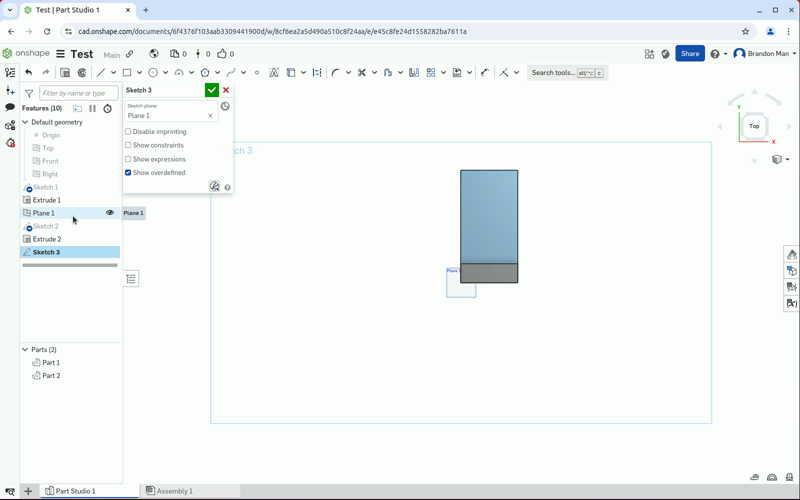
mouse_move(73, 352)
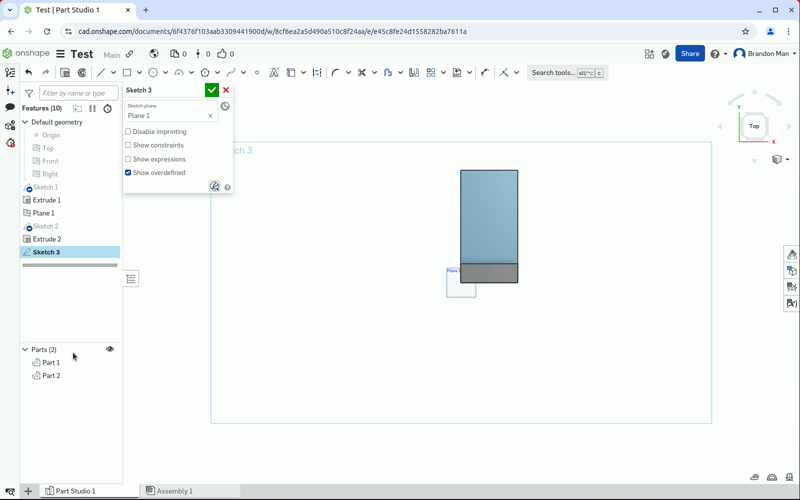
key(y)
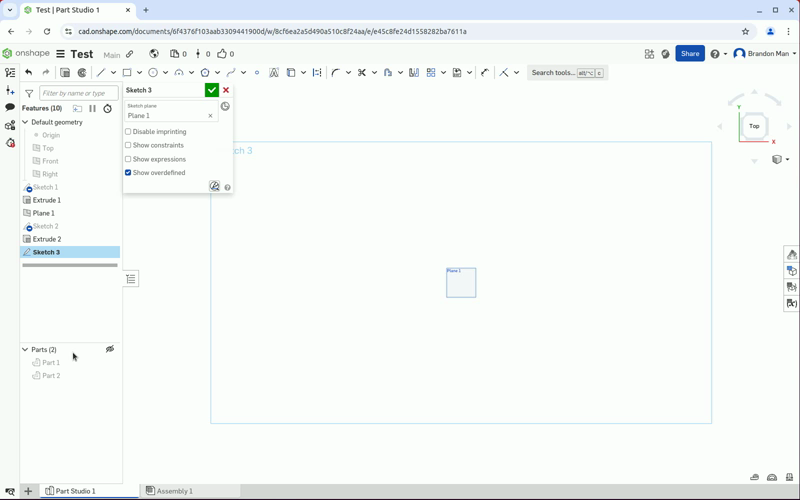
key(l)
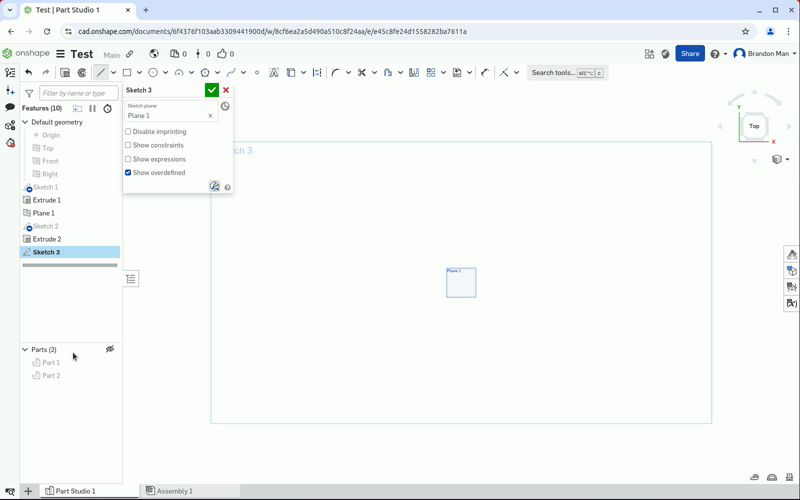
key_down(shift)
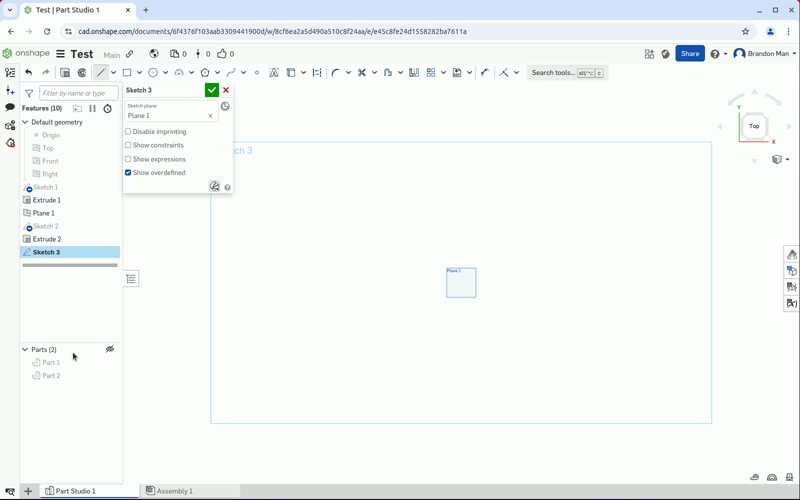
mouse_move(479, 264)
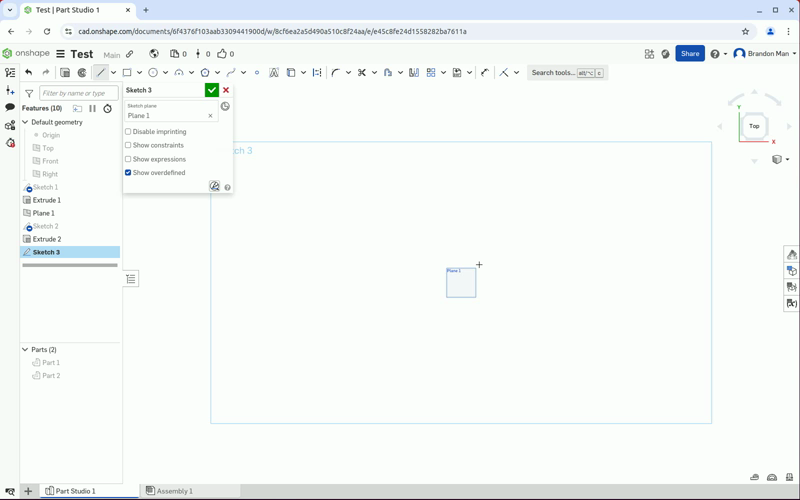
click(479, 264)
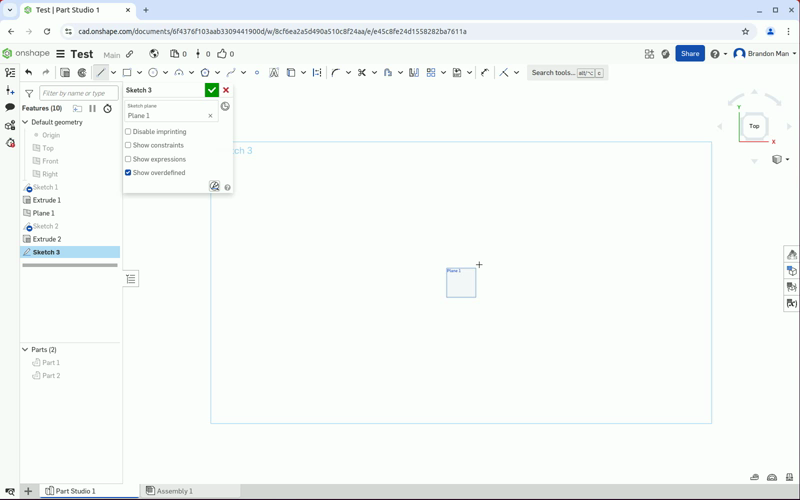
key_up(shift)
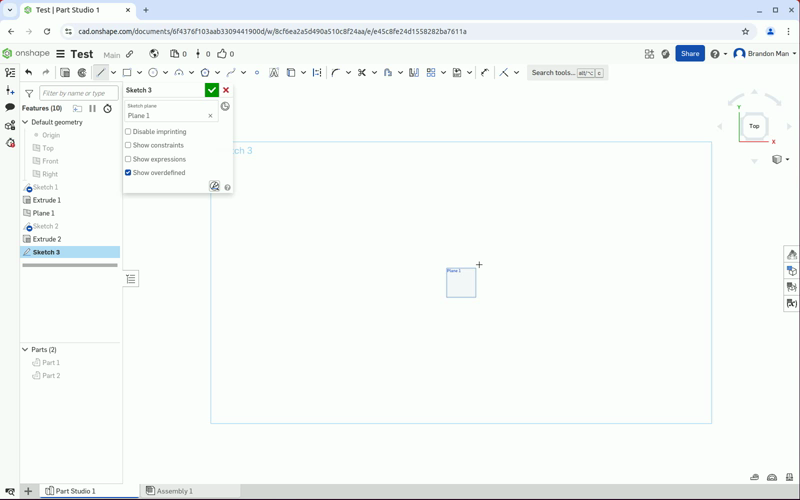
key_down(shift)
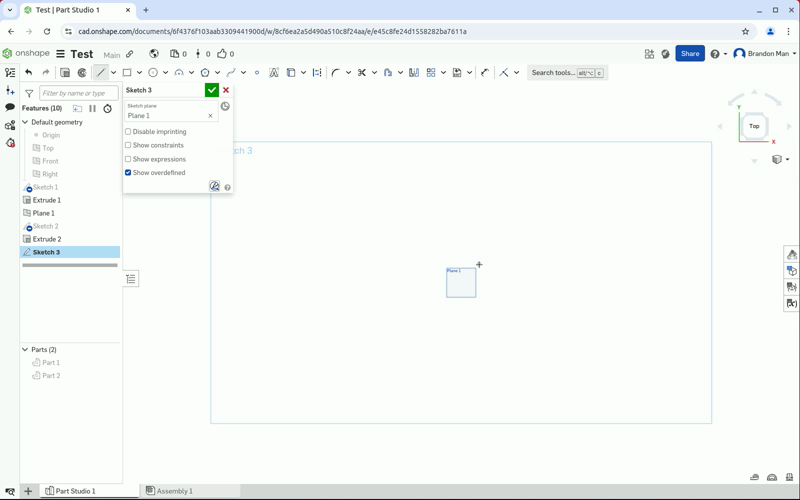
mouse_move(509, 264)
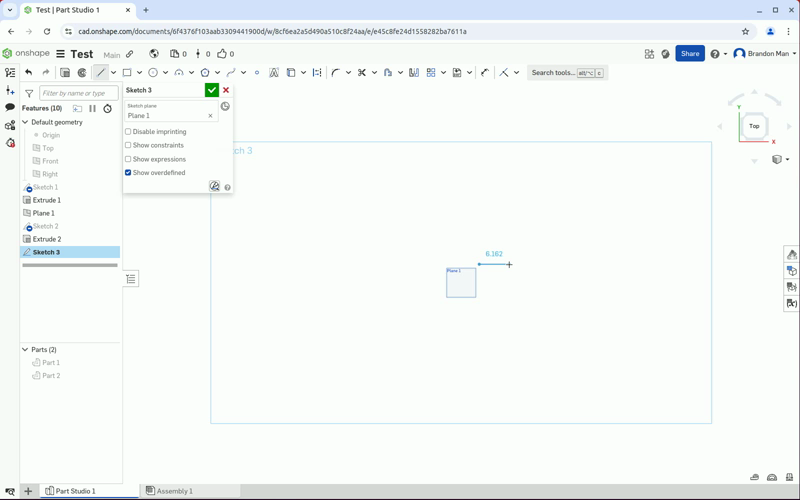
mouse_move(498, 264)
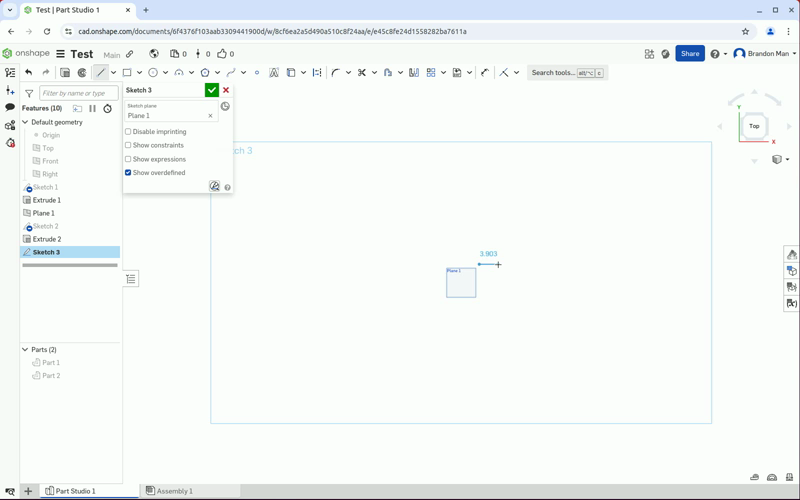
click(498, 264)
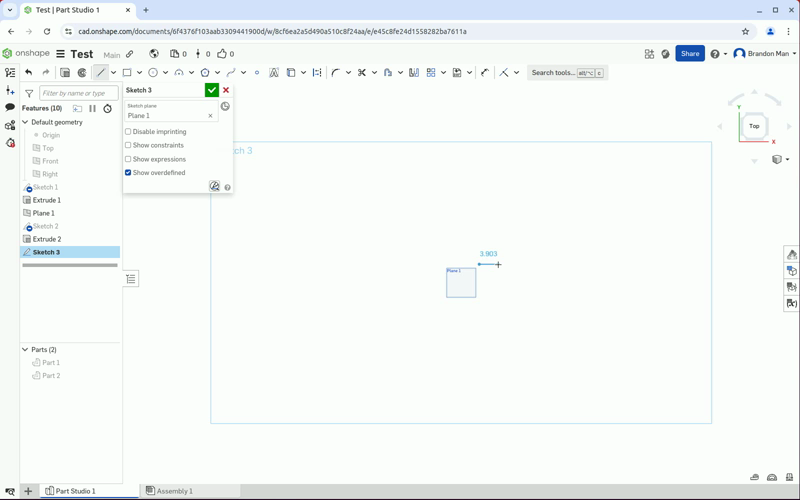
key_up(shift)
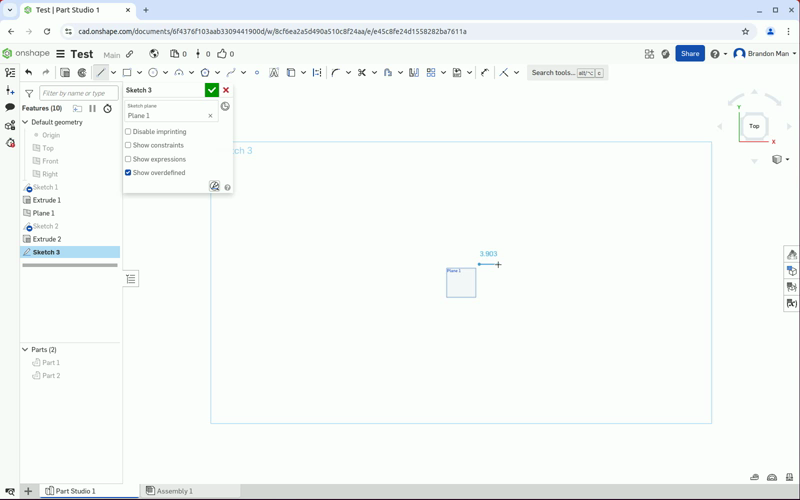
key_down(shift)
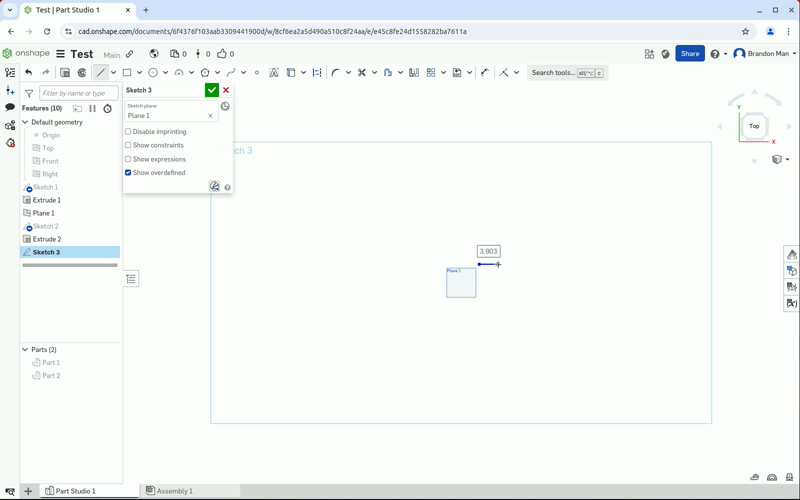
mouse_move(498, 170)
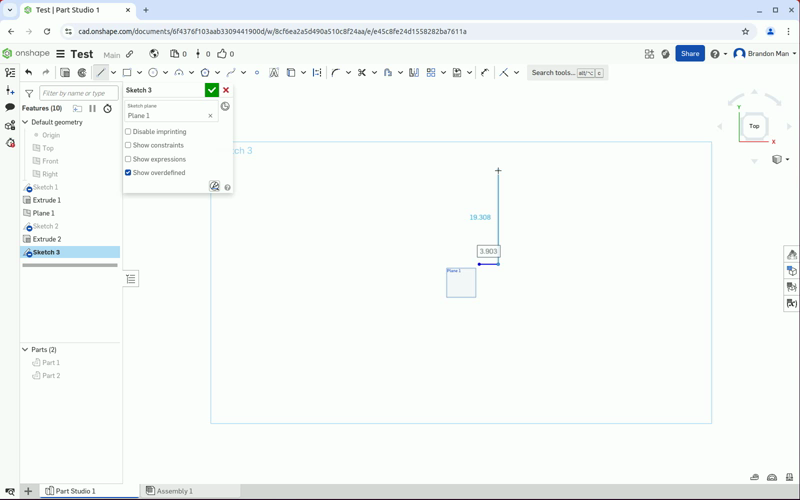
click(498, 170)
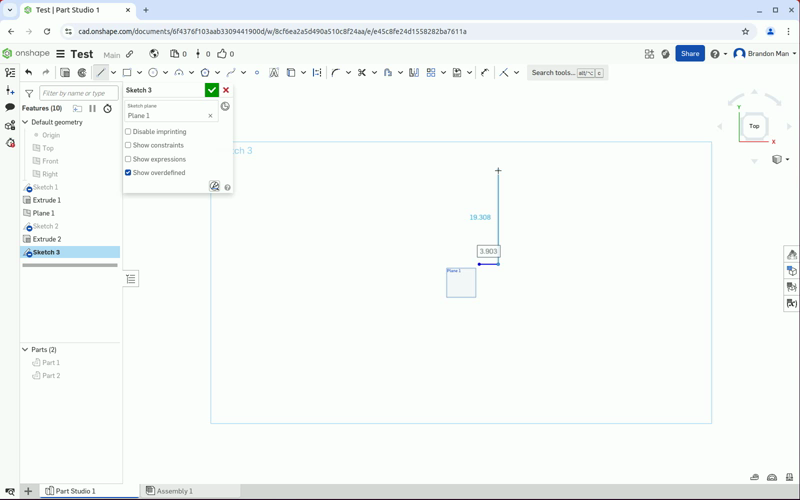
key_up(shift)
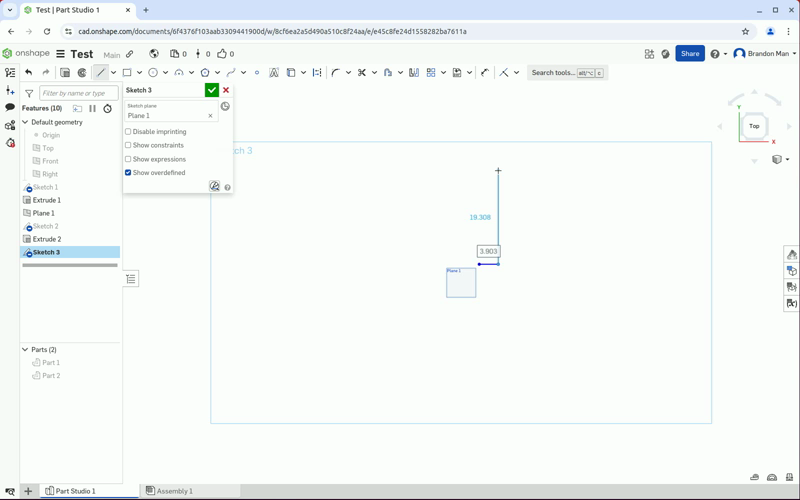
key_down(shift)
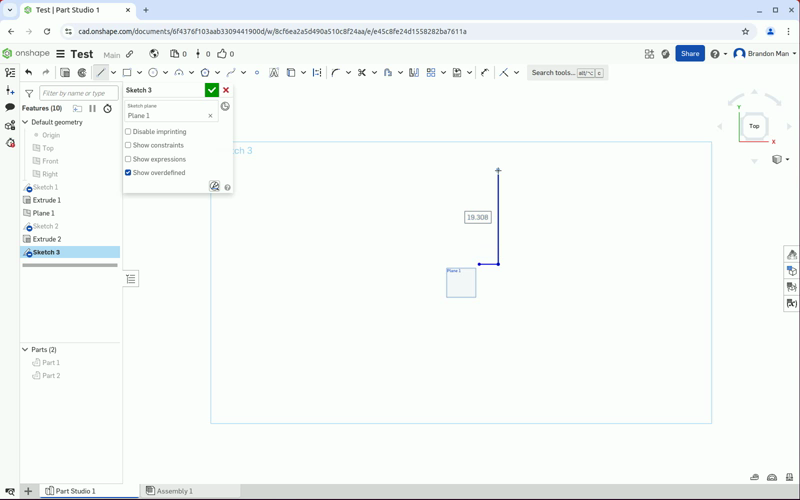
mouse_move(528, 170)
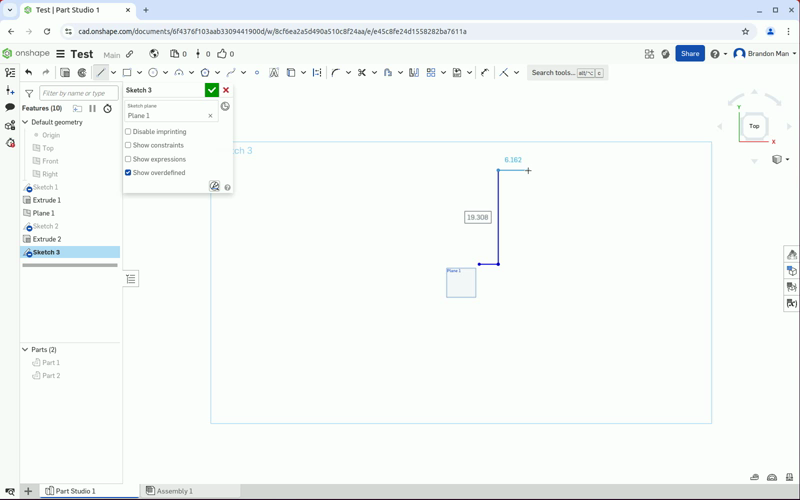
mouse_move(479, 170)
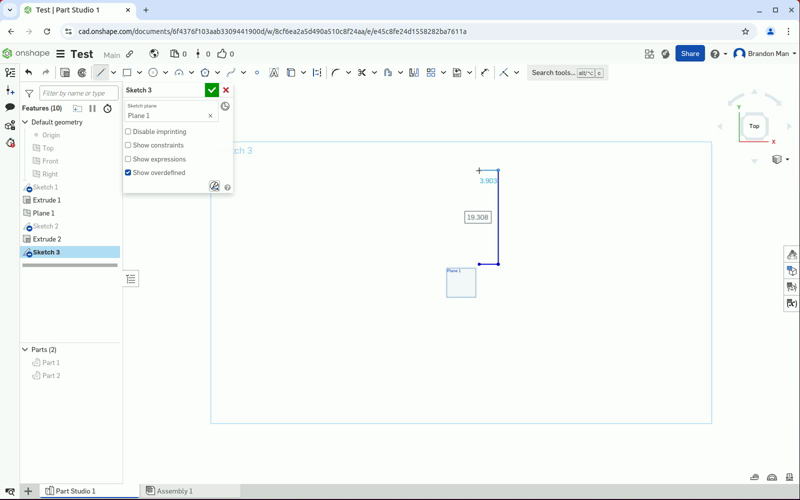
click(479, 170)
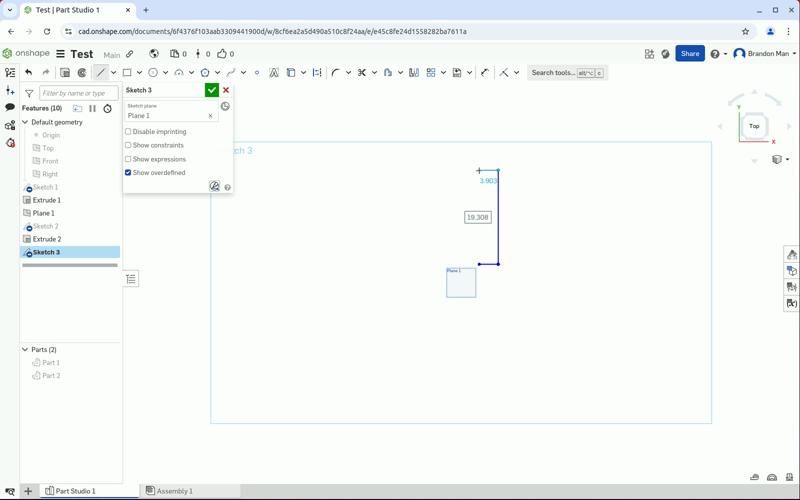
key_up(shift)
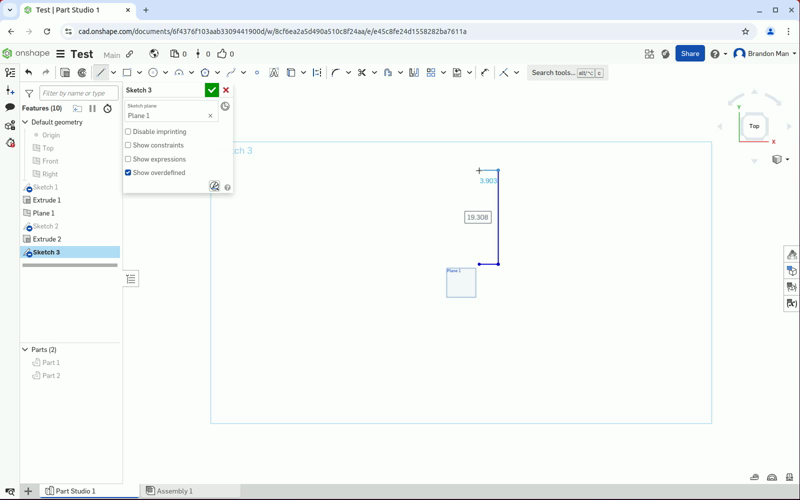
key_down(shift)
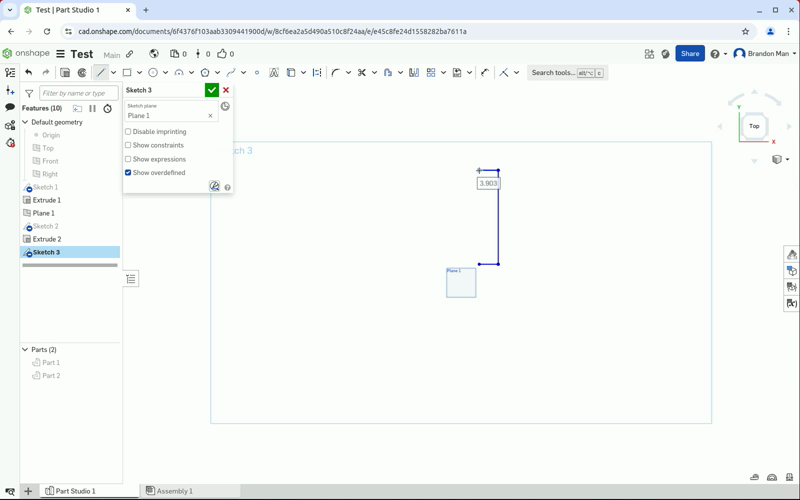
mouse_move(479, 264)
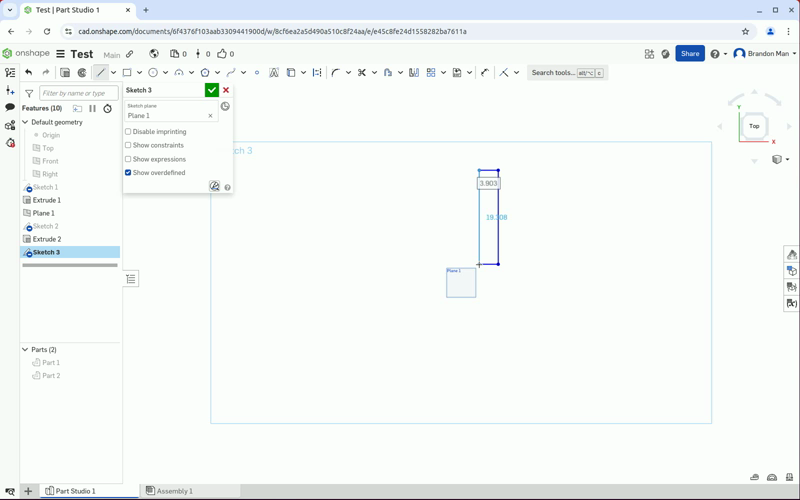
key_up(shift)
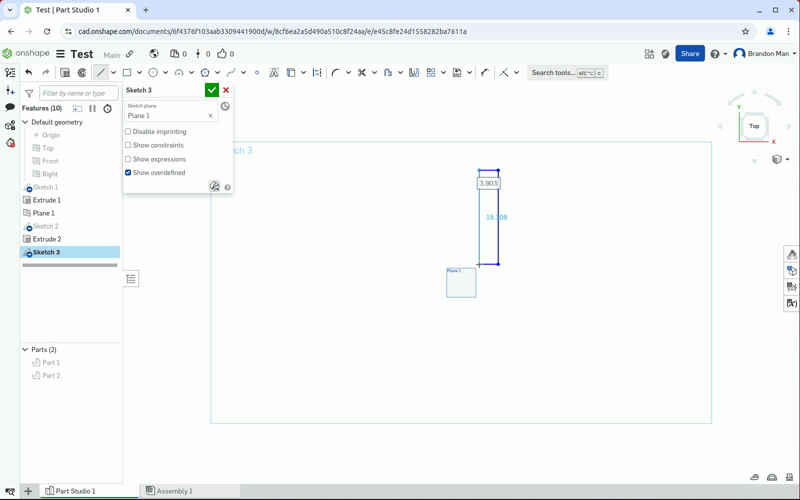
click(479, 264)
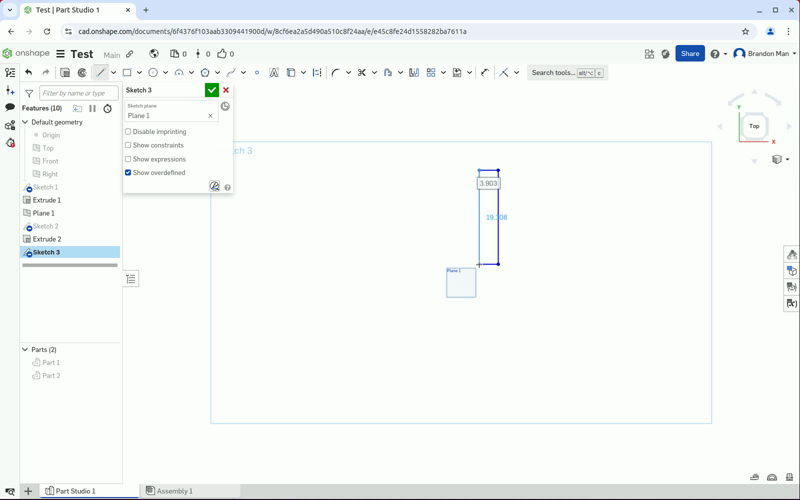
key(esc)
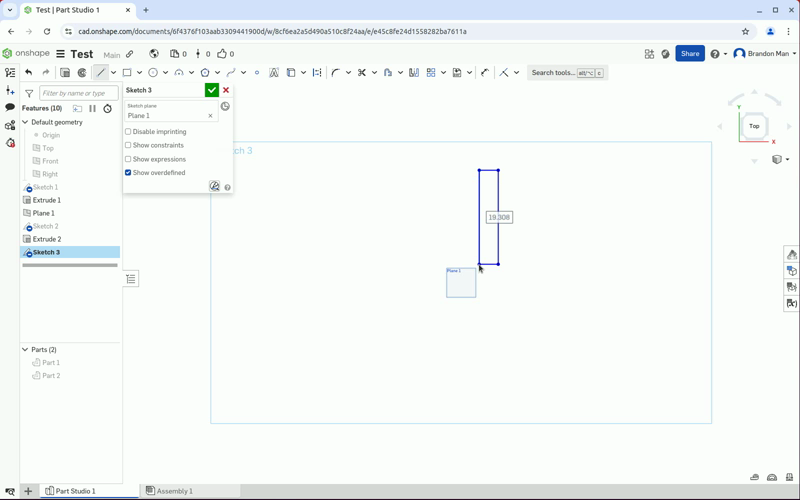
mouse_move(494, 234)
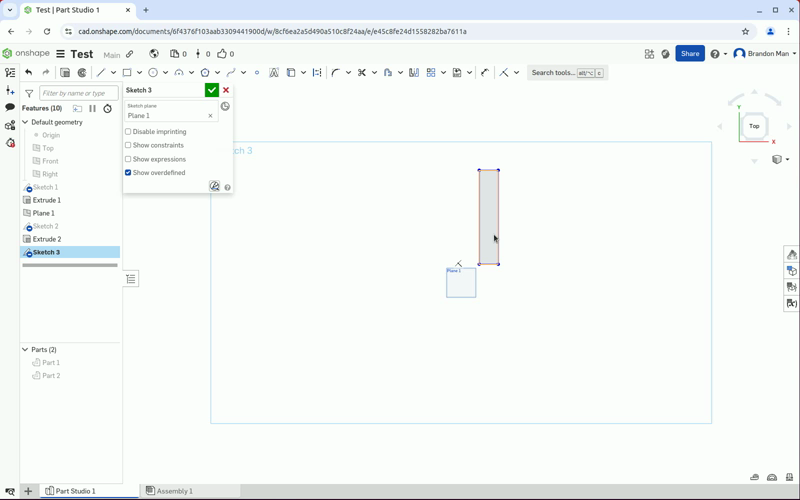
scroll(6)
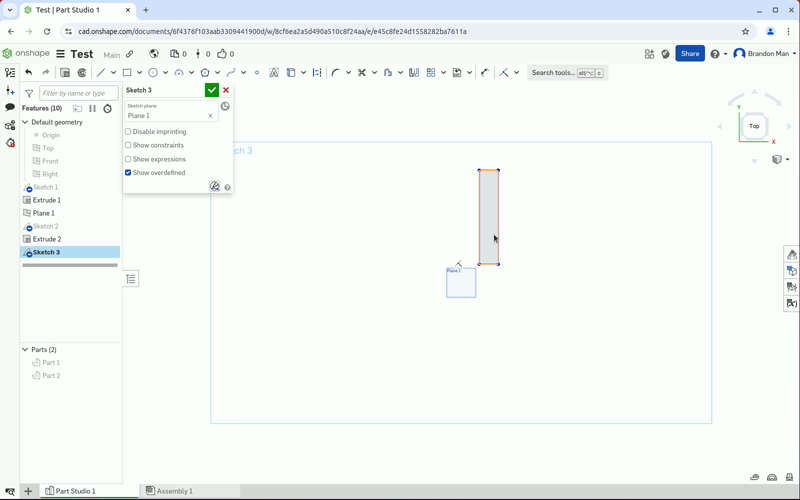
scroll(6)
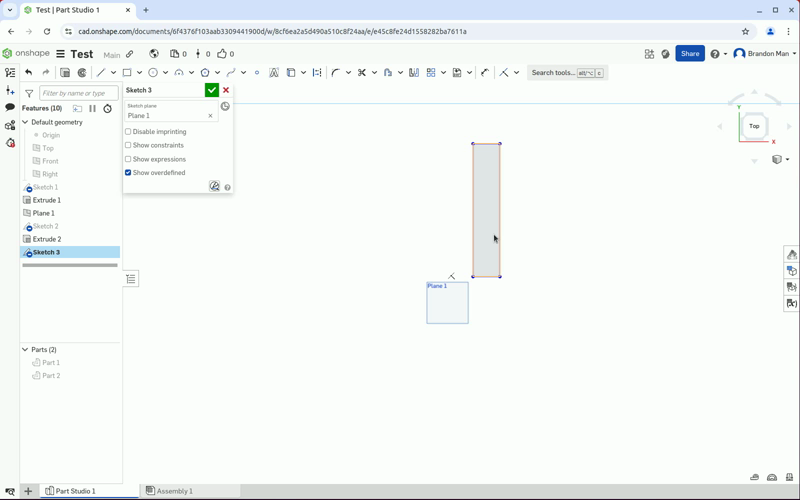
scroll(6)
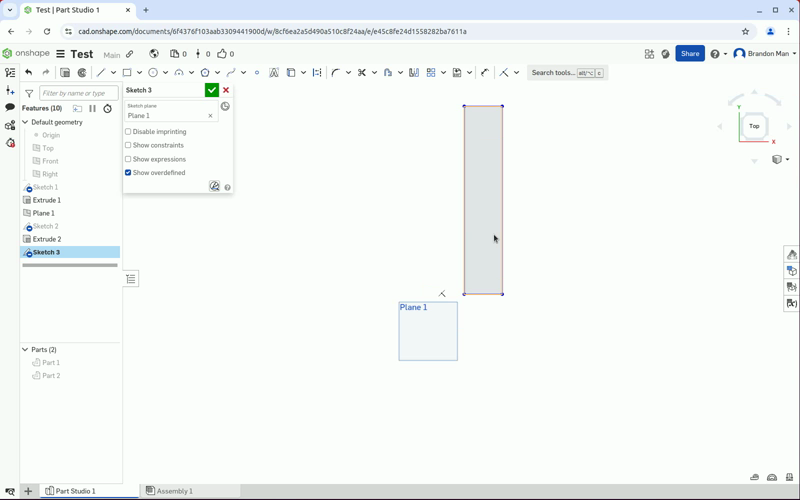
scroll(6)
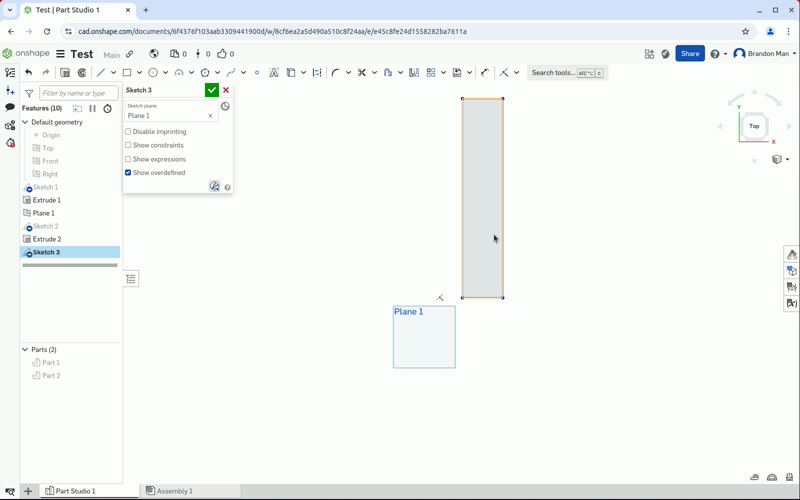
scroll(6)
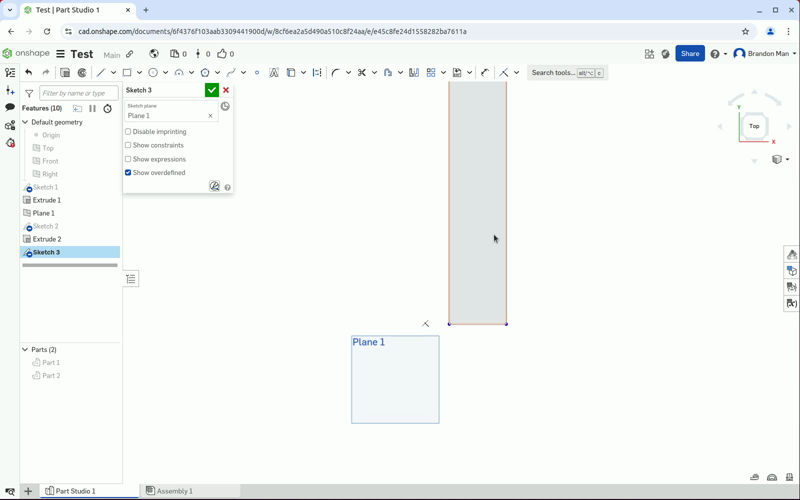
scroll(6)
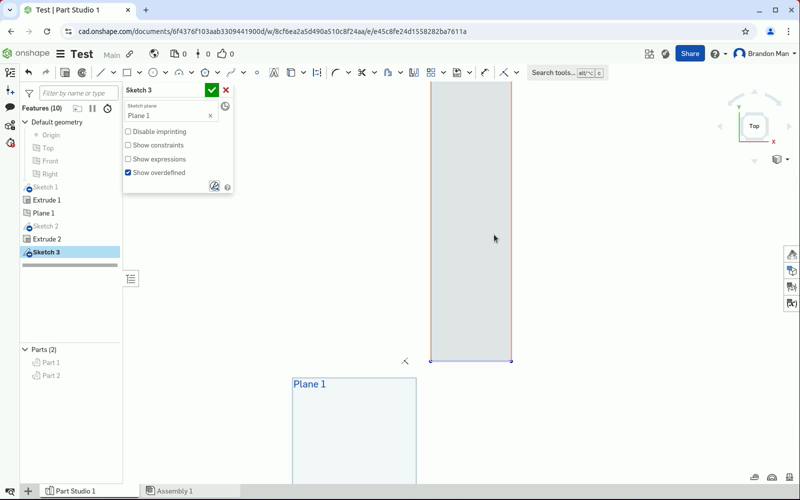
scroll(6)
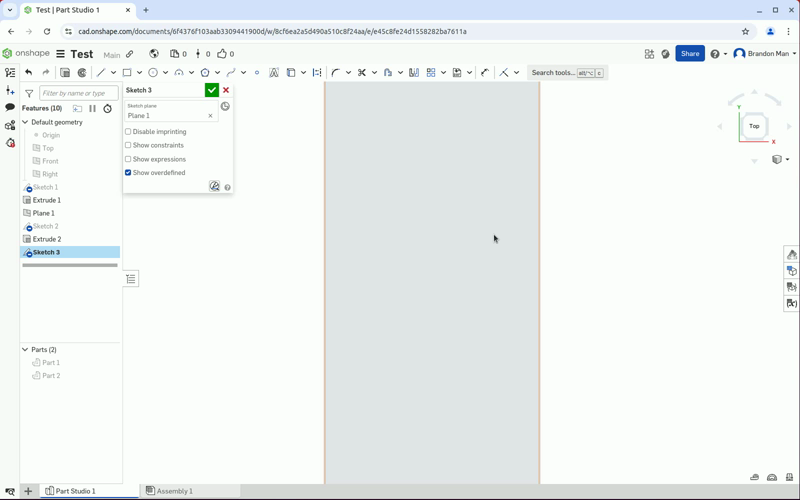
click(494, 234)
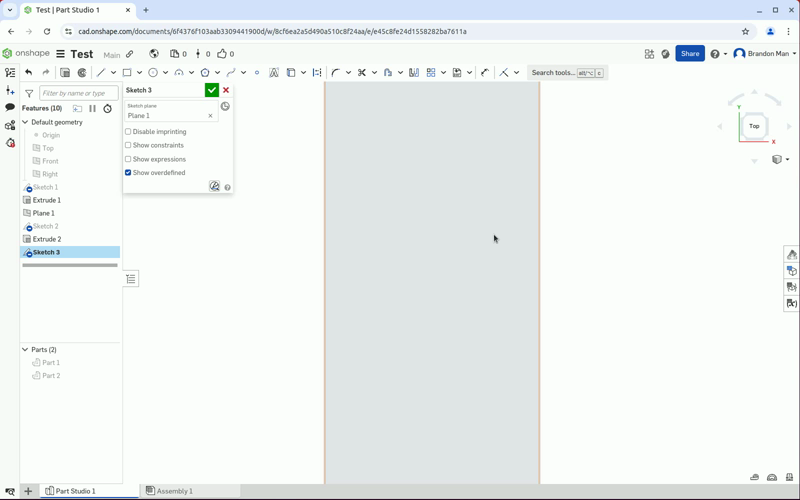
scroll(-6)
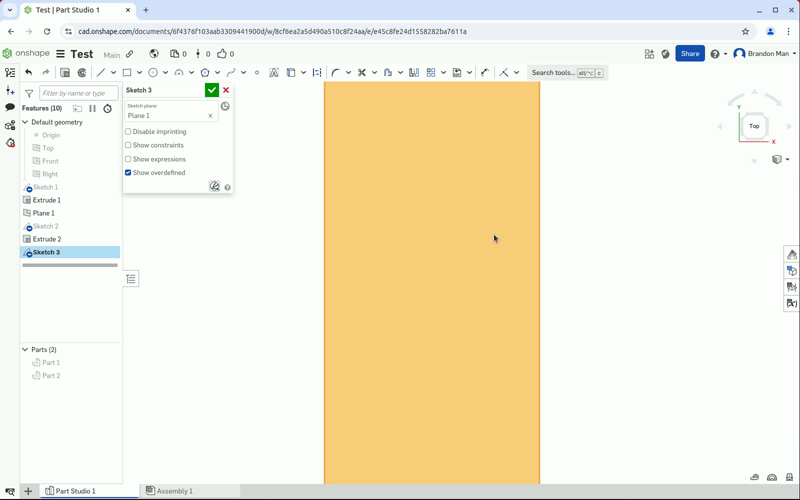
scroll(-6)
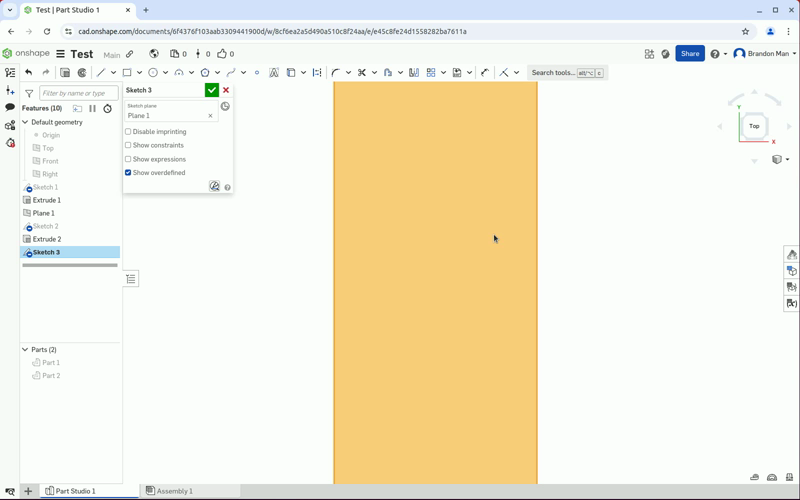
scroll(-6)
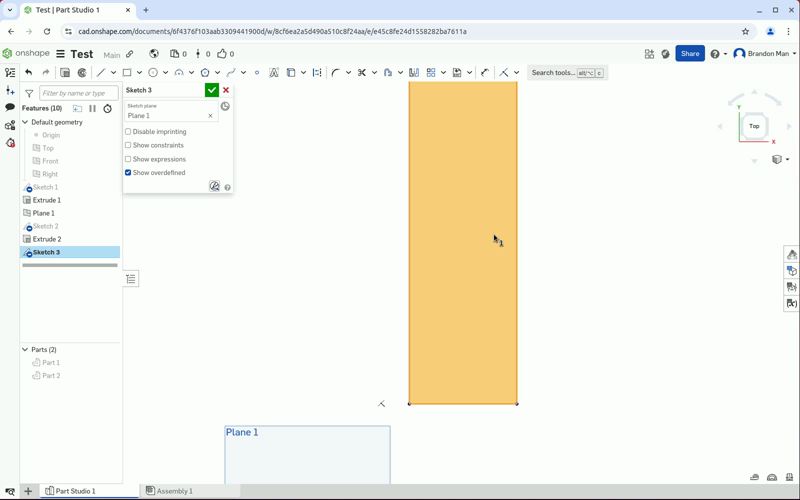
scroll(-6)
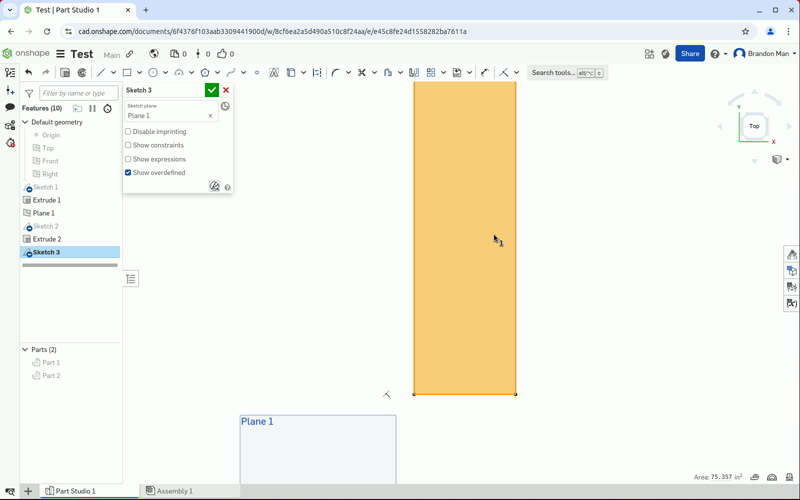
scroll(-6)
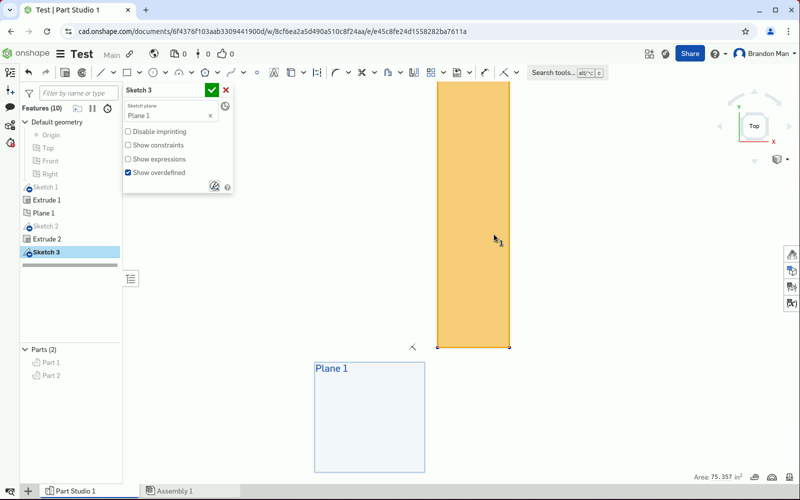
scroll(-6)
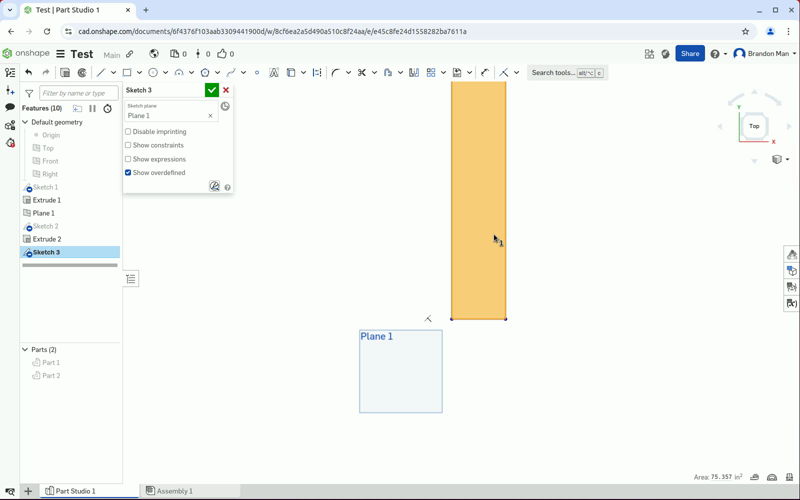
scroll(-6)
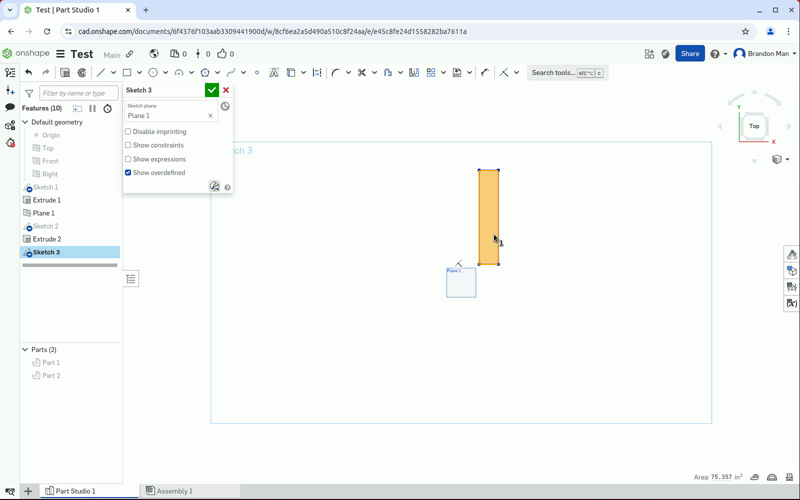
mouse_move(73, 352)
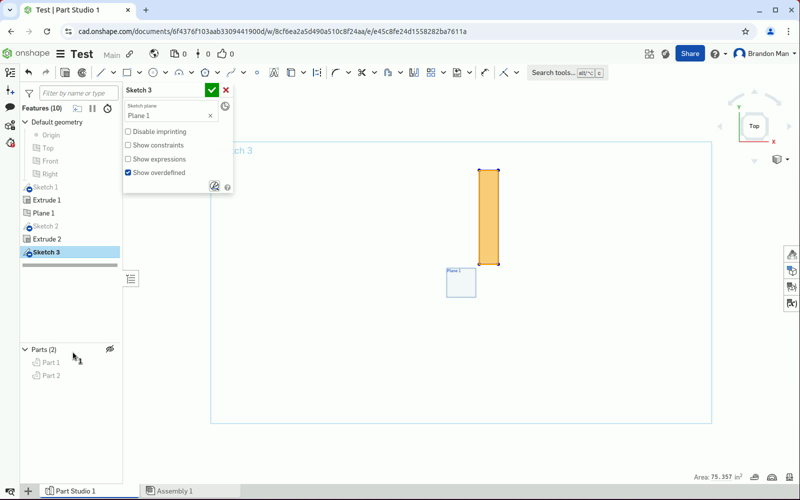
key(shift+y)
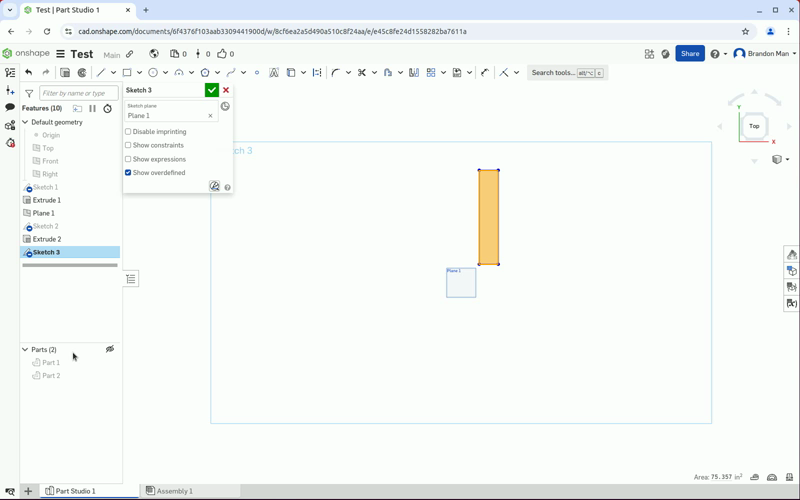
key(shift+e)
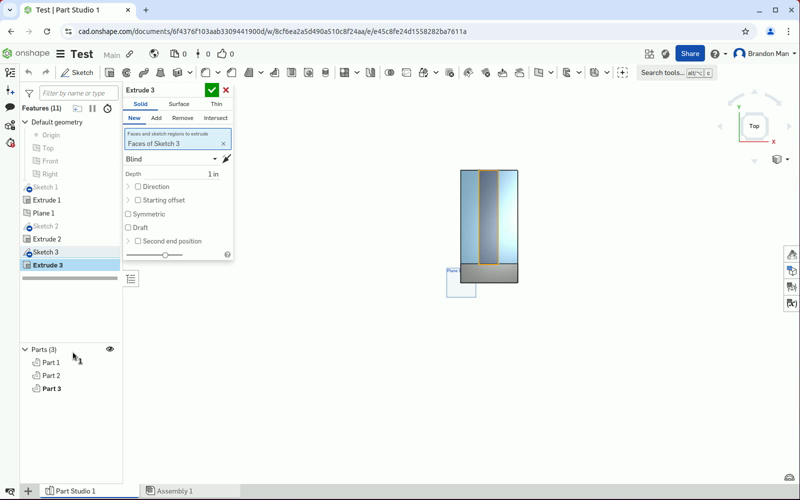
mouse_move(143, 106)
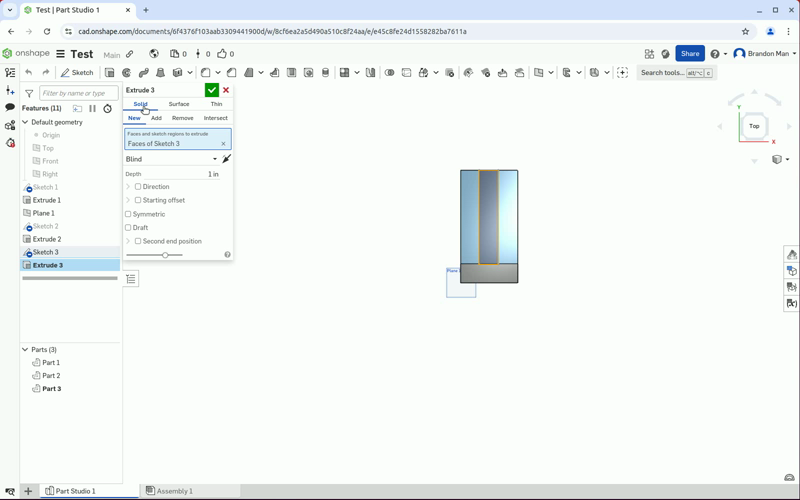
click(143, 106)
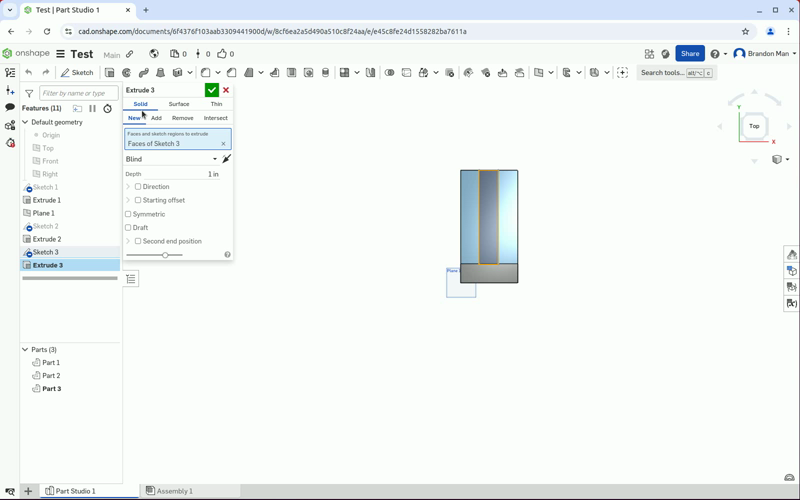
mouse_move(137, 120)
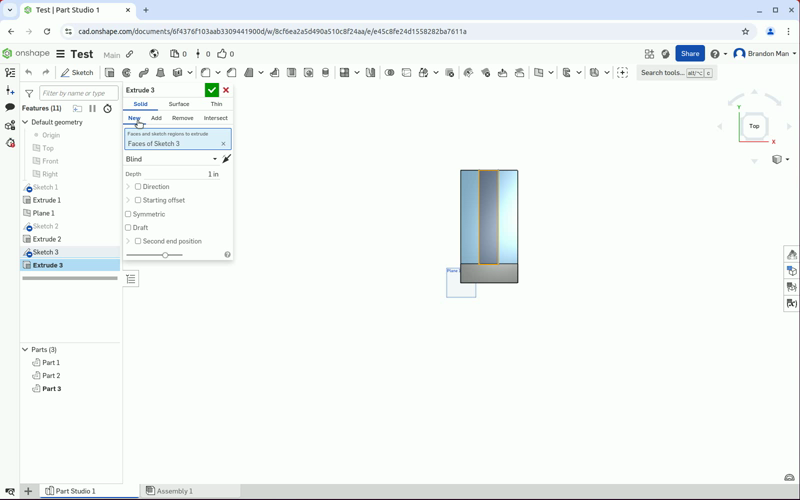
click(137, 120)
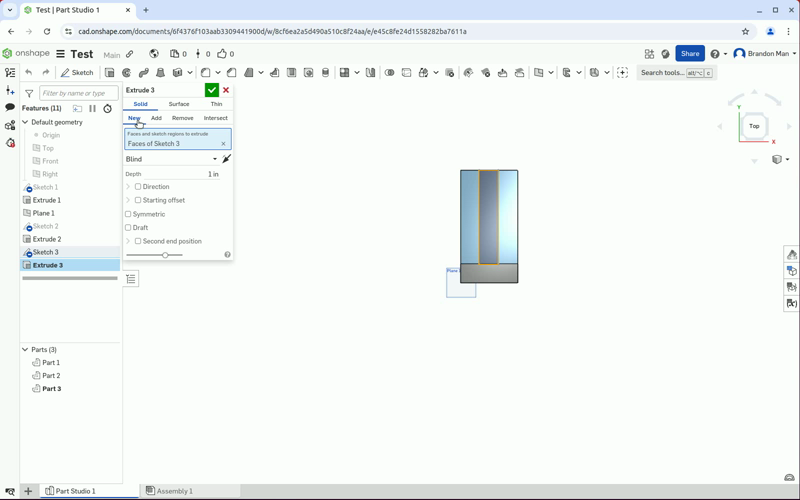
key(tab, 4)
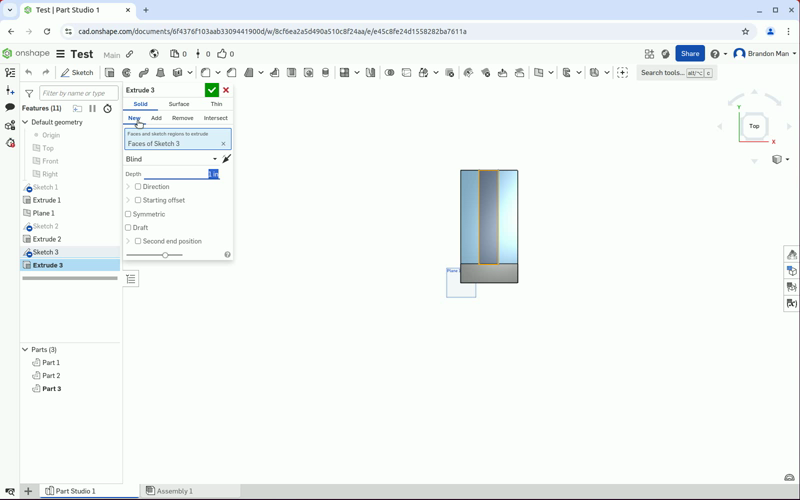
text(3.851)
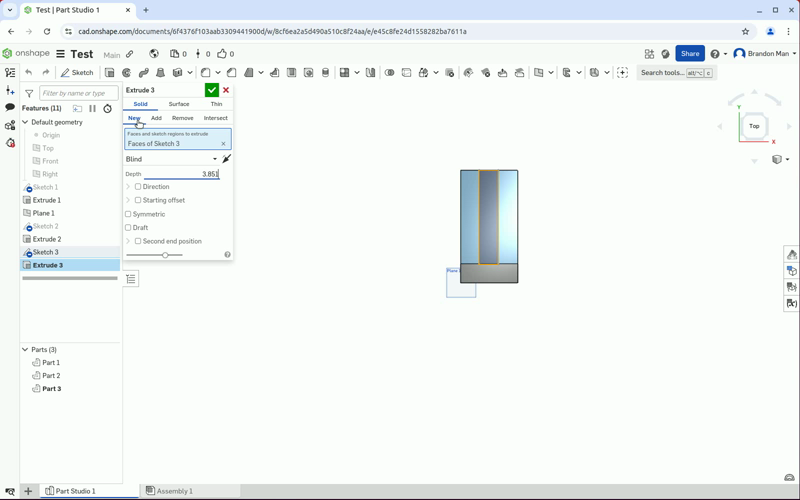
key(enter)
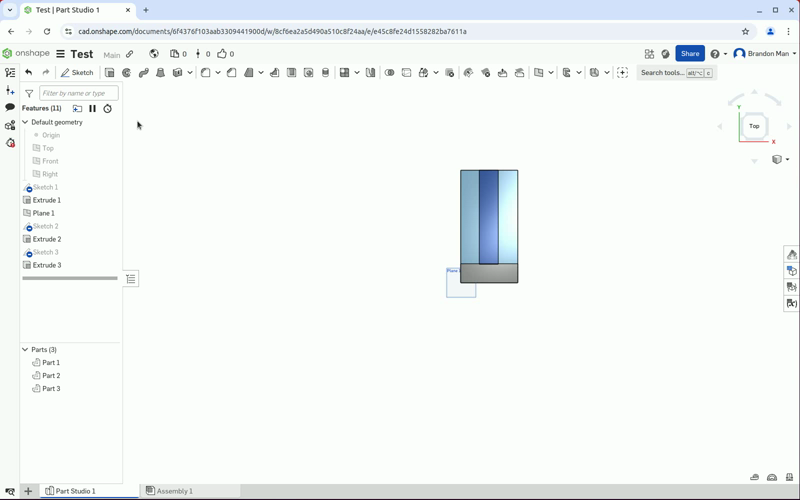
key(shift+h)
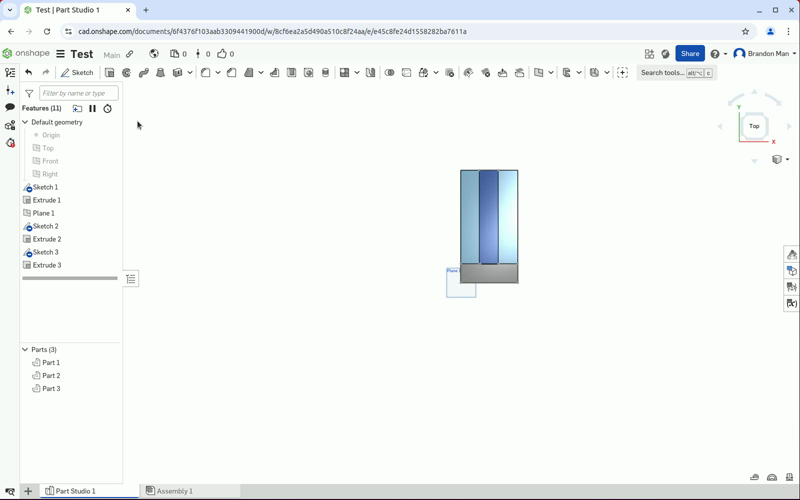
key(shift+h)
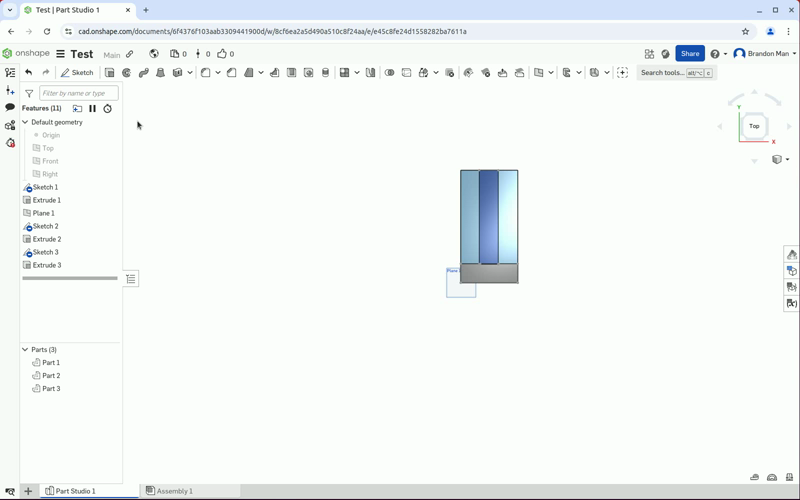
key(shift+7)
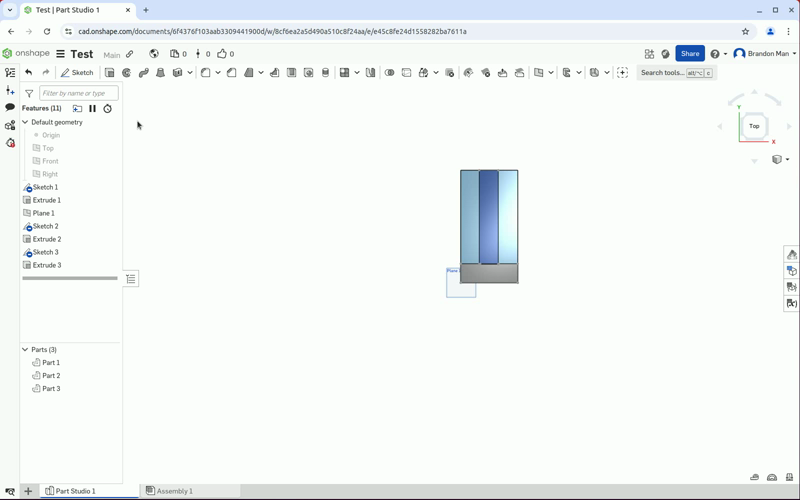
key(up, 3)
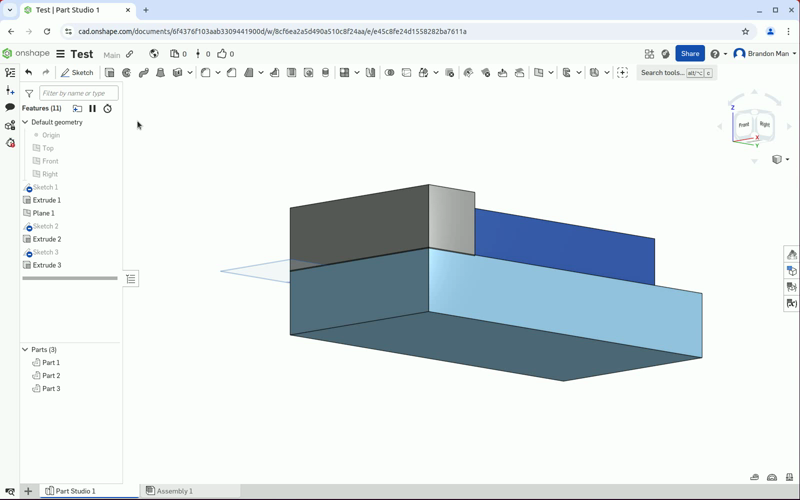
key(left, 3)
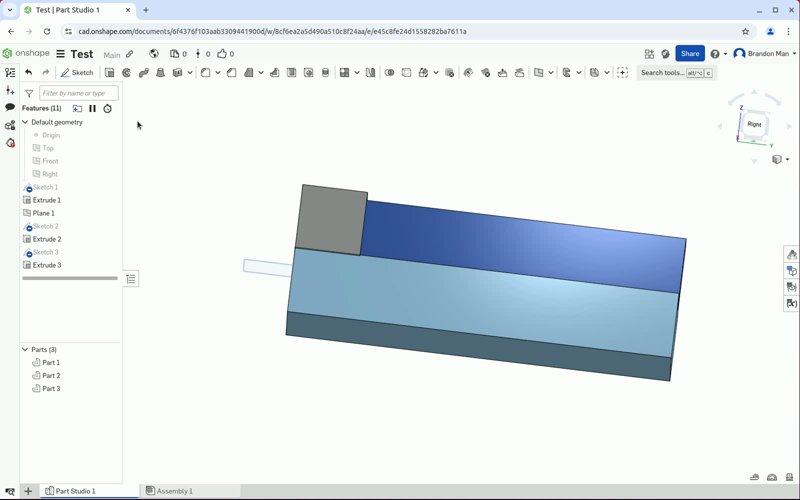
key(right, 3)
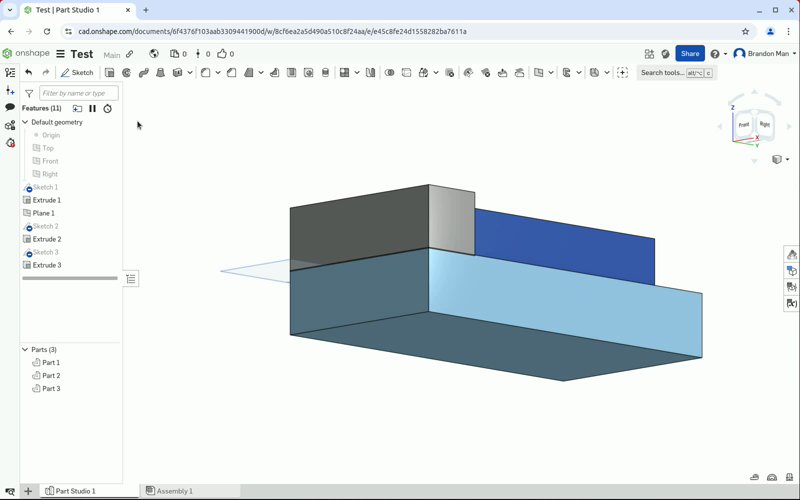
key(down, 3)
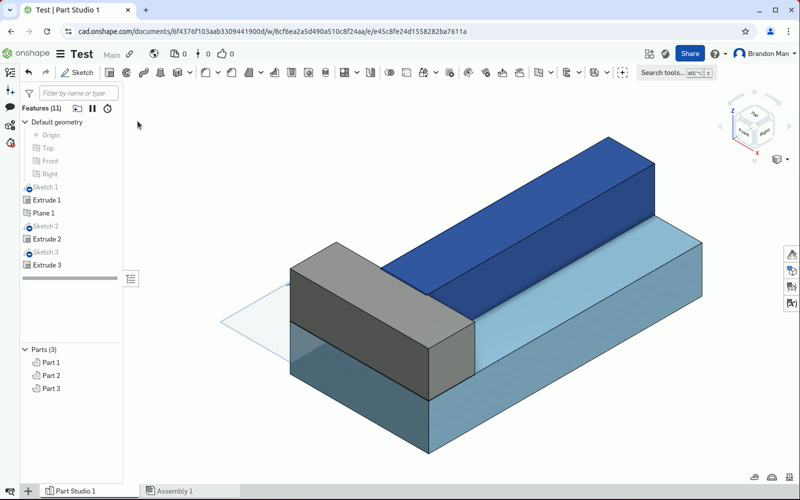
mouse_move(73, 189)
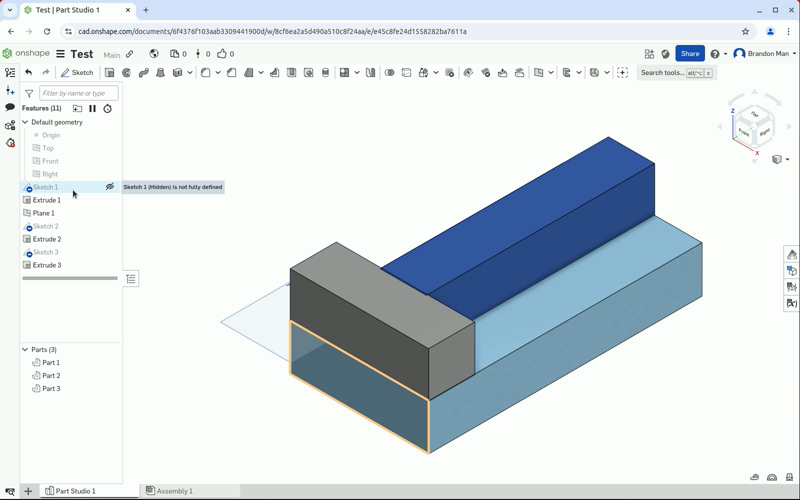
click(73, 189)